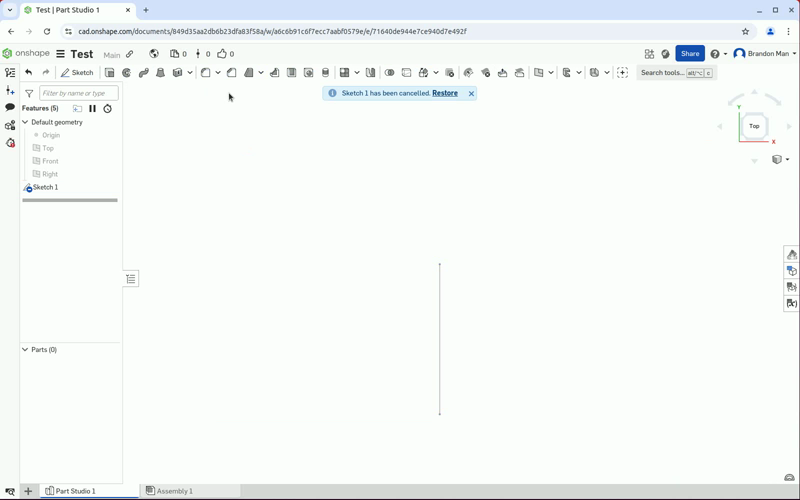
key(shift+h)
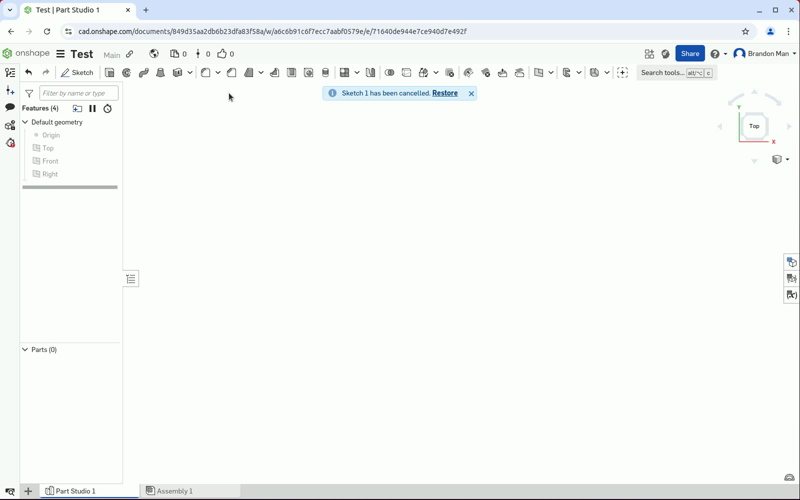
mouse_move(73, 352)
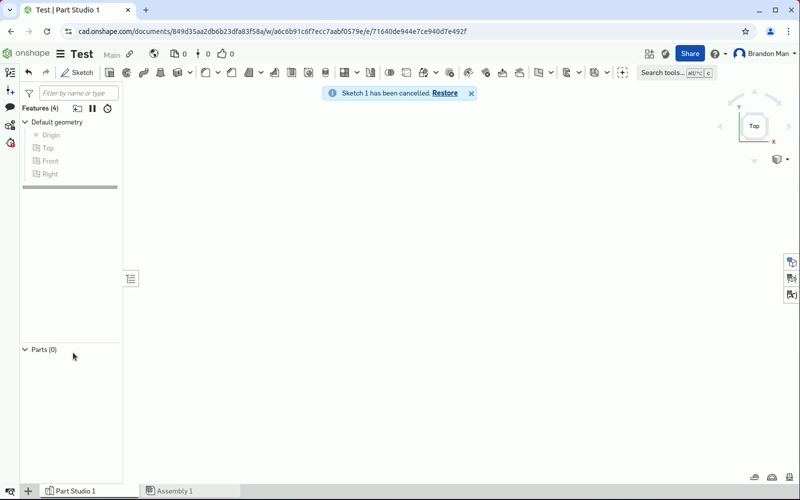
key(y)
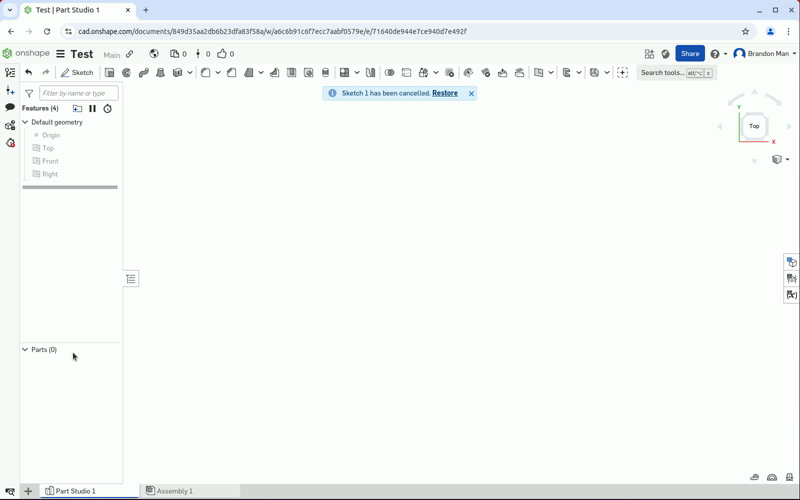
key(shift+p)
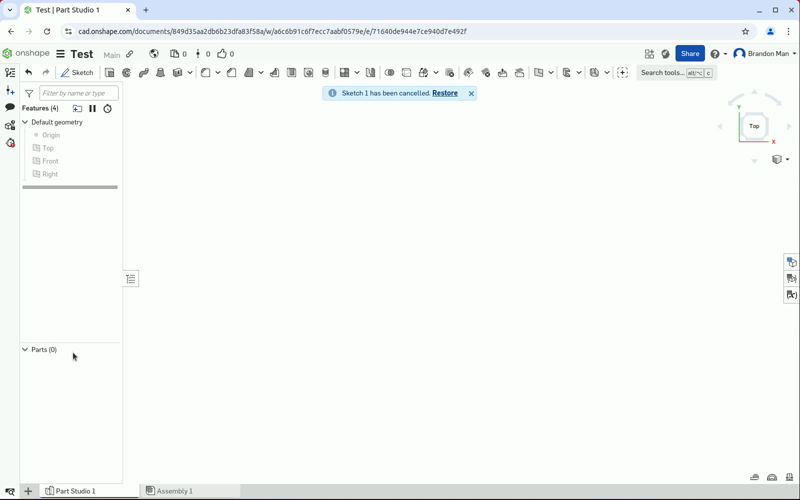
key(space)
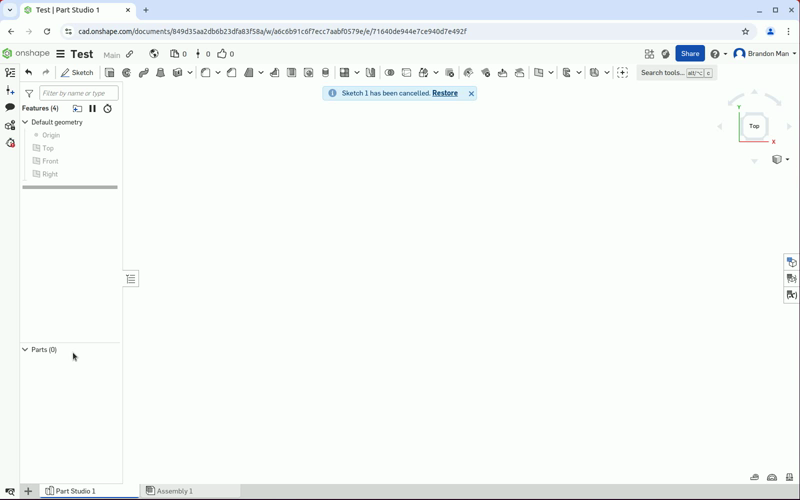
key_down(shift)
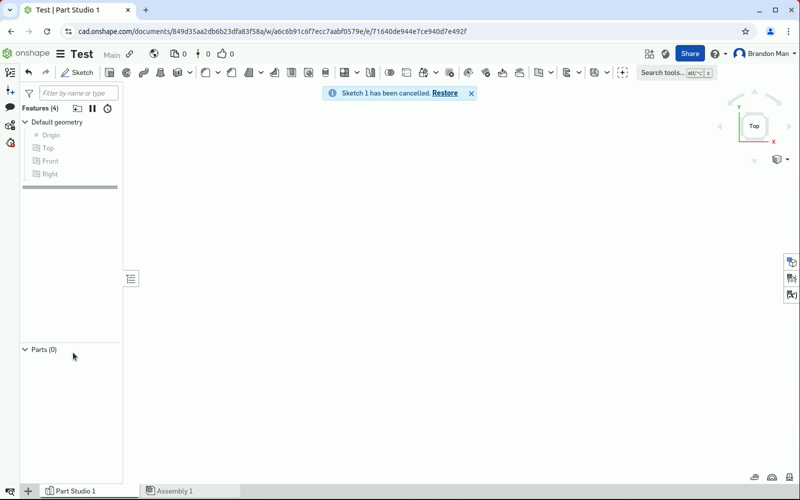
key(up)
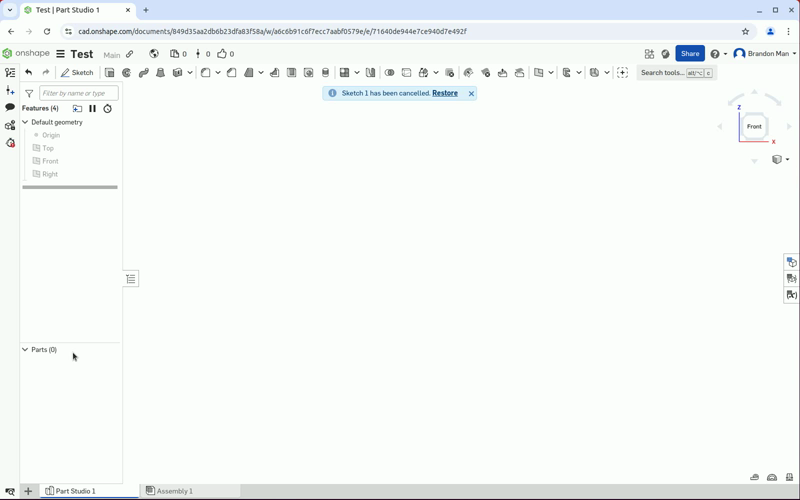
key_up(shift)
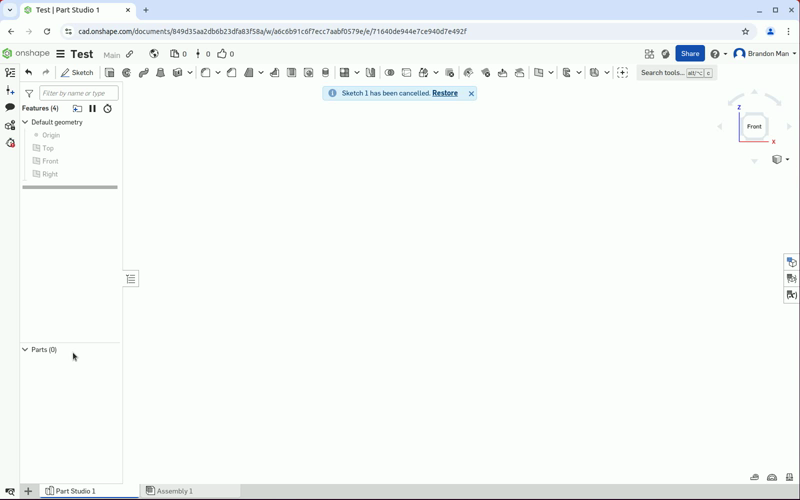
key(space)
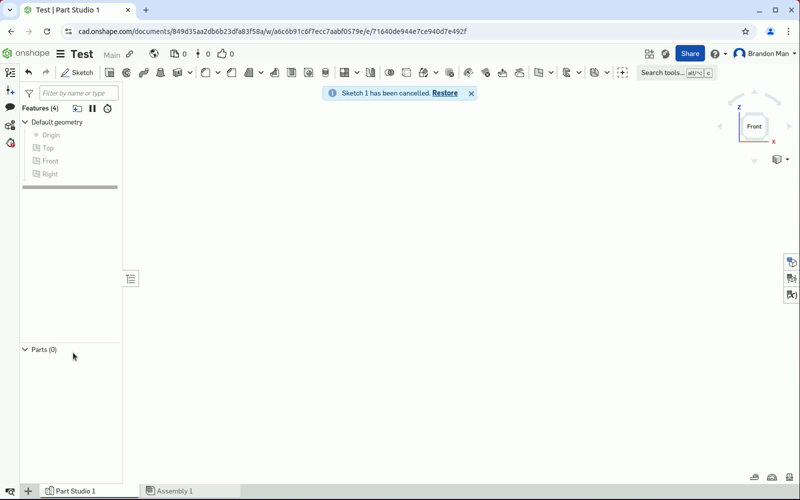
key_down(shift)
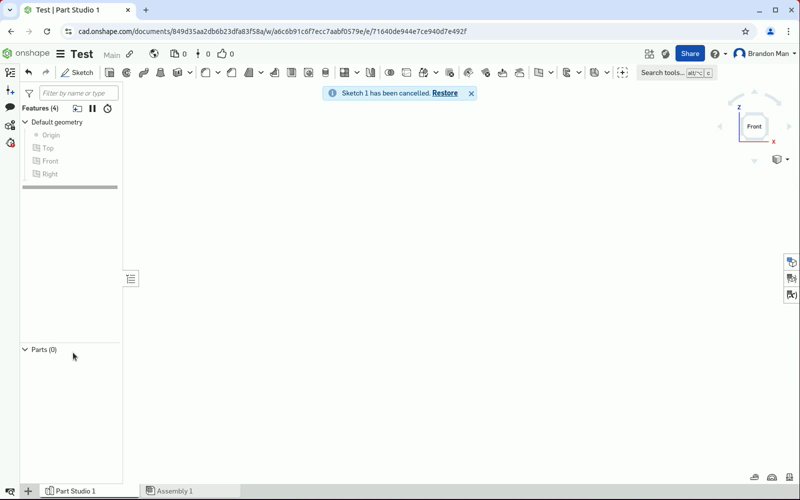
key(left)
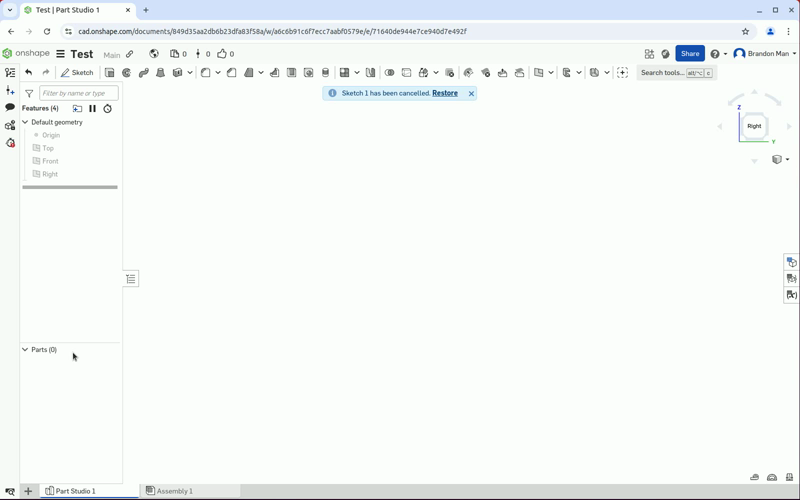
key_up(shift)
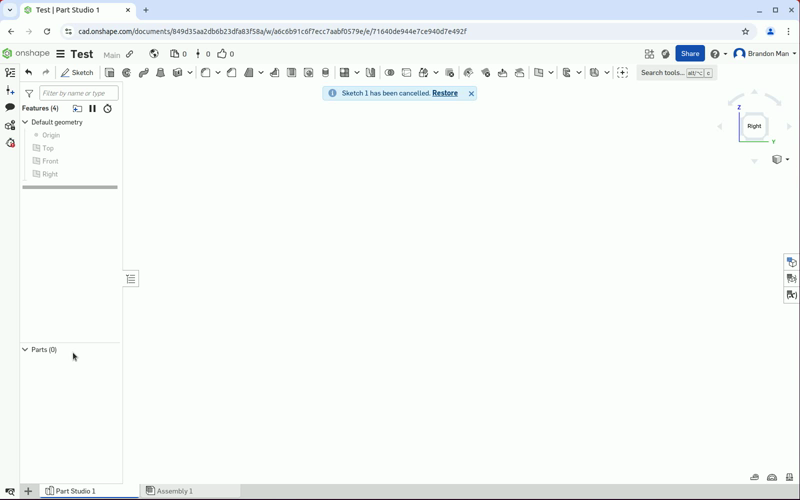
mouse_move(73, 352)
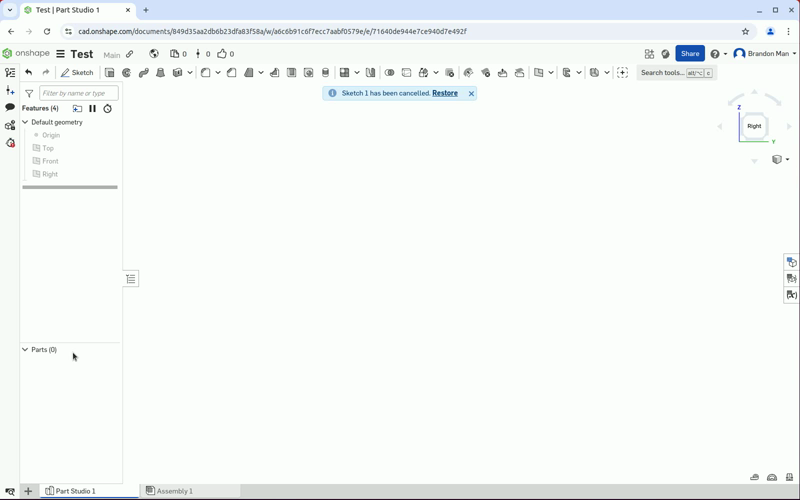
key(shift+y)
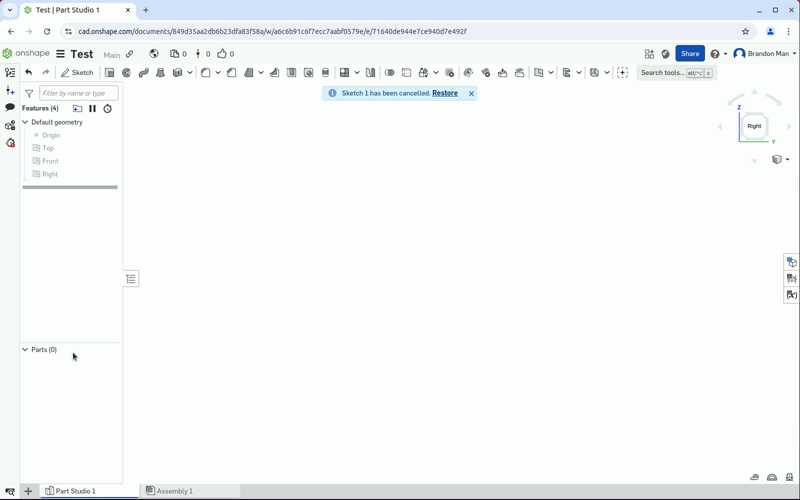
key(shift+s)
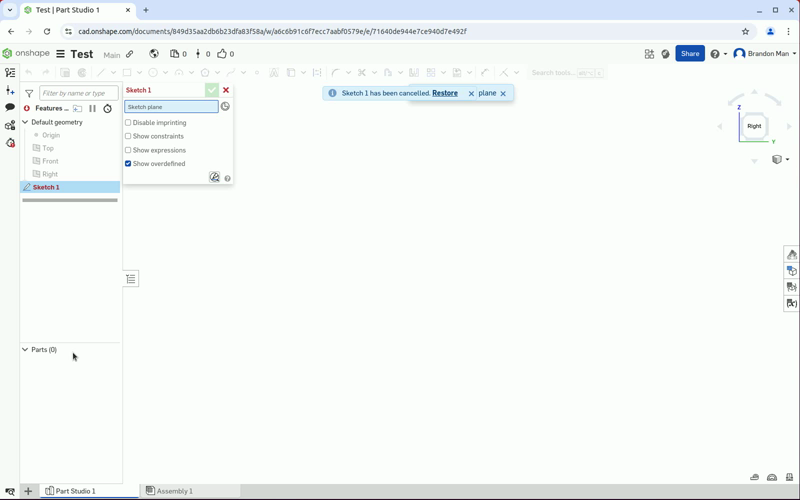
mouse_move(73, 176)
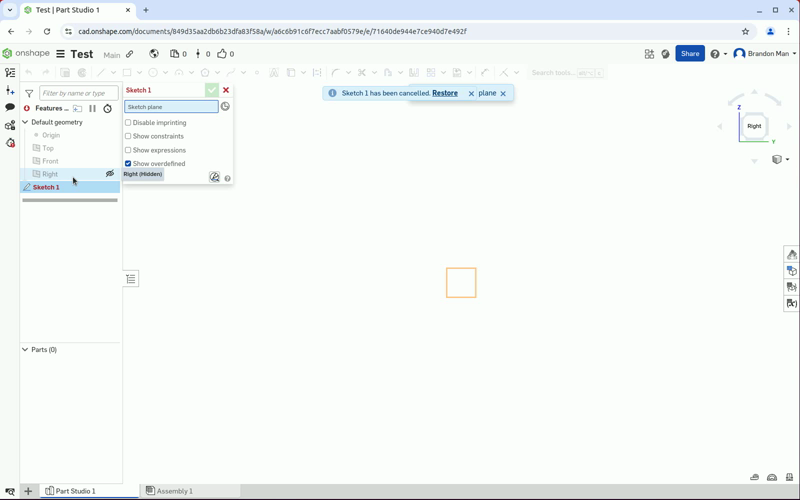
click(73, 176)
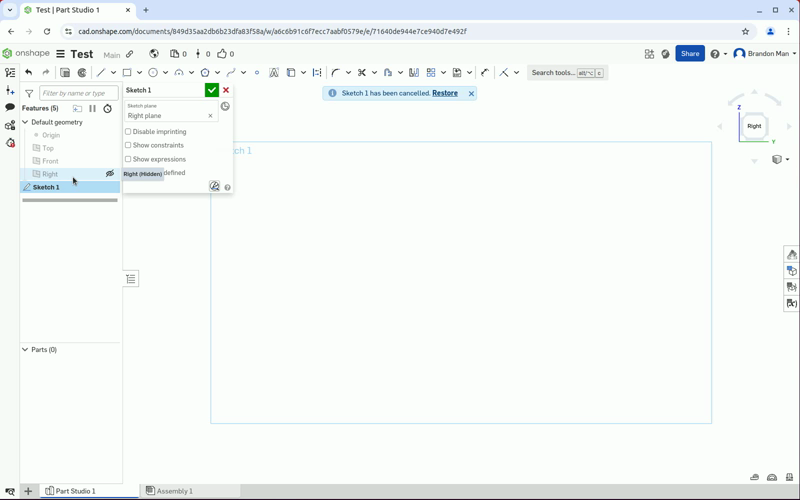
mouse_move(73, 352)
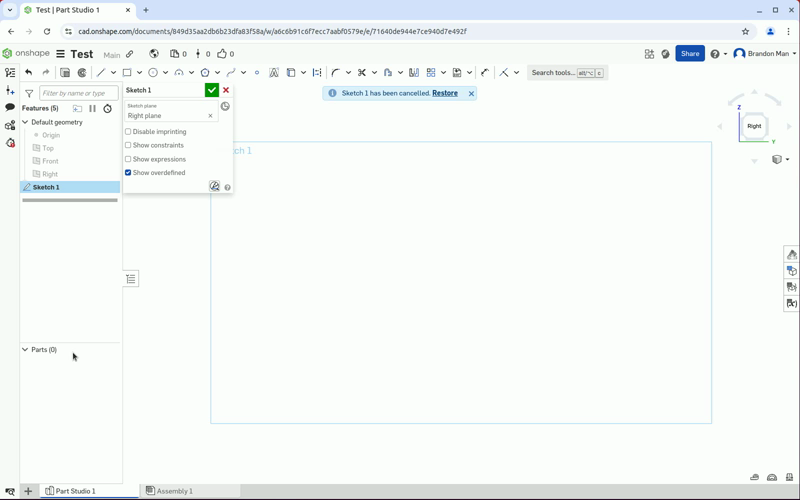
key(y)
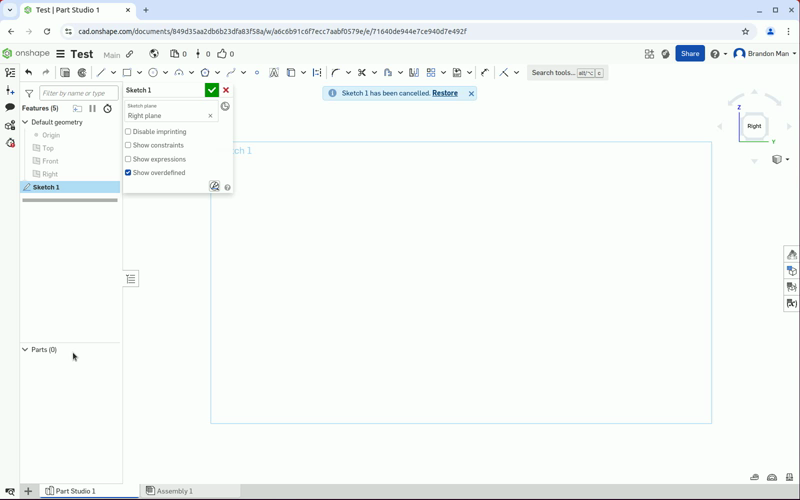
key(c)
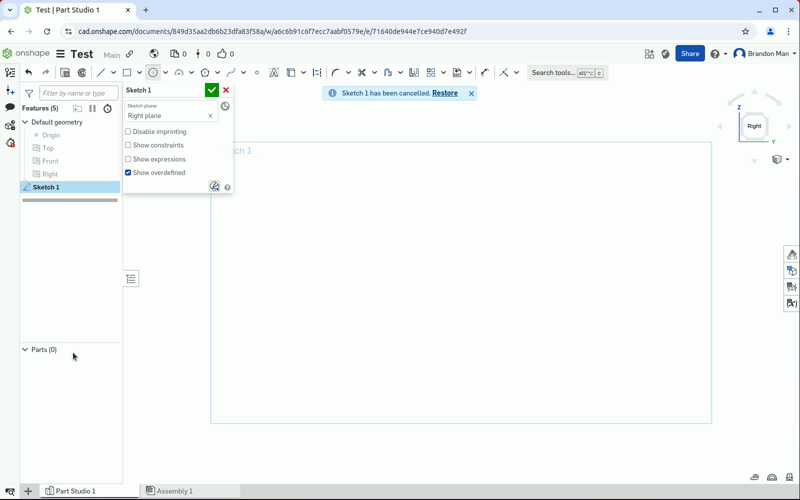
key_down(shift)
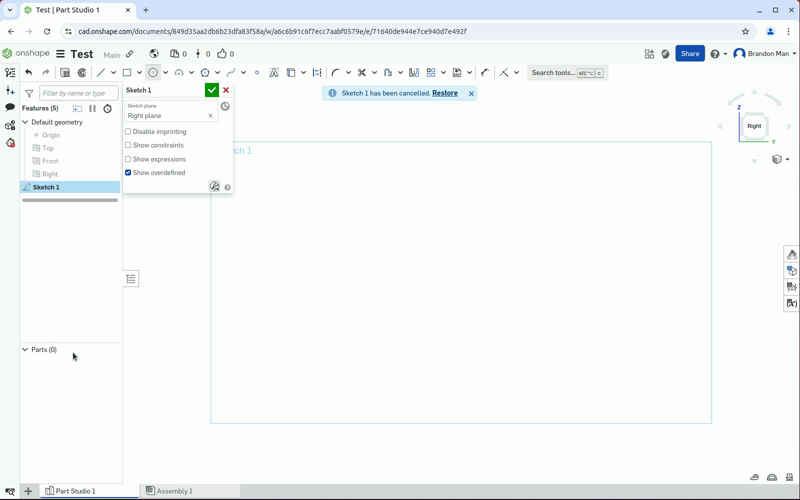
mouse_move(461, 282)
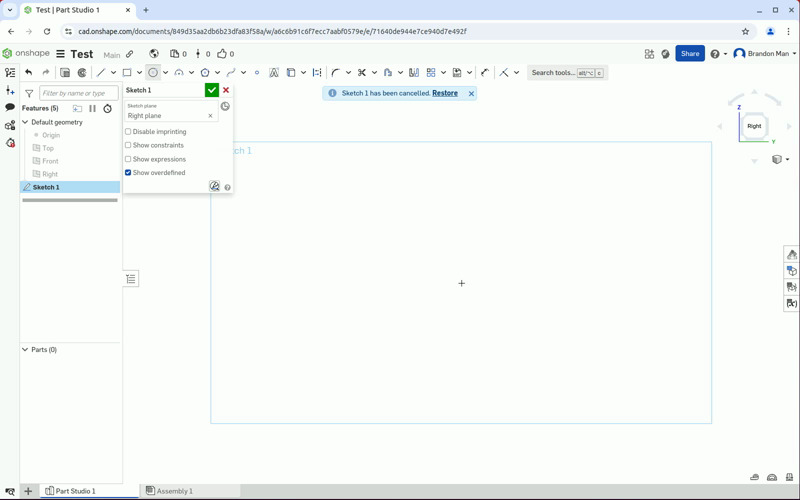
click(461, 282)
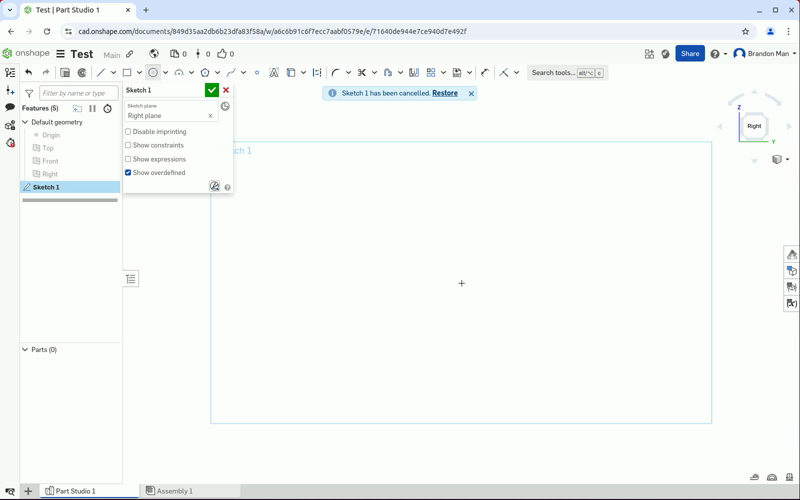
key_up(shift)
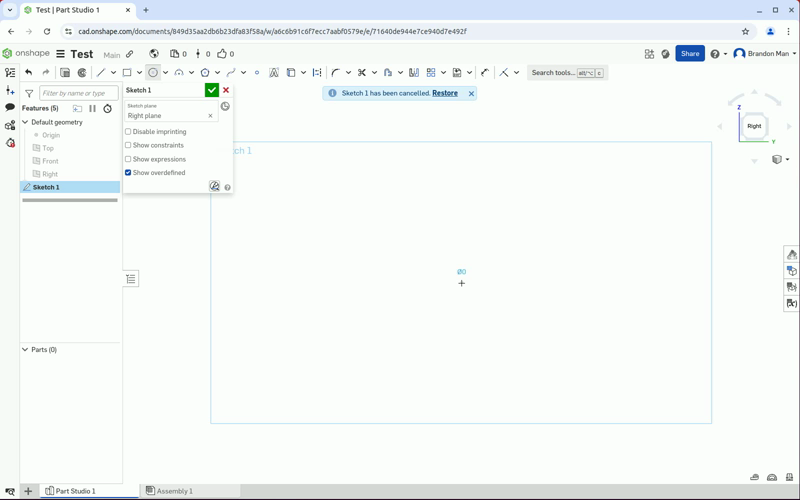
mouse_move(471, 282)
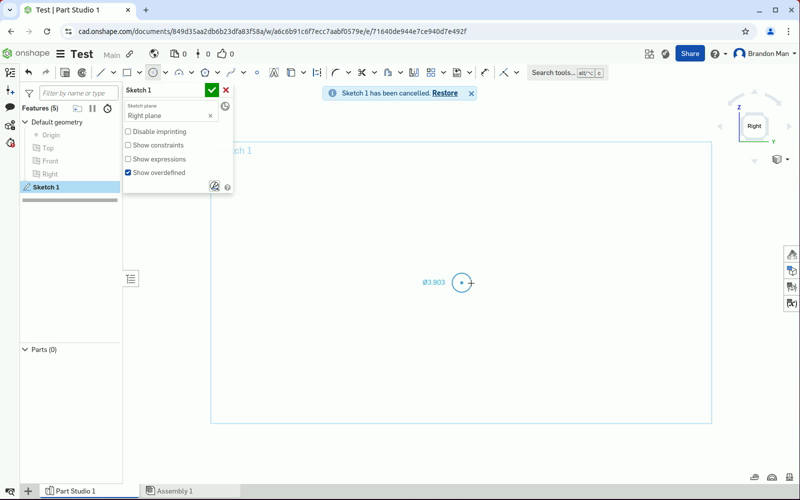
click(471, 282)
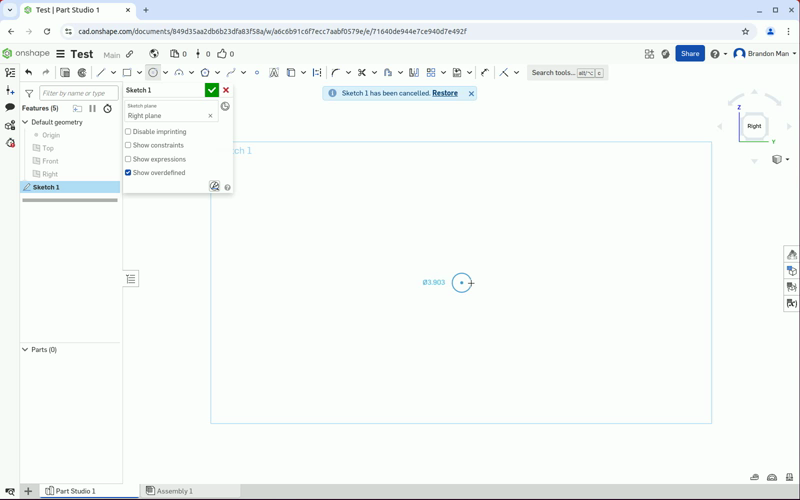
key(esc)
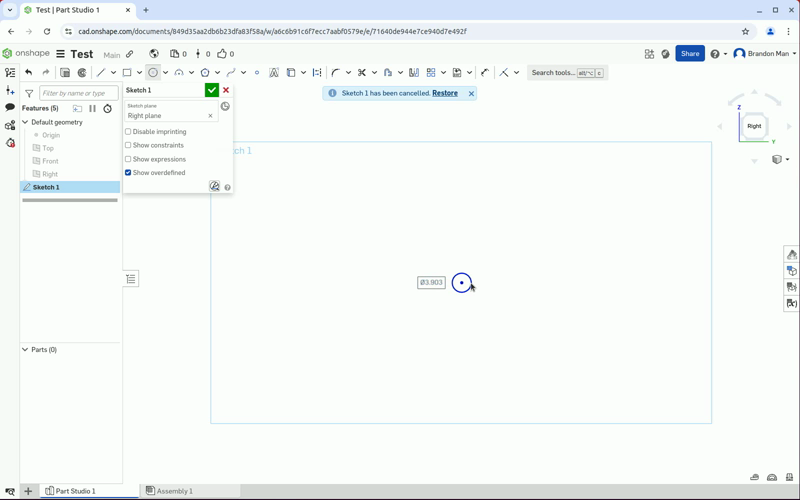
mouse_move(462, 279)
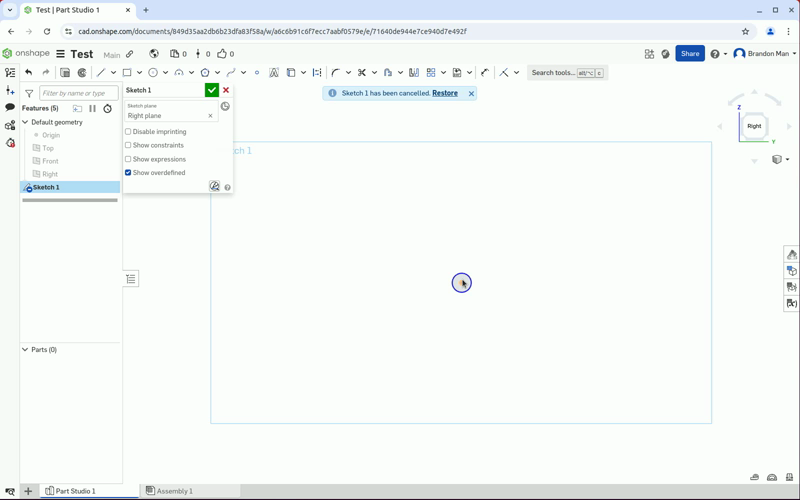
scroll(6)
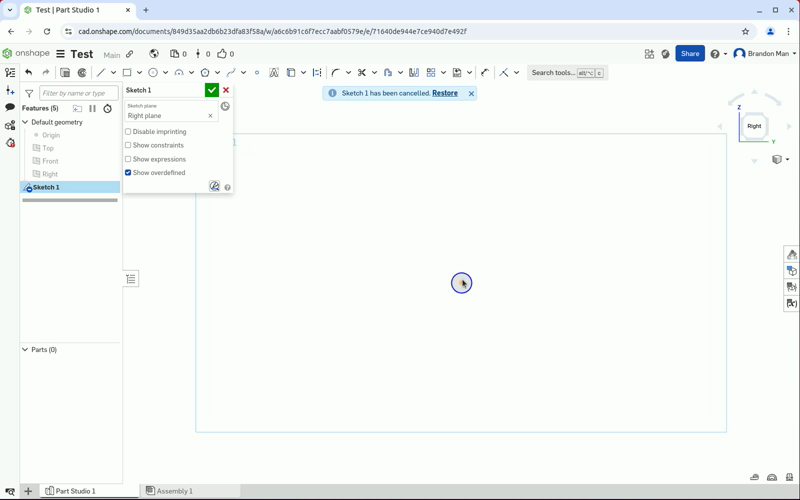
scroll(6)
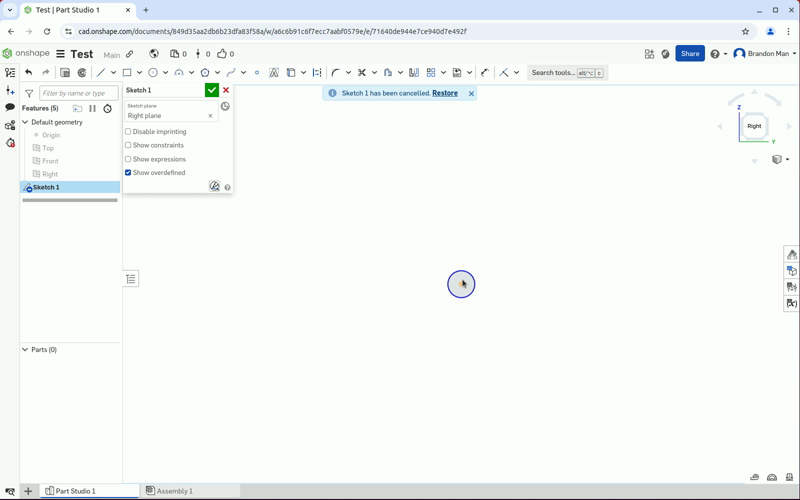
scroll(6)
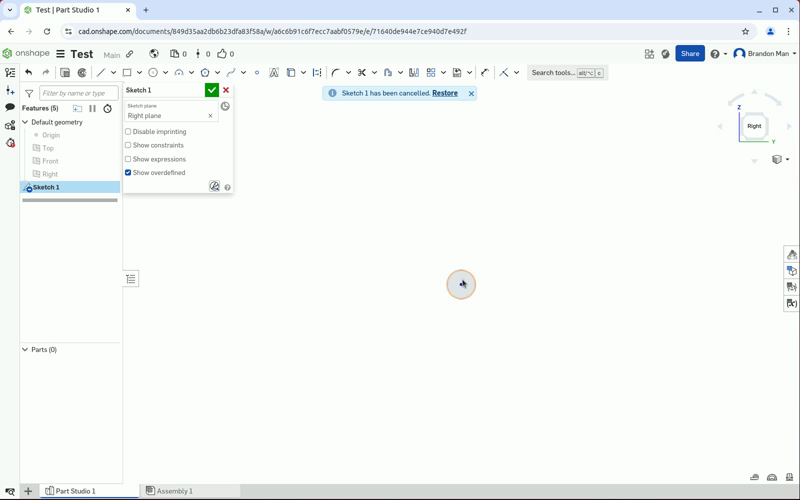
scroll(6)
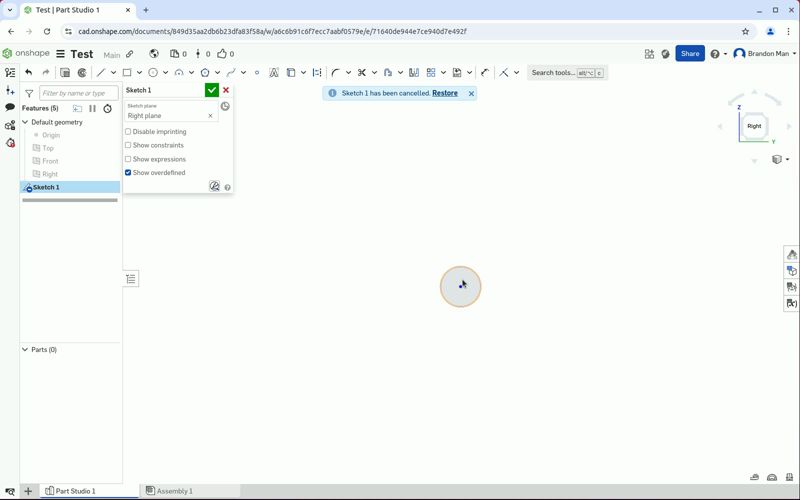
scroll(6)
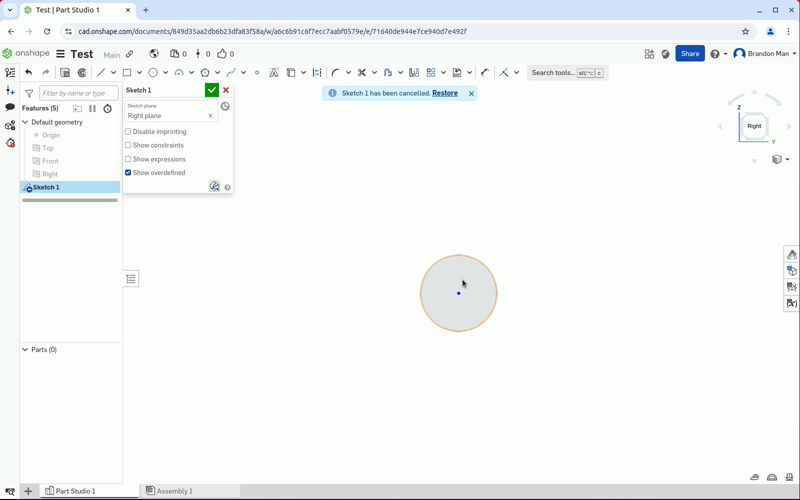
scroll(6)
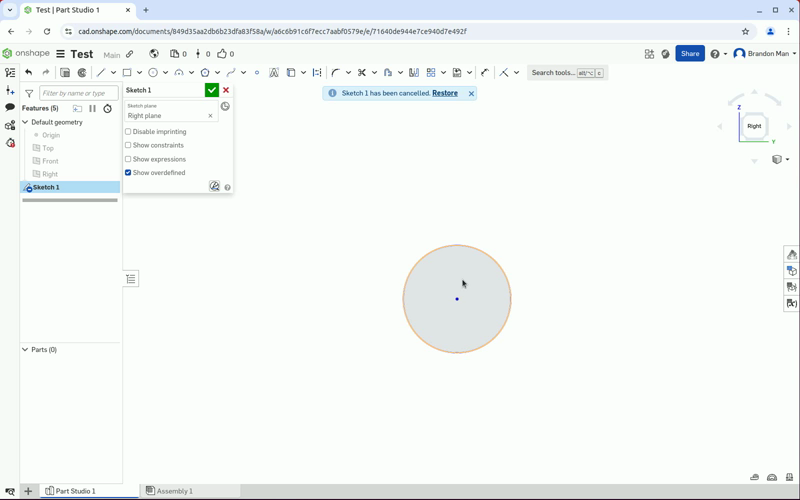
scroll(6)
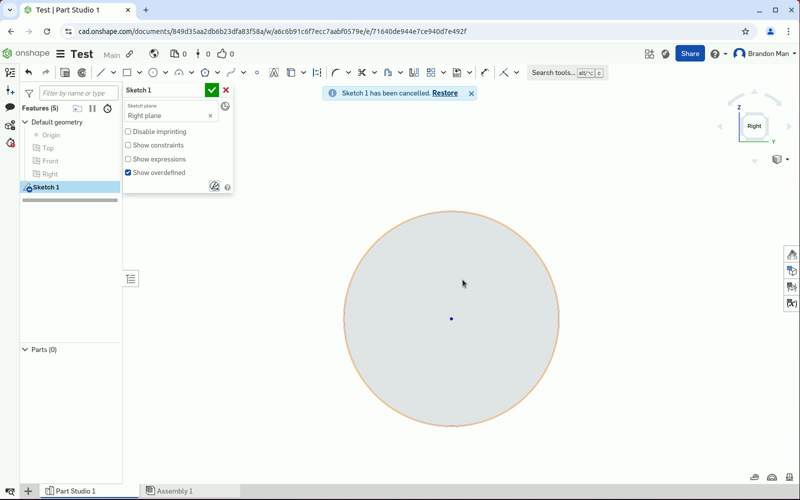
click(462, 279)
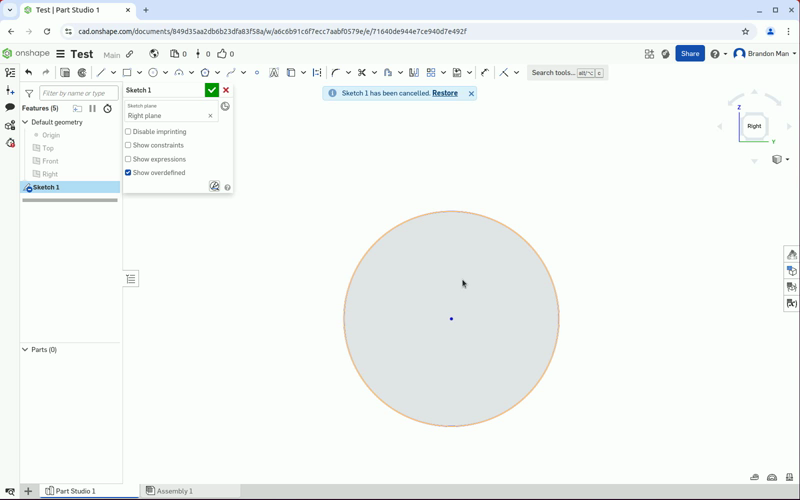
scroll(-6)
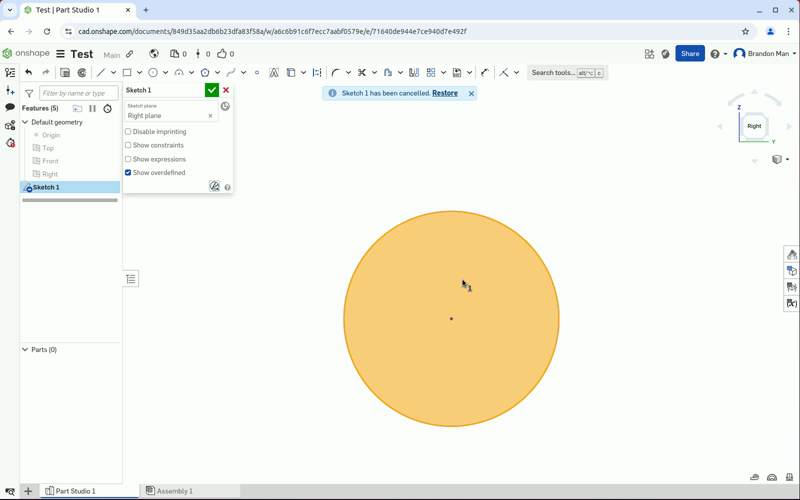
scroll(-6)
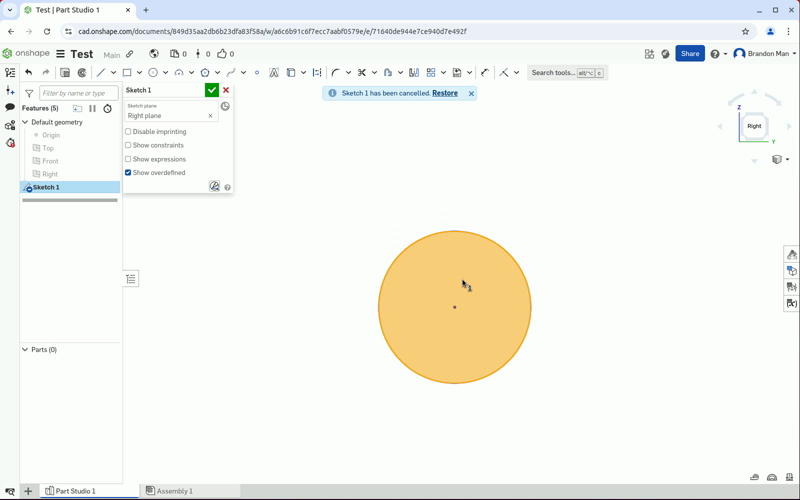
scroll(-6)
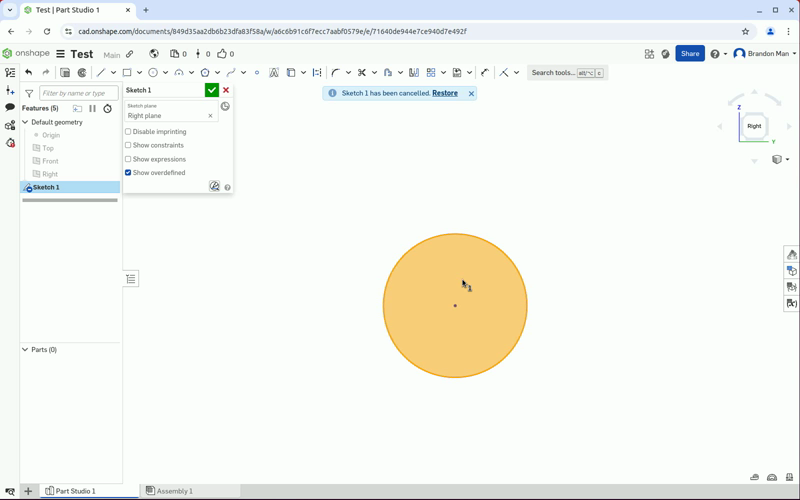
scroll(-6)
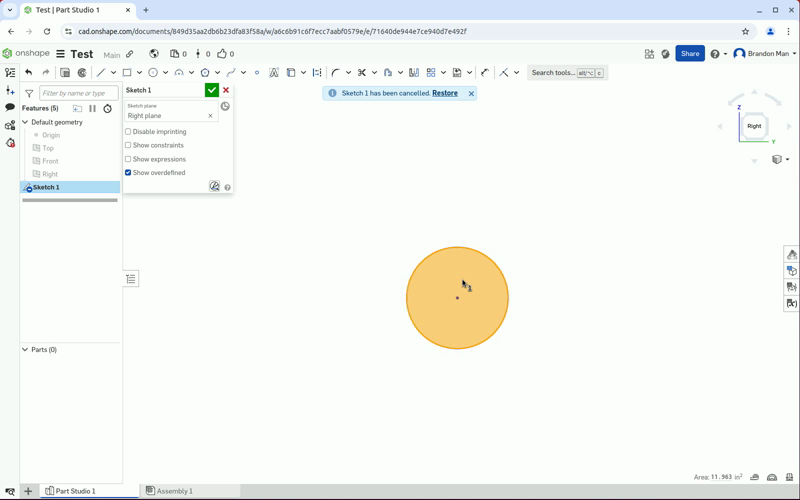
scroll(-6)
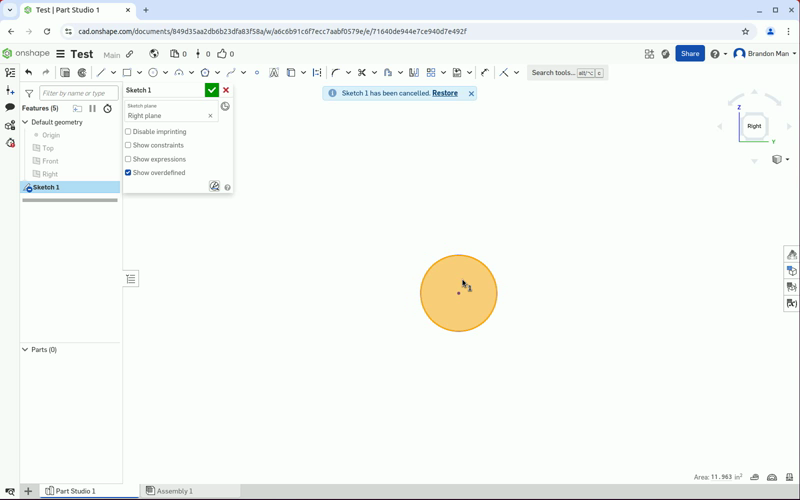
scroll(-6)
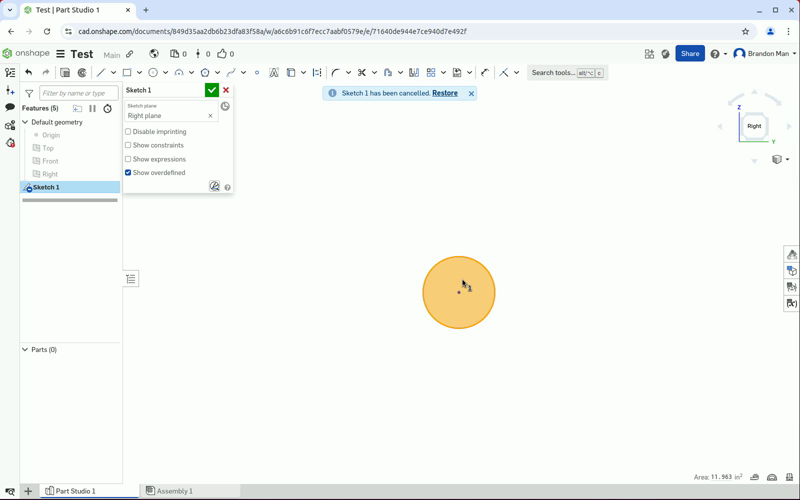
scroll(-6)
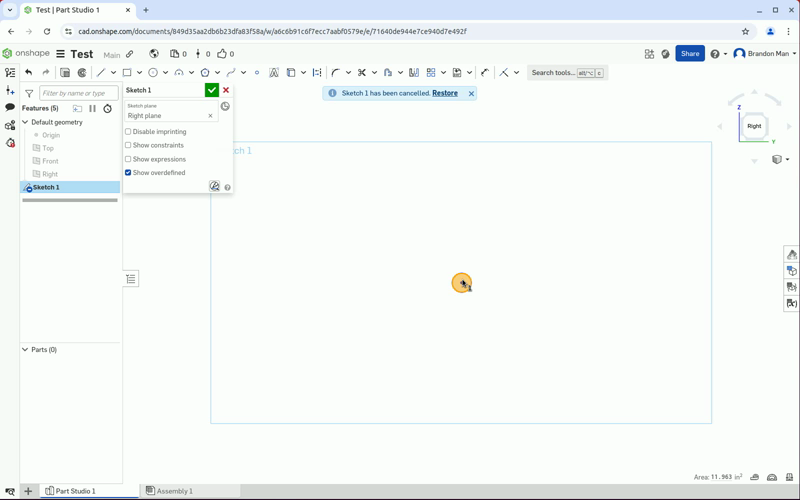
mouse_move(73, 352)
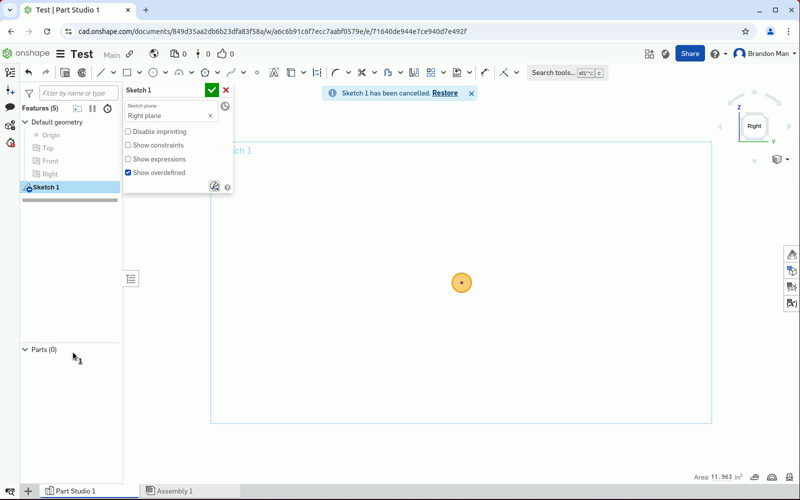
key(shift+y)
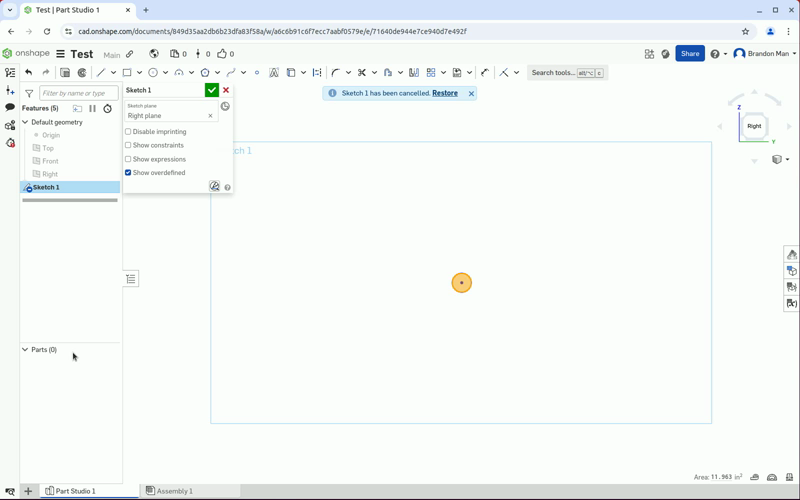
key(shift+e)
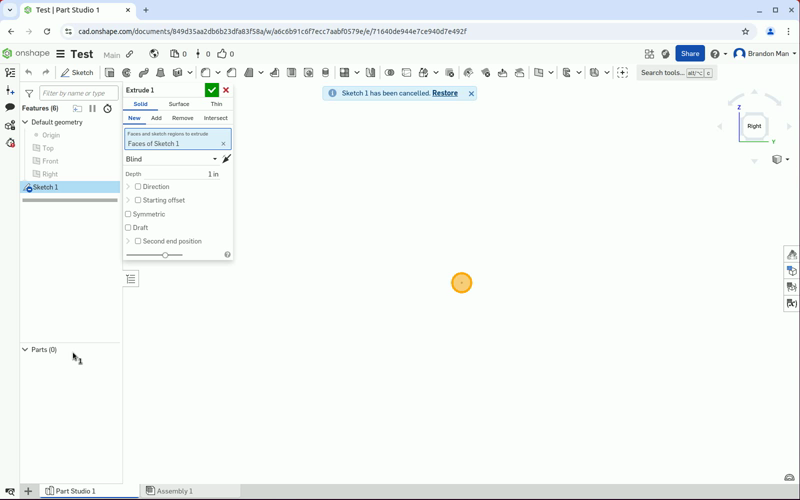
mouse_move(143, 106)
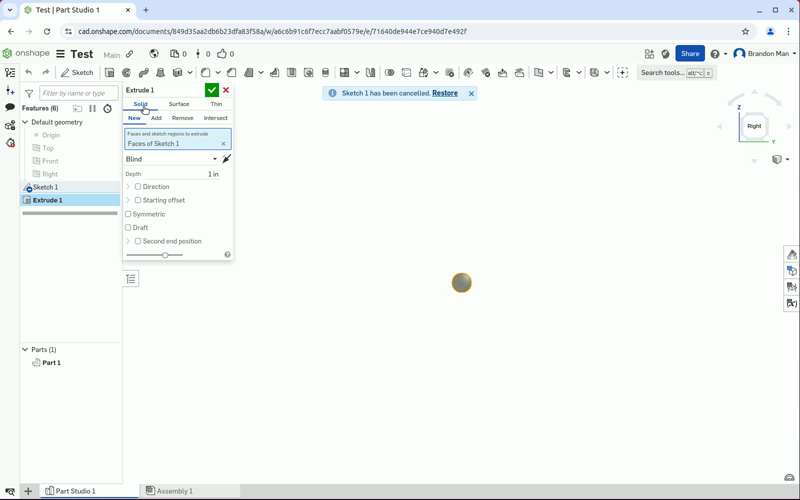
click(143, 106)
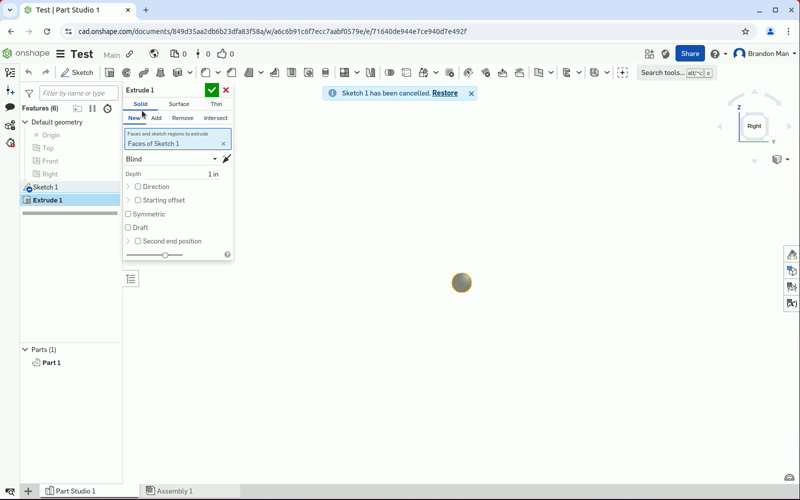
mouse_move(137, 120)
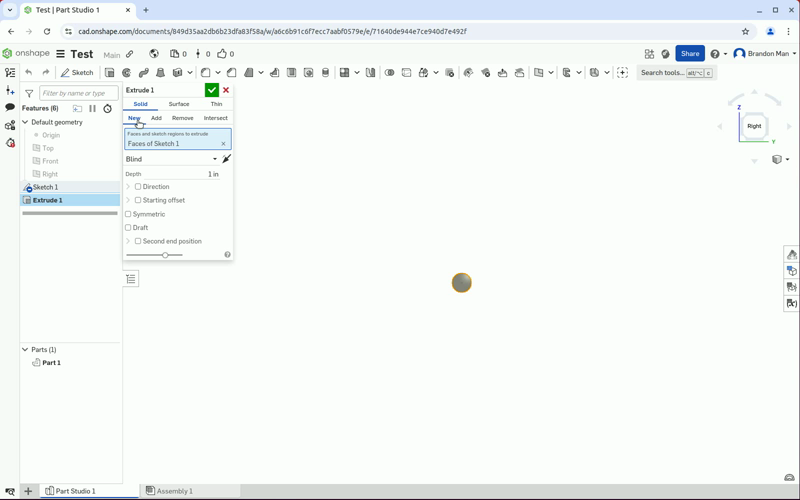
click(137, 120)
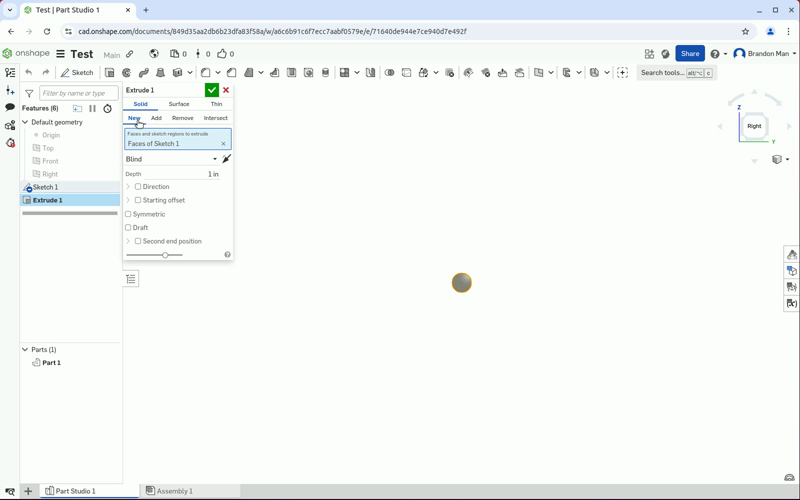
key(tab, 4)
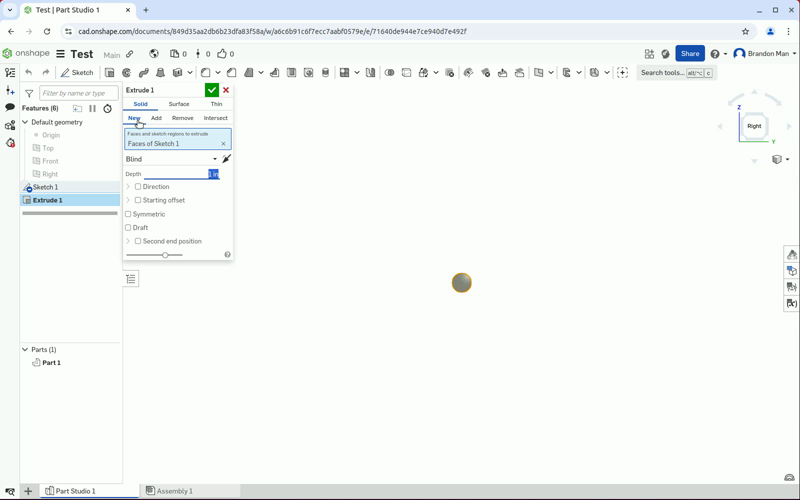
text(-3.611)
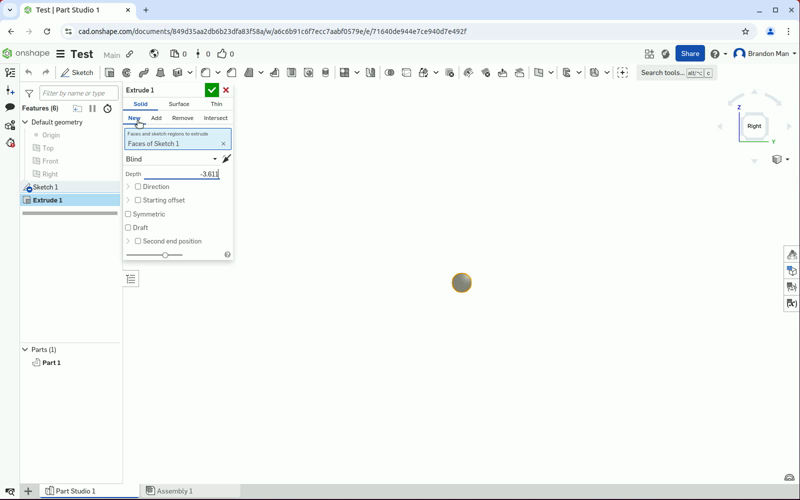
key(enter)
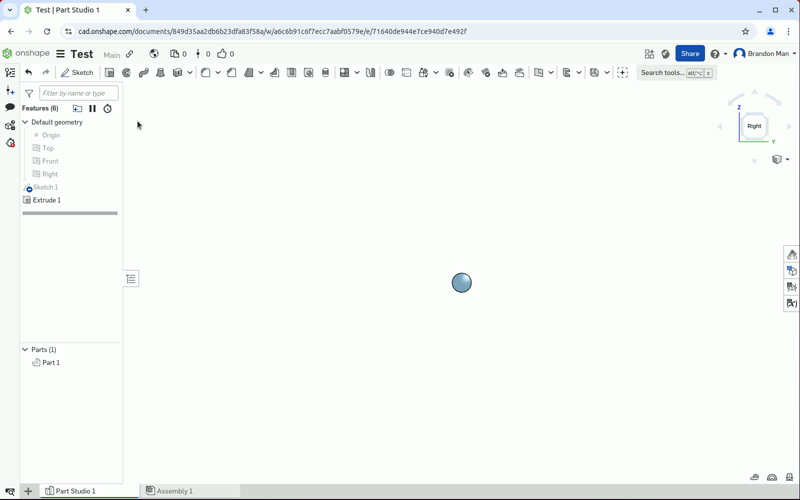
key(shift+h)
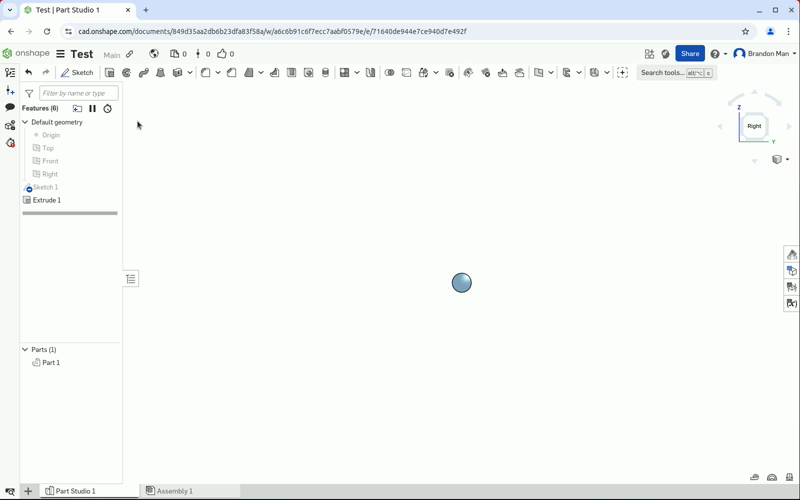
key(shift+h)
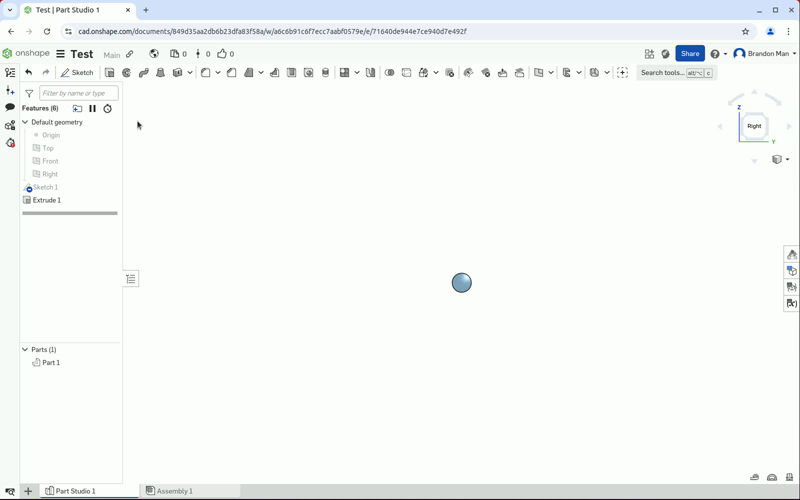
mouse_move(73, 189)
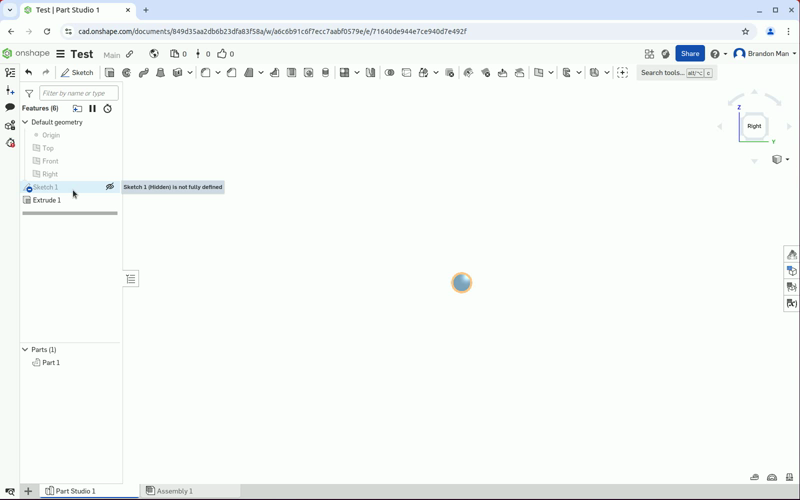
click(73, 189)
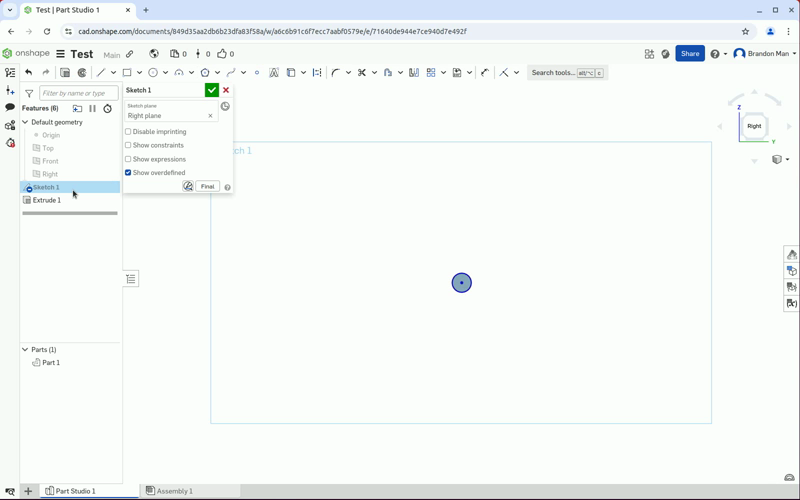
mouse_move(229, 92)
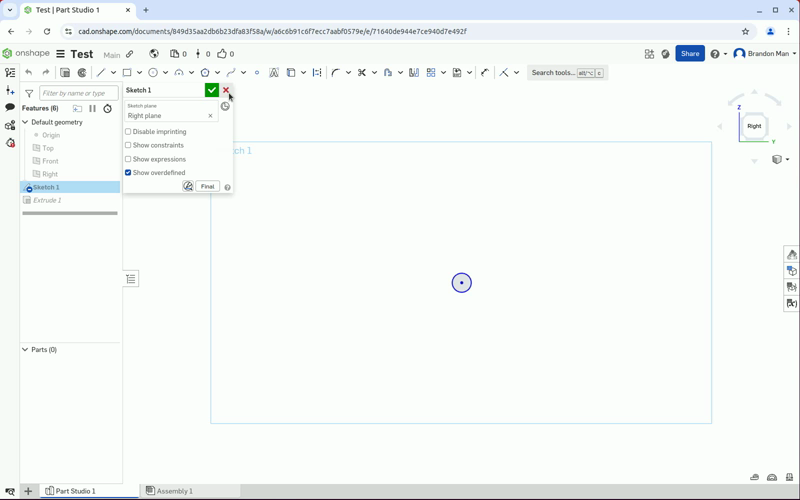
click(229, 92)
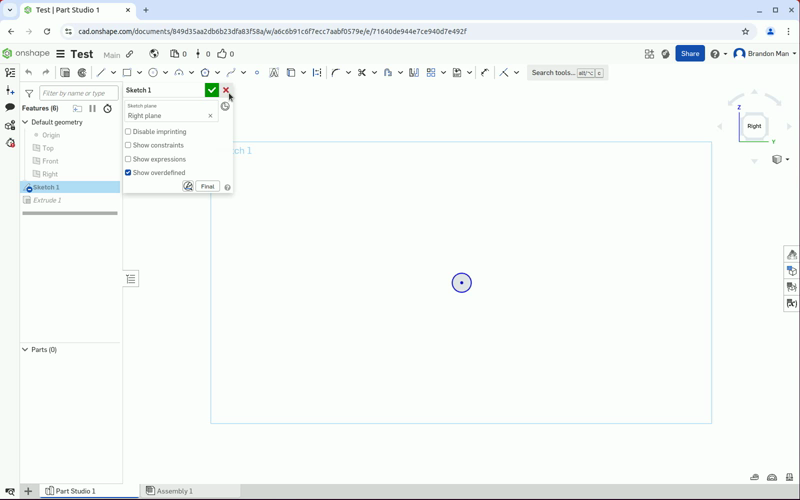
key(shift+s)
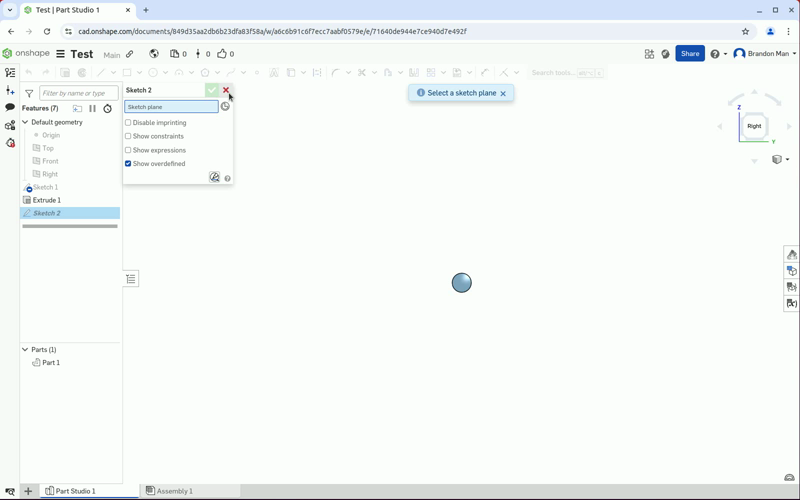
mouse_move(73, 176)
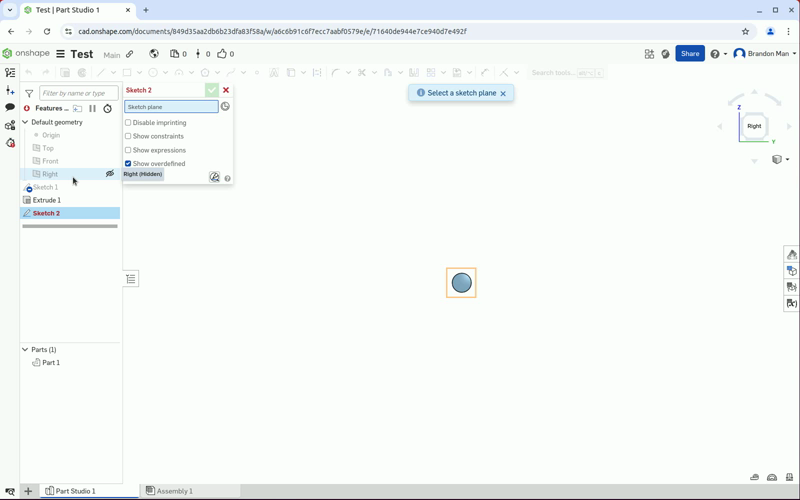
click(73, 176)
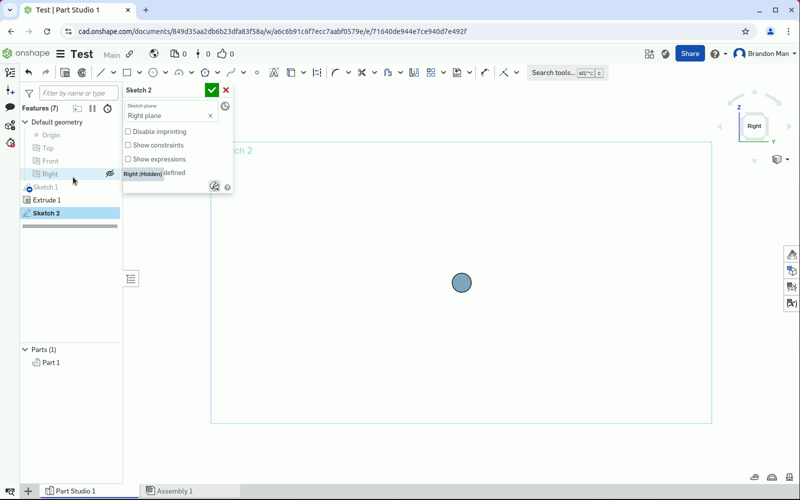
mouse_move(73, 352)
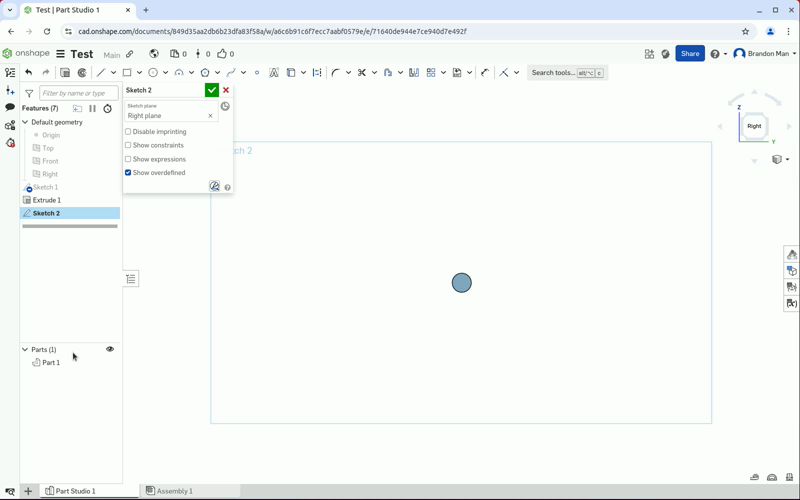
key(y)
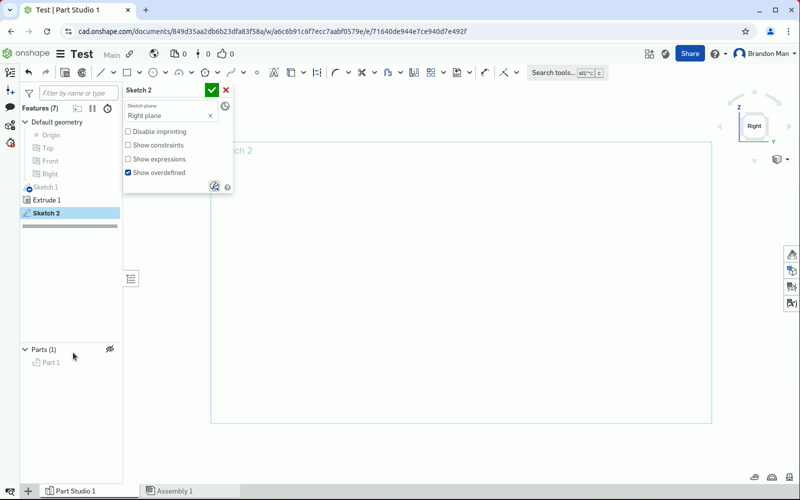
key(c)
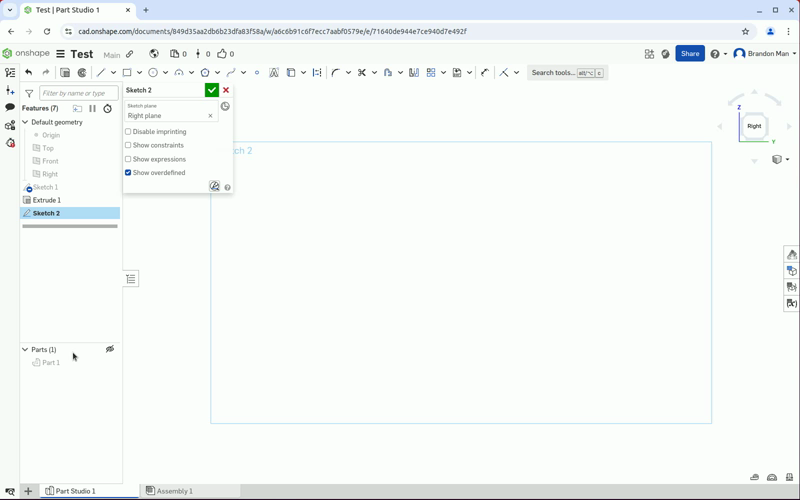
key_down(shift)
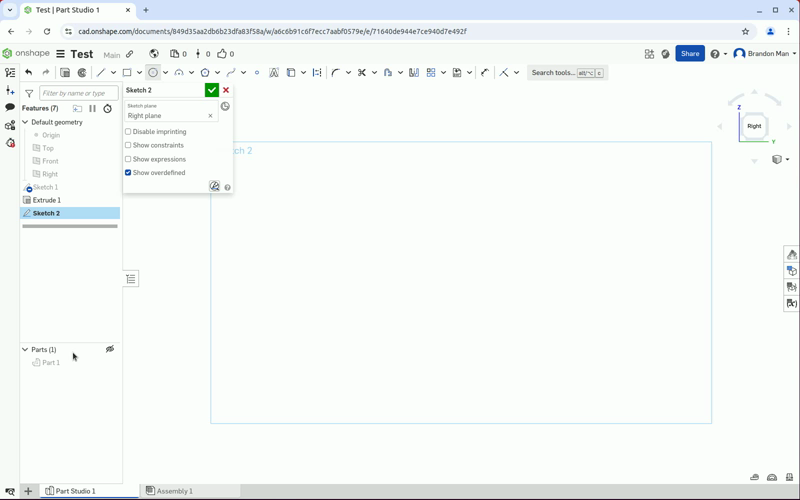
mouse_move(461, 282)
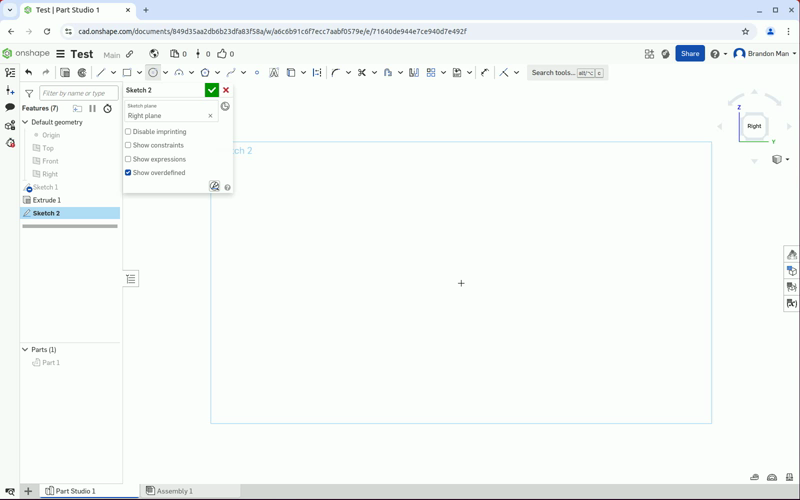
click(461, 282)
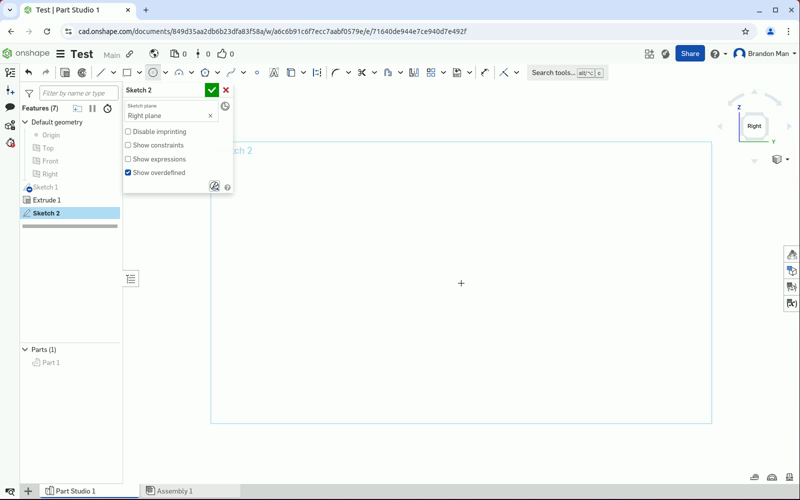
key_up(shift)
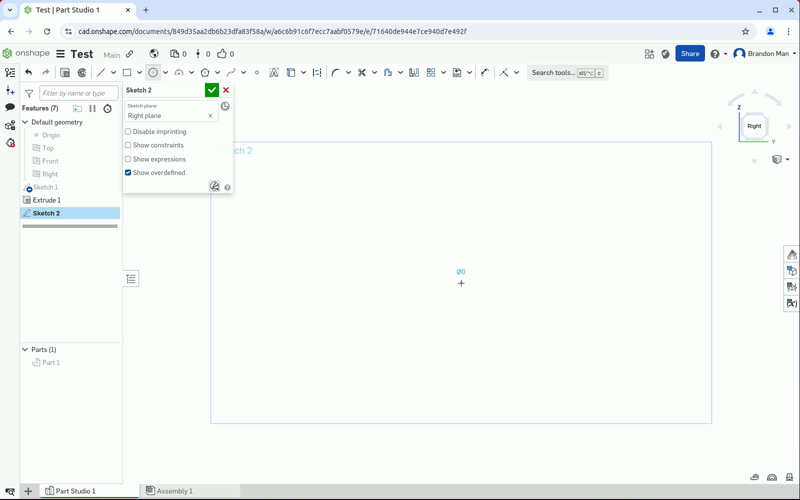
mouse_move(470, 282)
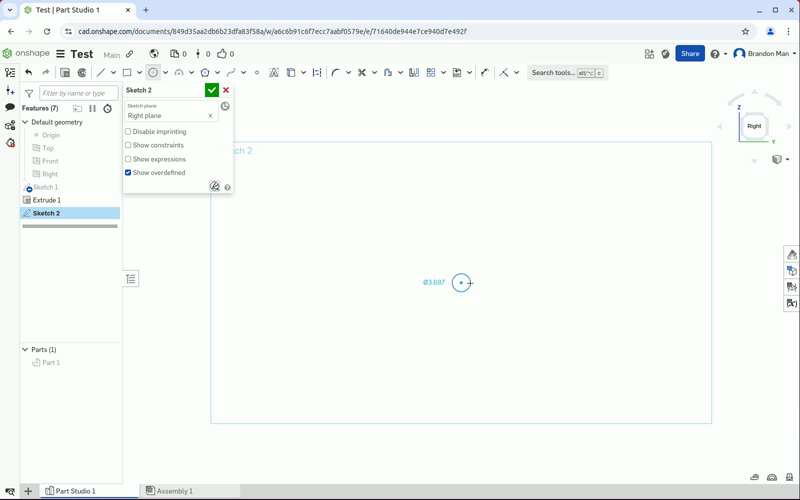
click(470, 282)
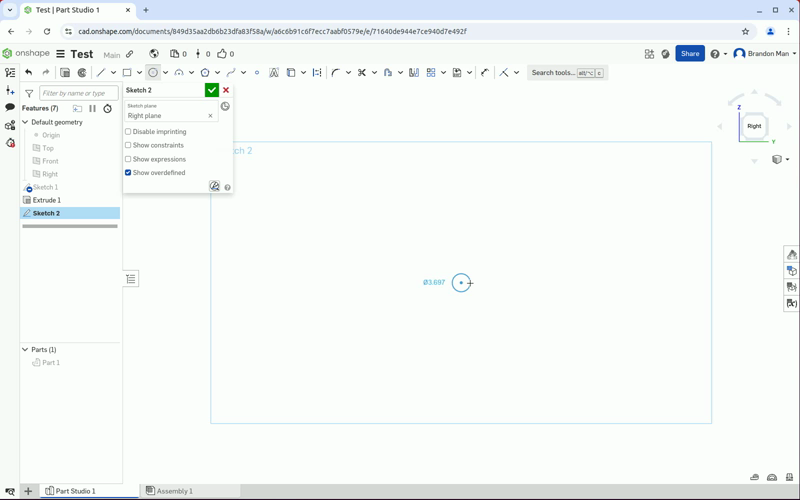
key(esc)
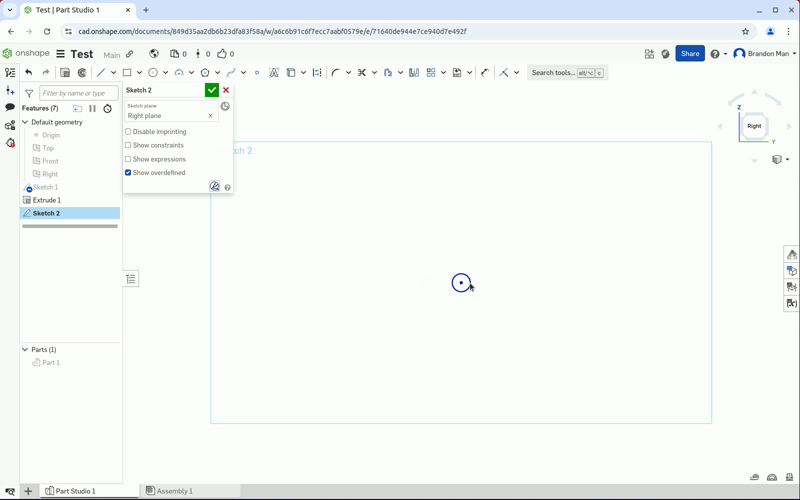
mouse_move(466, 286)
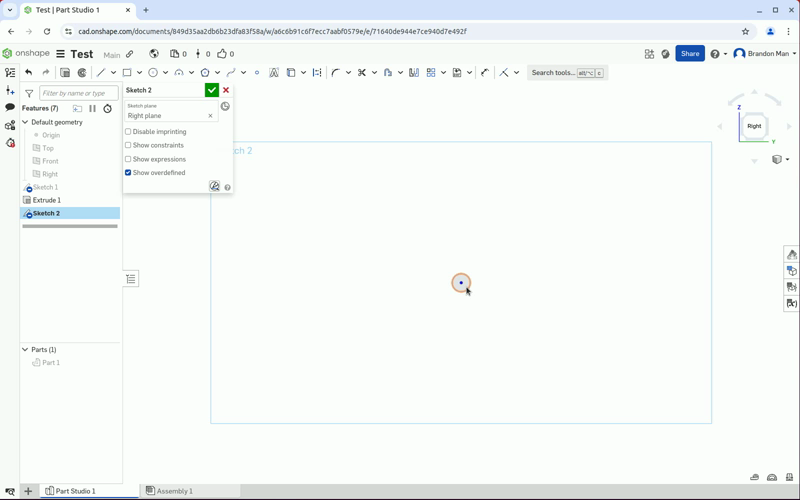
scroll(6)
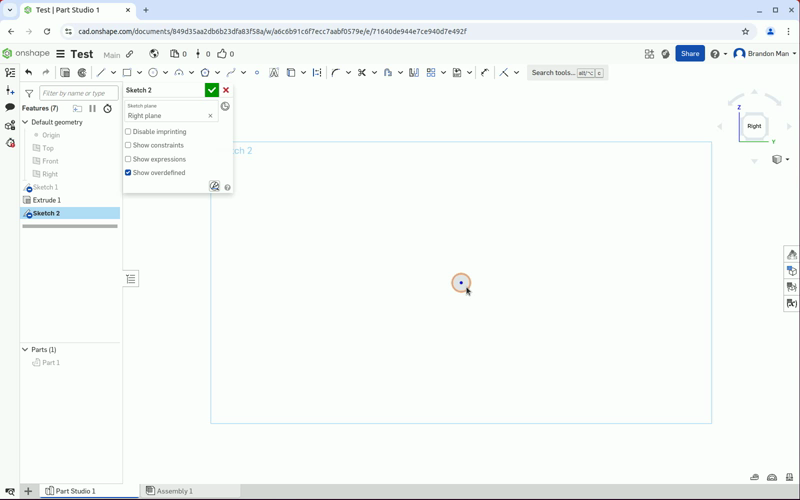
scroll(6)
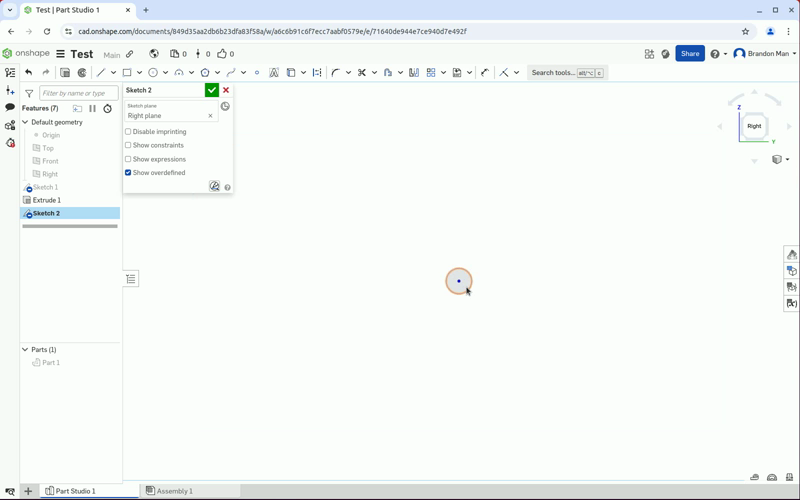
scroll(6)
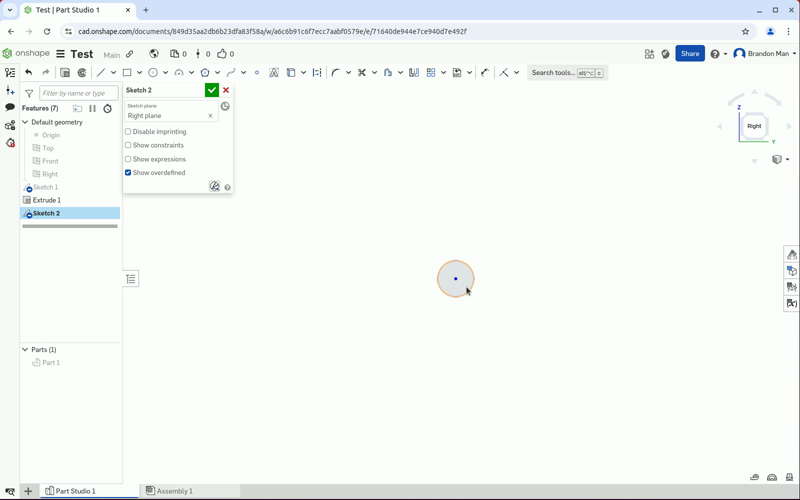
scroll(6)
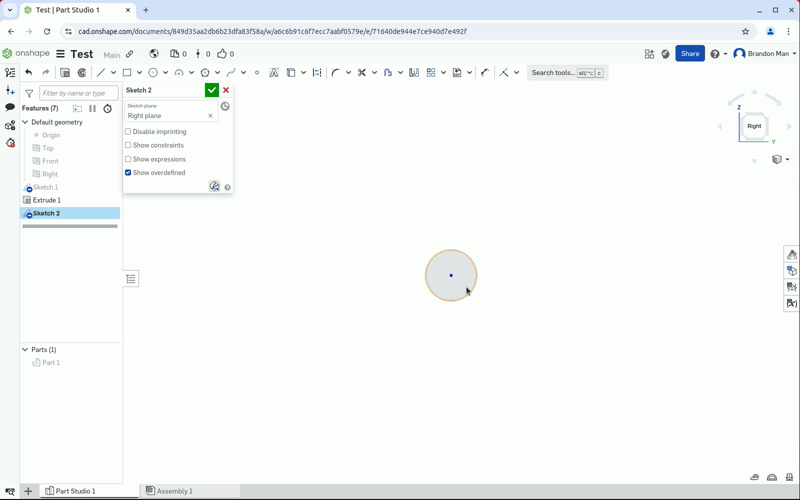
scroll(6)
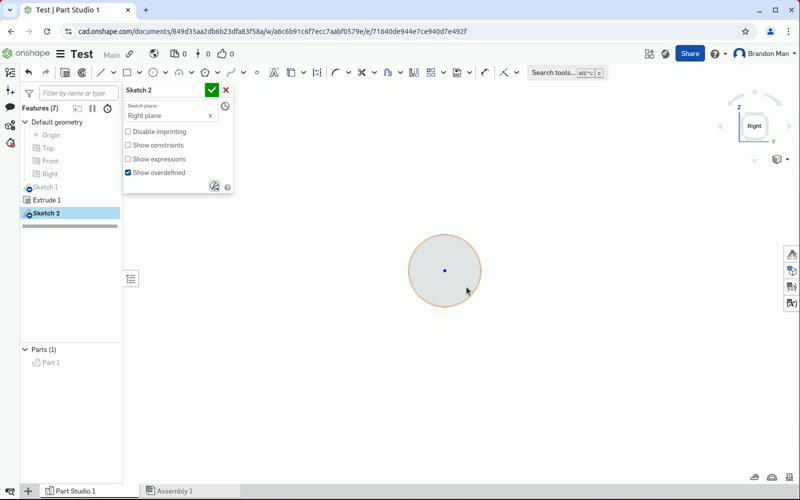
scroll(6)
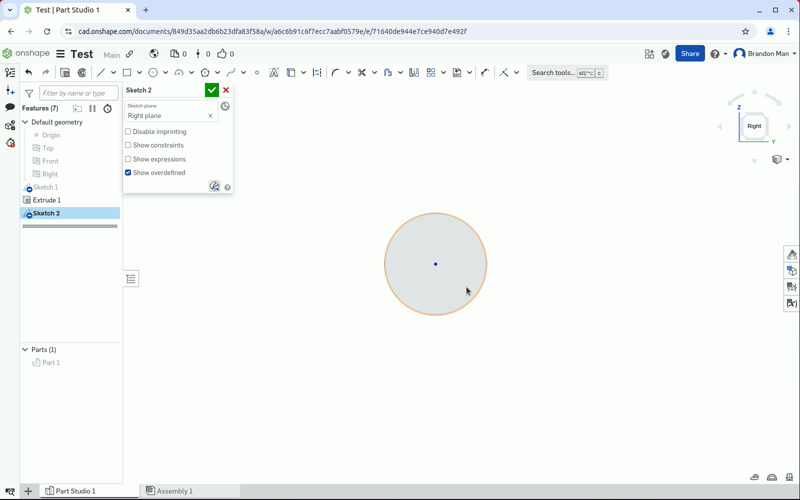
scroll(6)
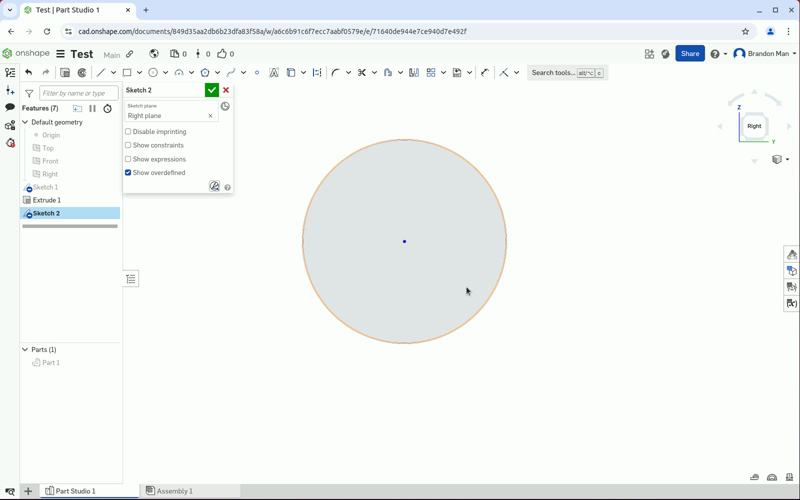
click(466, 286)
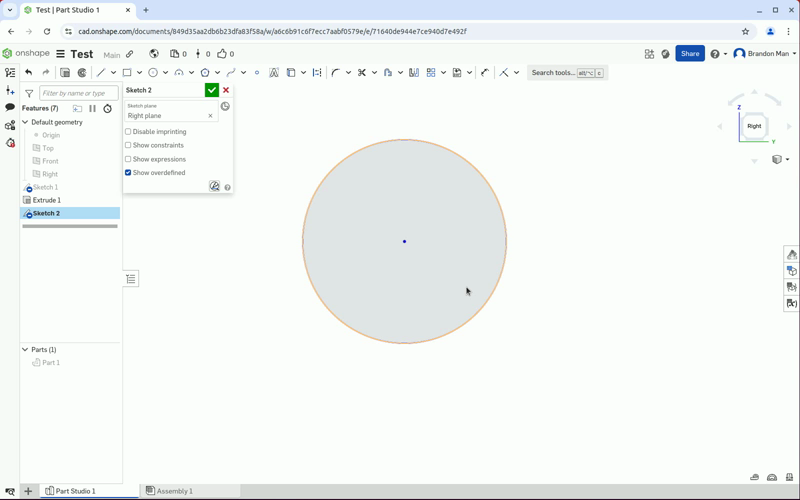
scroll(-6)
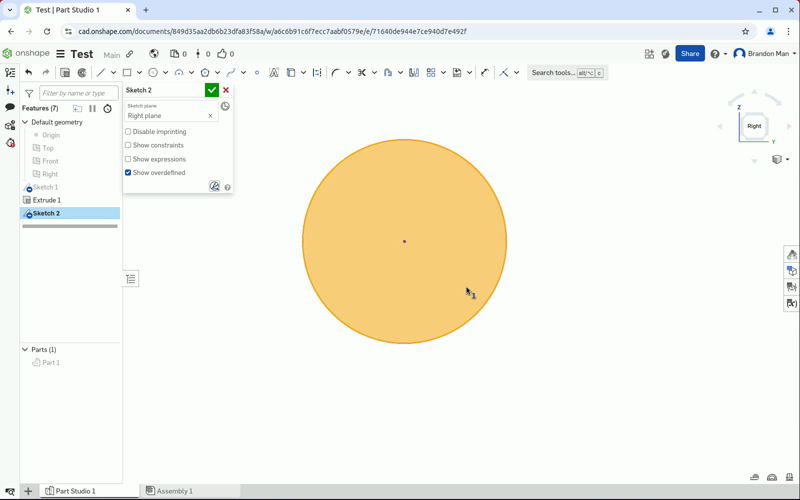
scroll(-6)
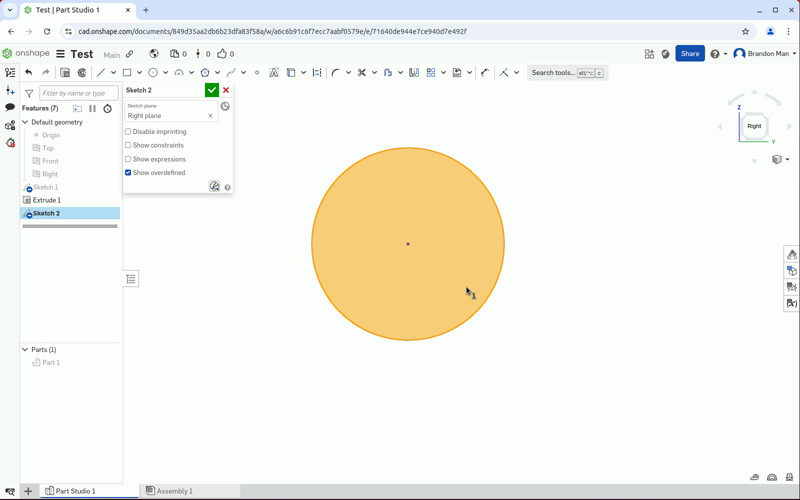
scroll(-6)
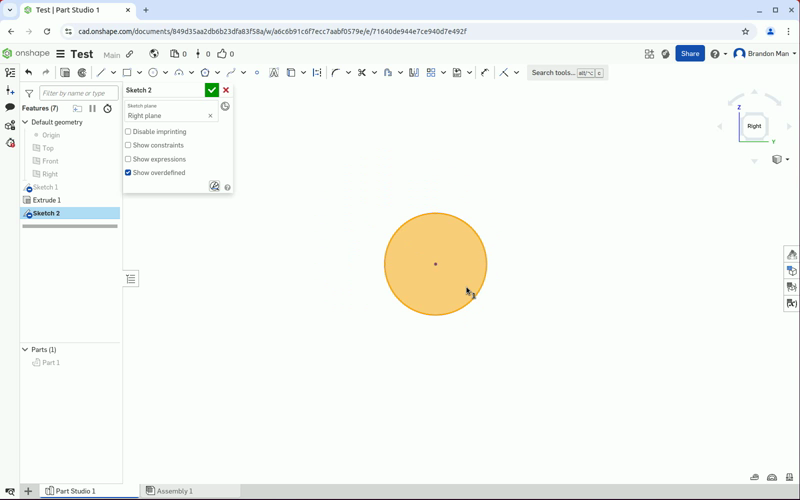
scroll(-6)
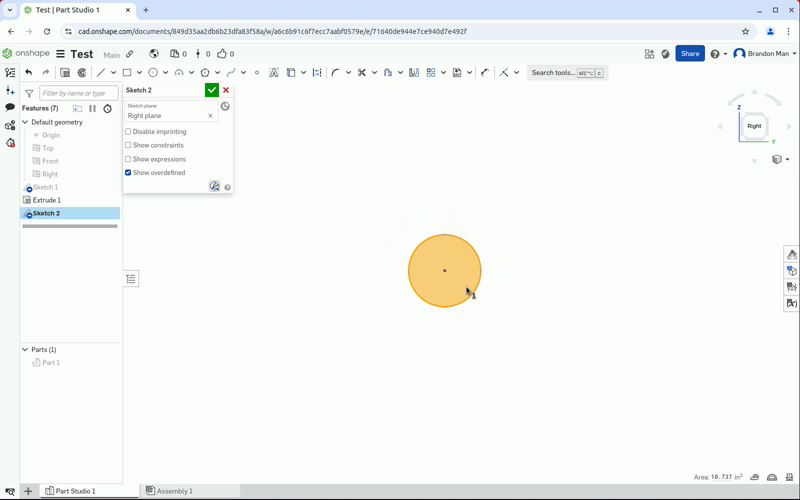
scroll(-6)
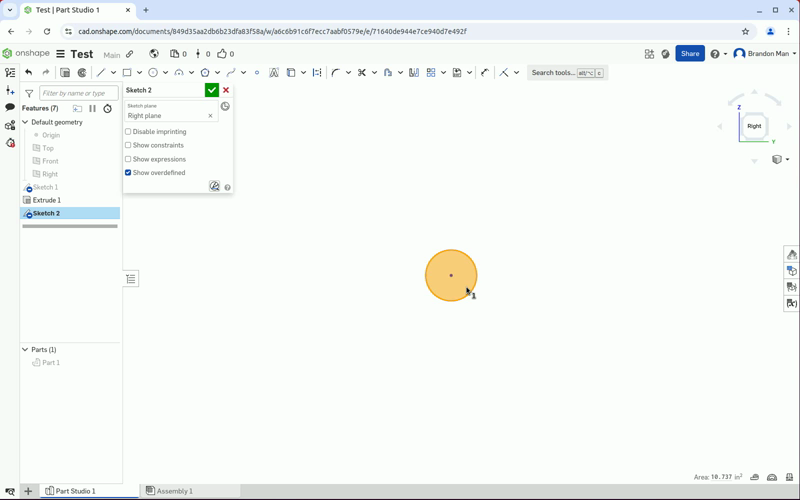
scroll(-6)
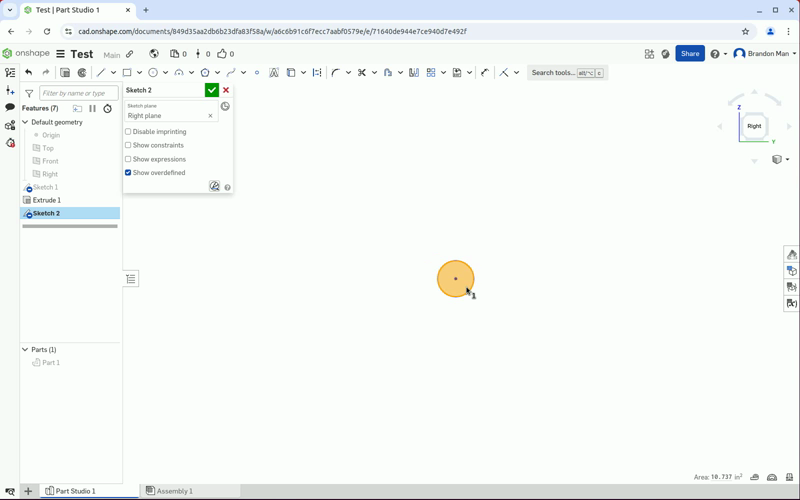
scroll(-6)
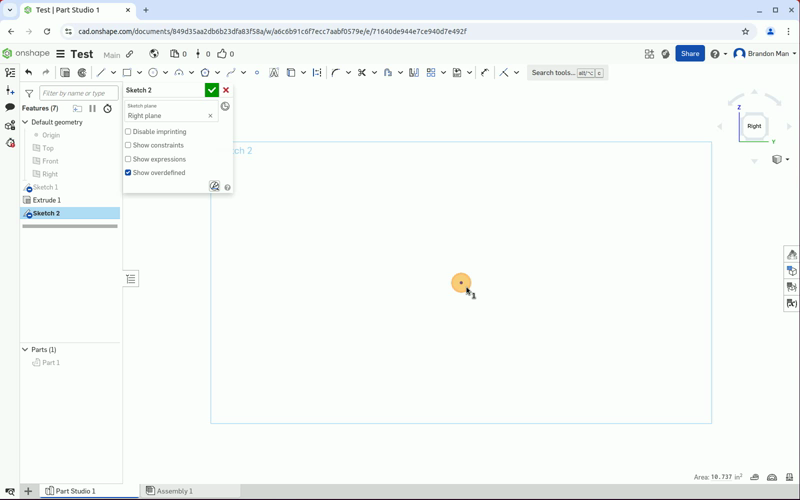
mouse_move(73, 352)
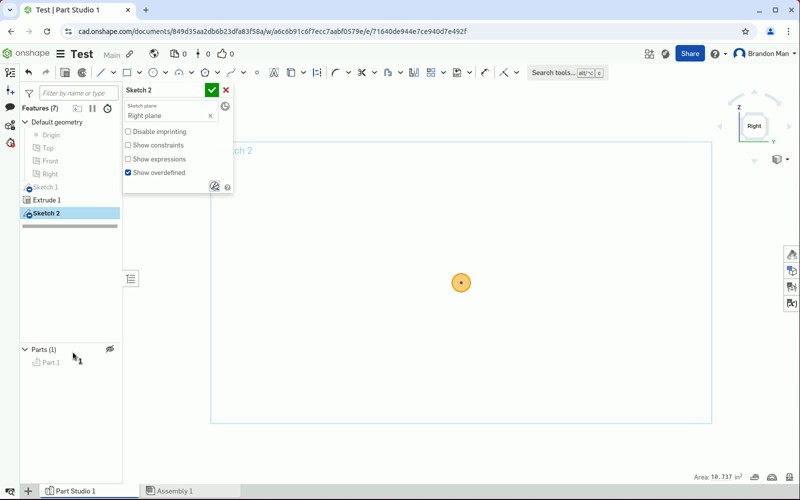
key(shift+y)
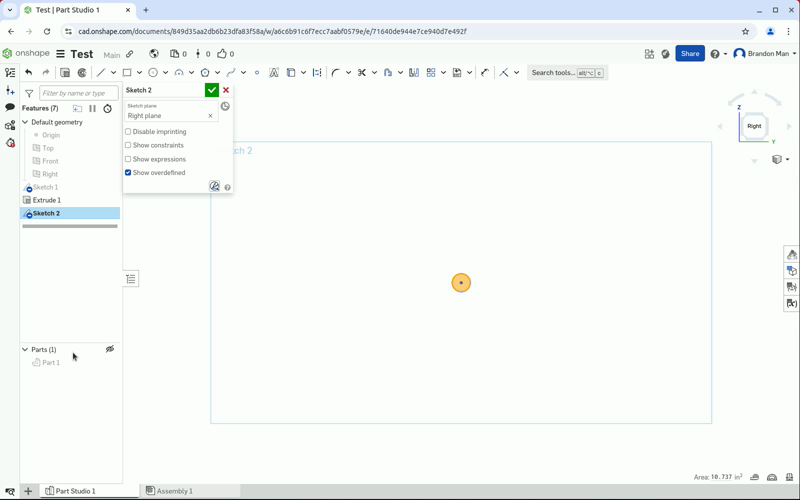
key(shift+e)
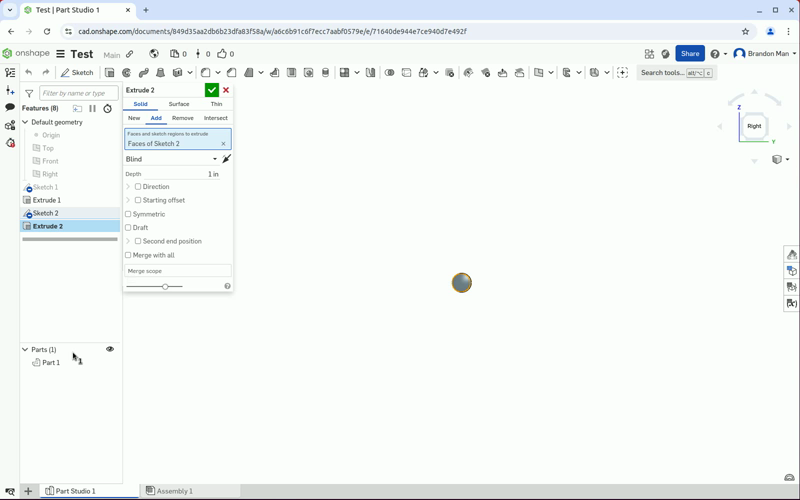
mouse_move(143, 106)
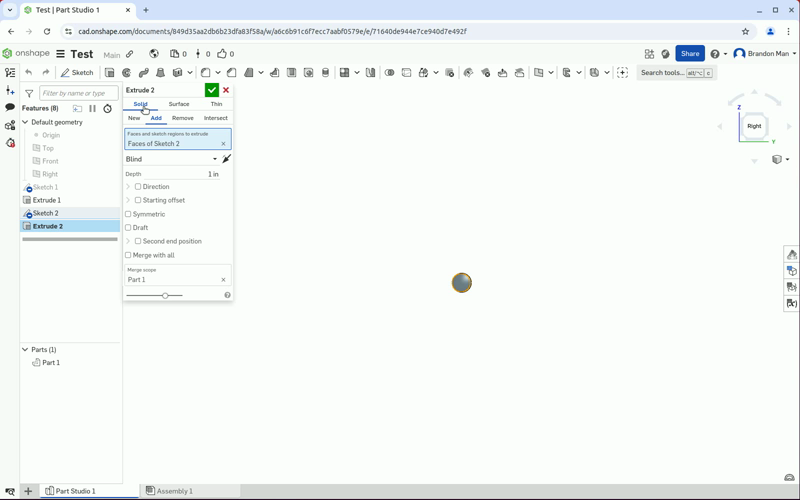
click(143, 106)
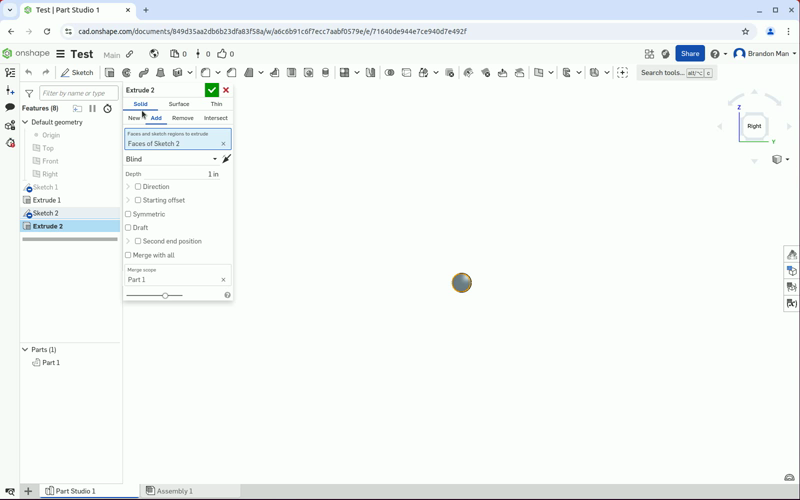
mouse_move(137, 120)
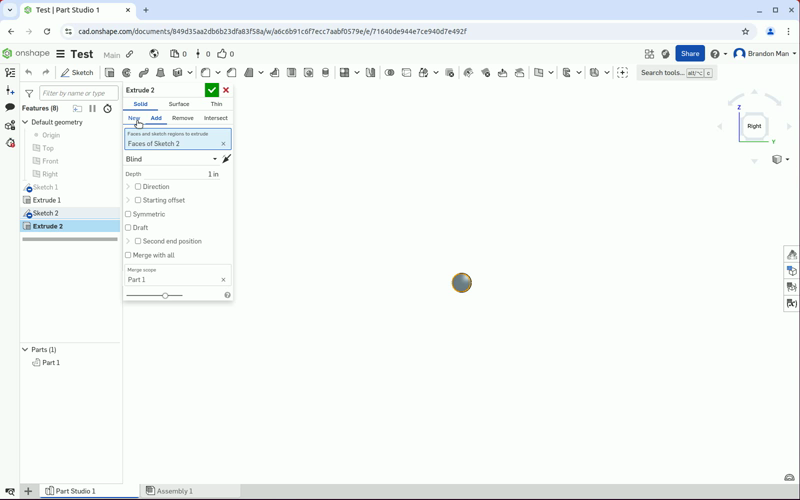
click(137, 120)
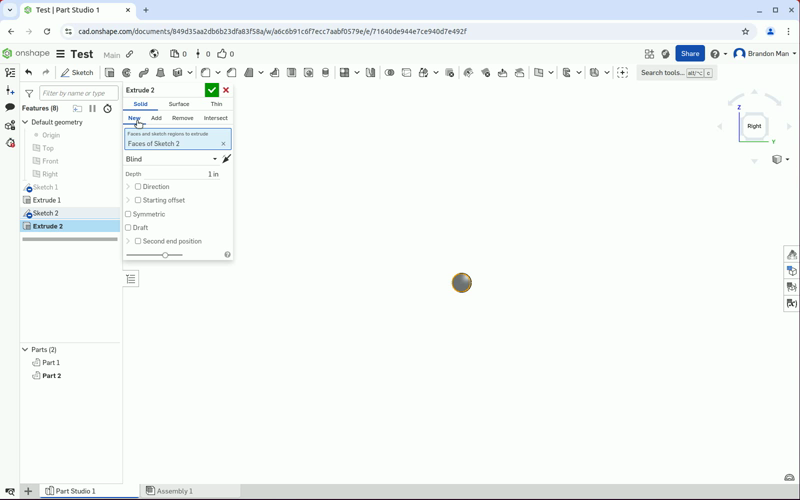
key(tab, 4)
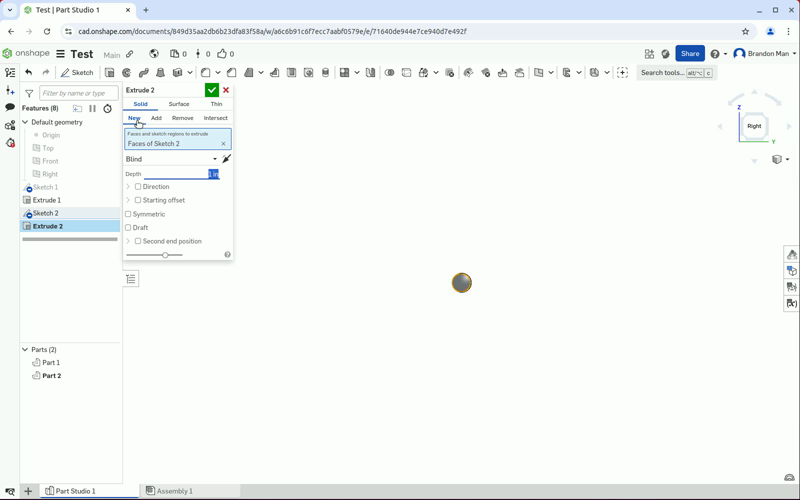
text(0.963)
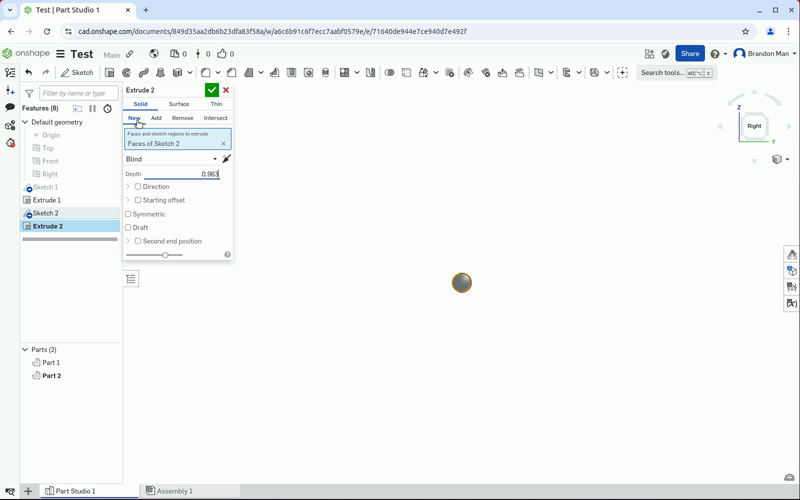
key(enter)
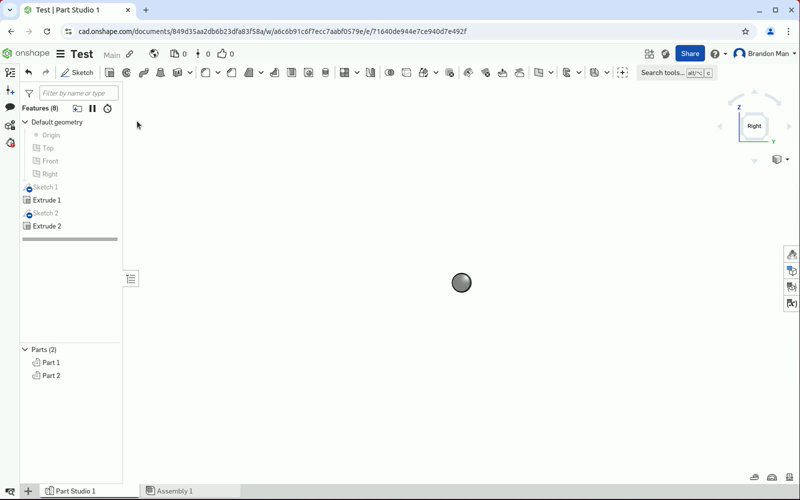
key(shift+h)
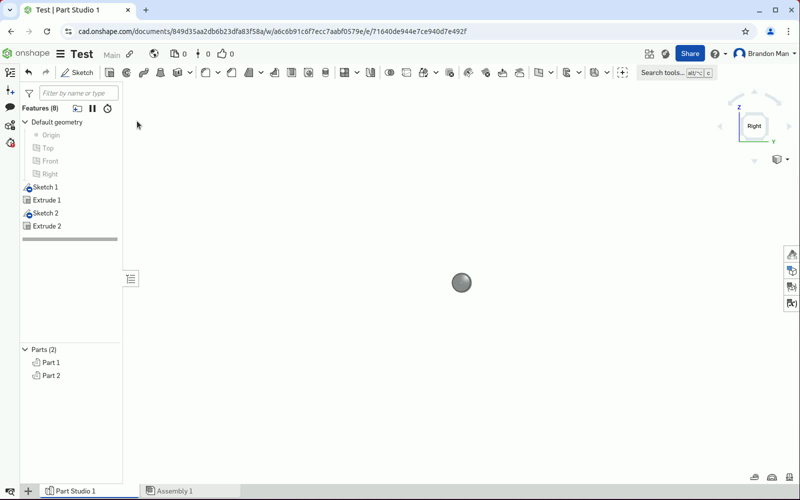
key(shift+h)
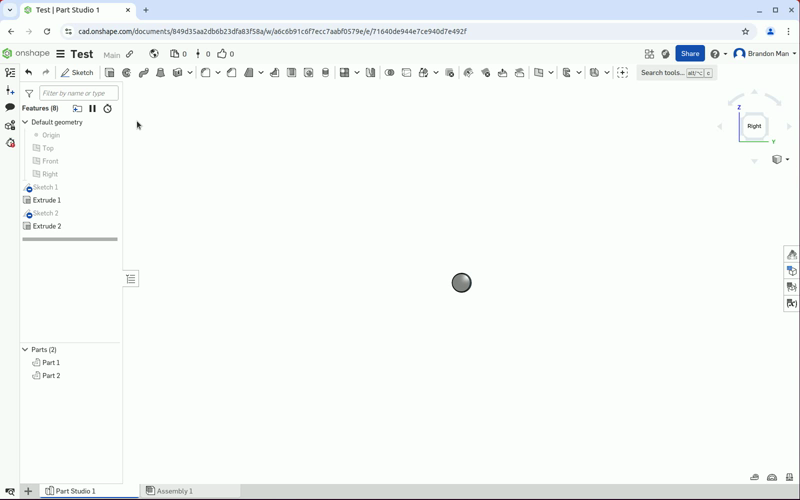
mouse_move(73, 189)
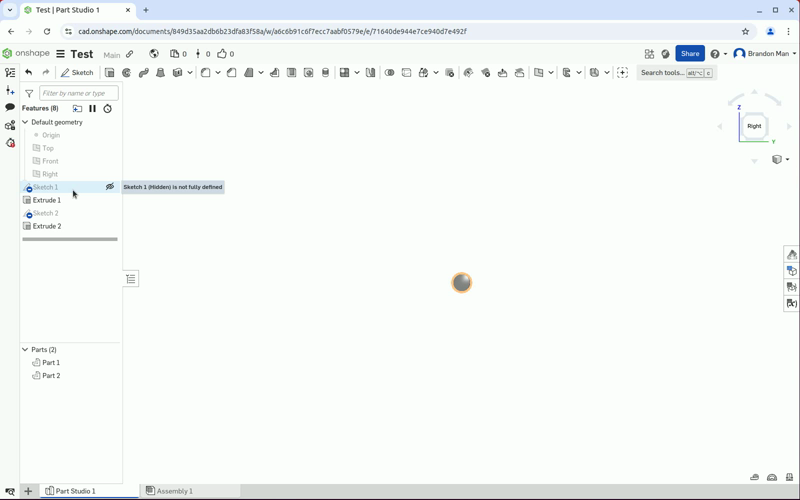
click(73, 189)
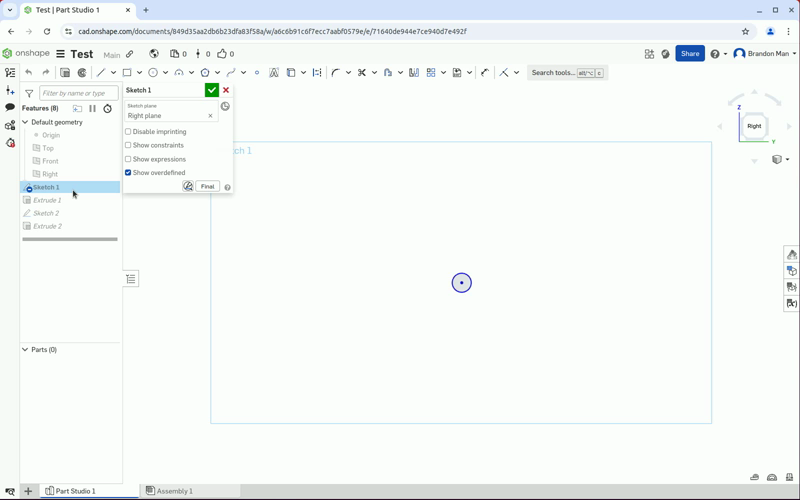
mouse_move(229, 92)
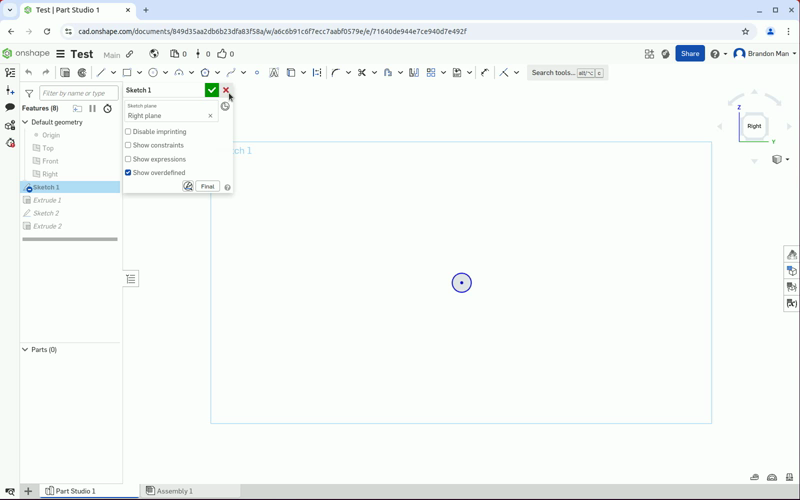
click(229, 92)
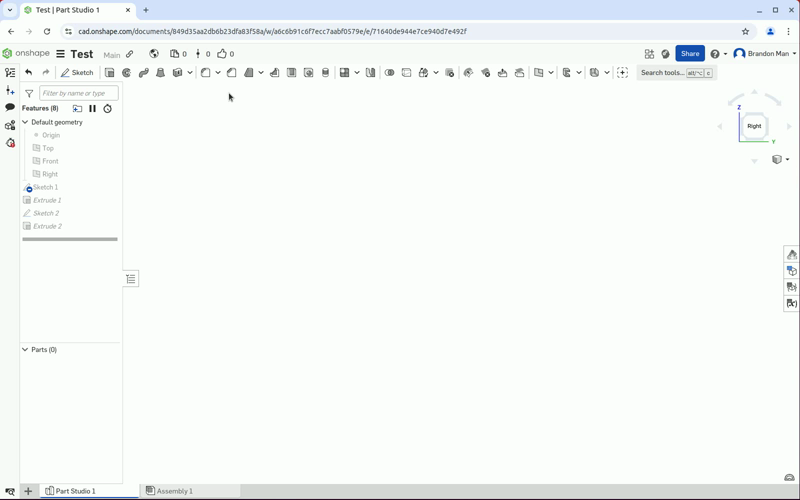
mouse_move(541, 75)
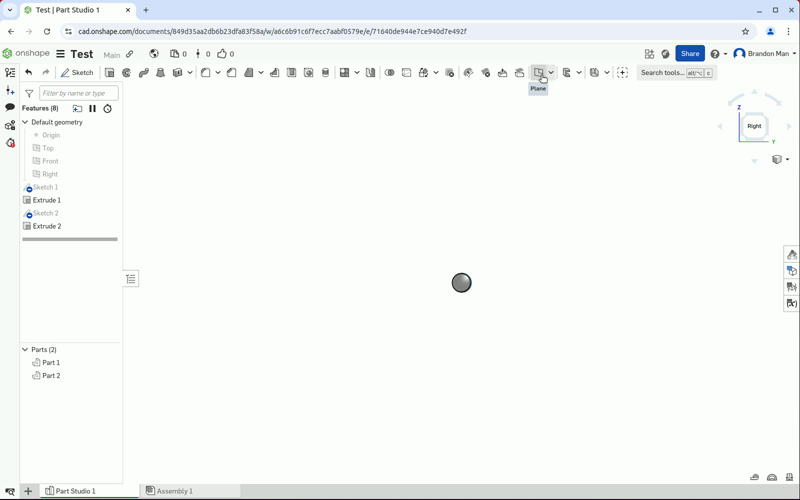
click(541, 75)
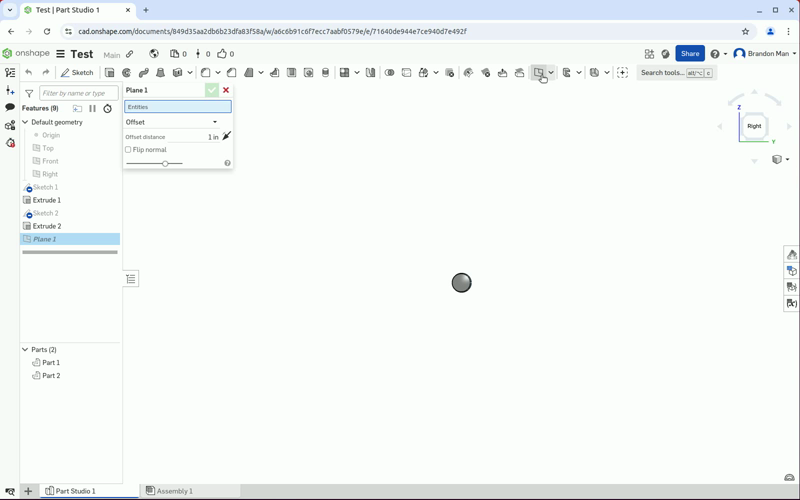
mouse_move(73, 176)
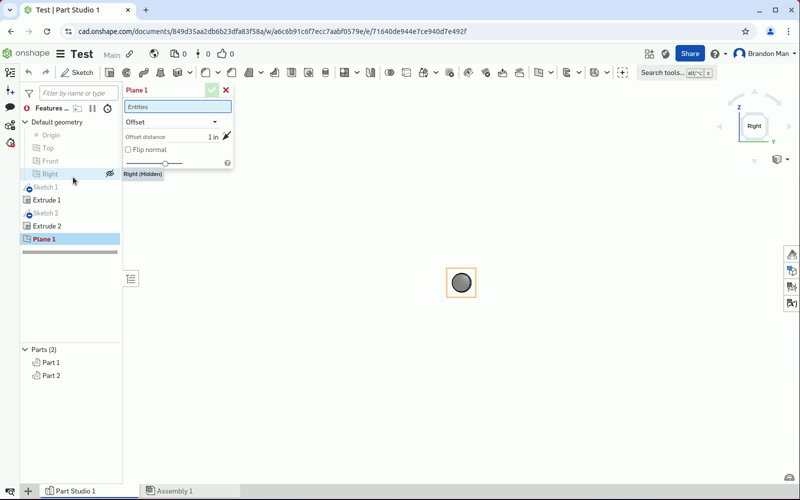
click(73, 176)
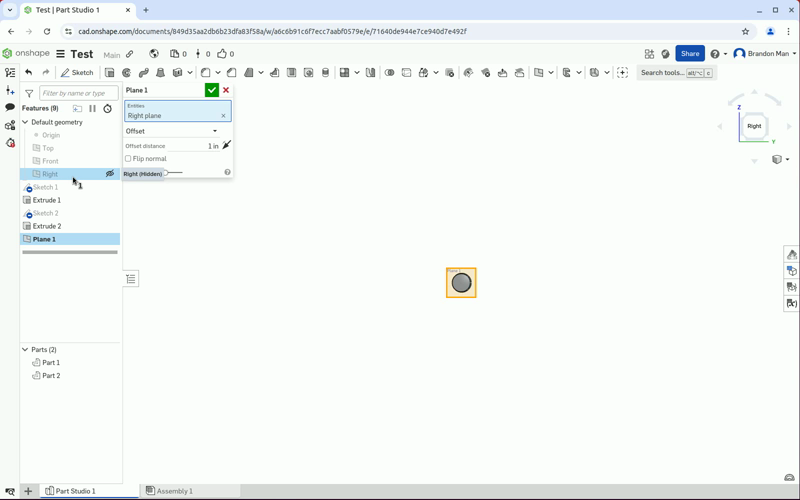
key(tab, 2)
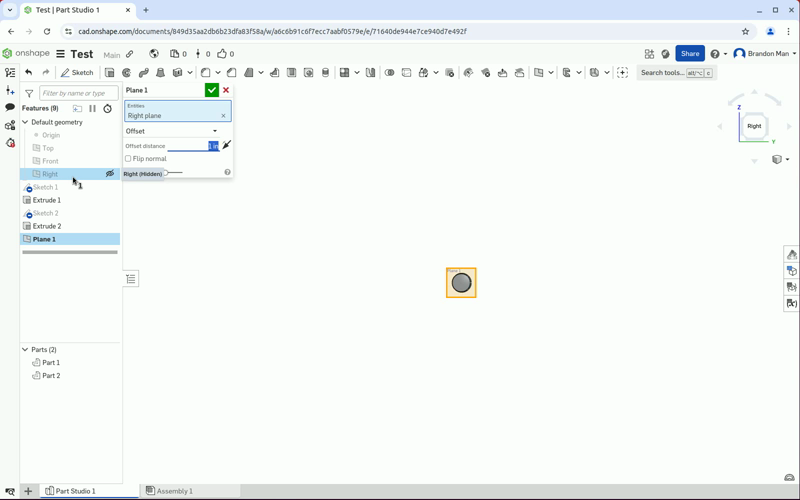
text(0.955)
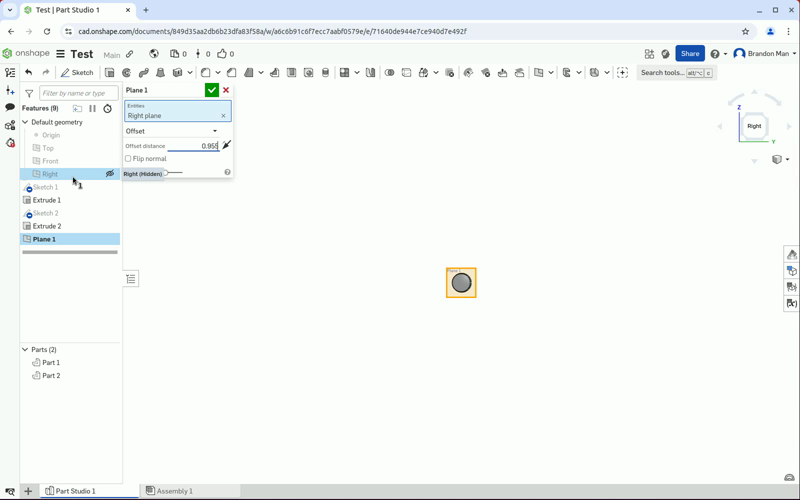
key(enter, 2)
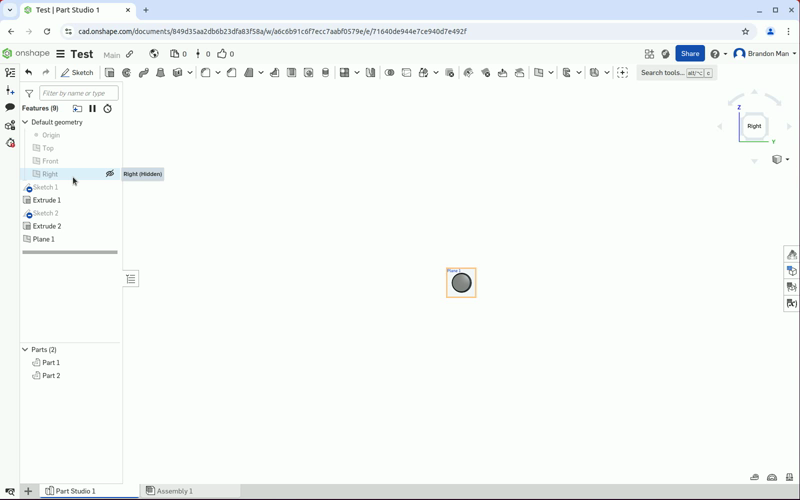
key(shift+s)
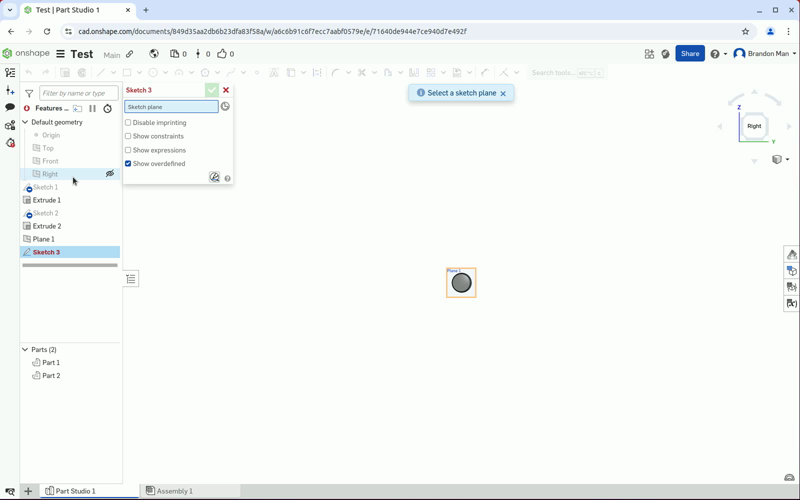
mouse_move(73, 241)
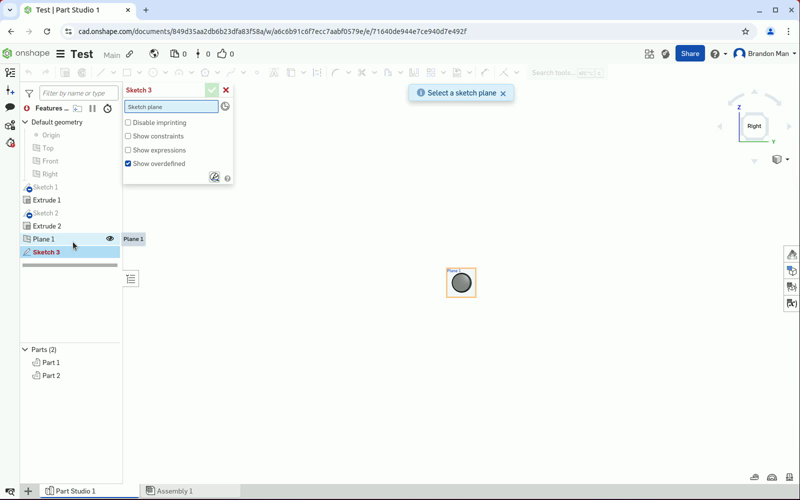
click(73, 241)
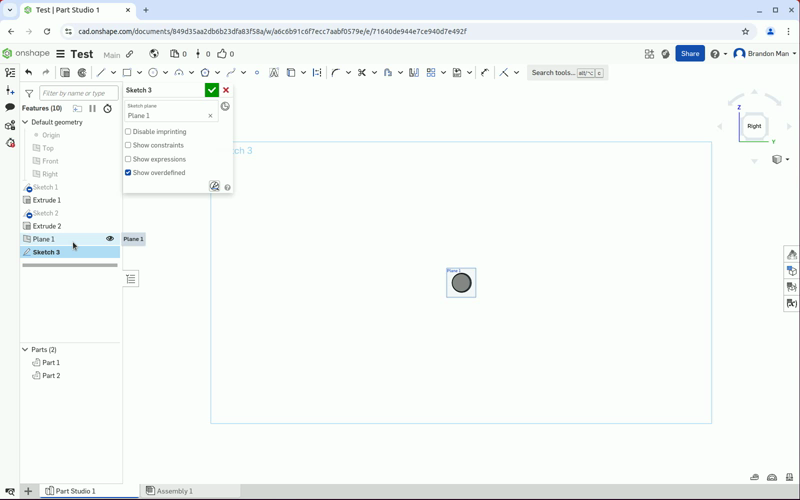
mouse_move(73, 352)
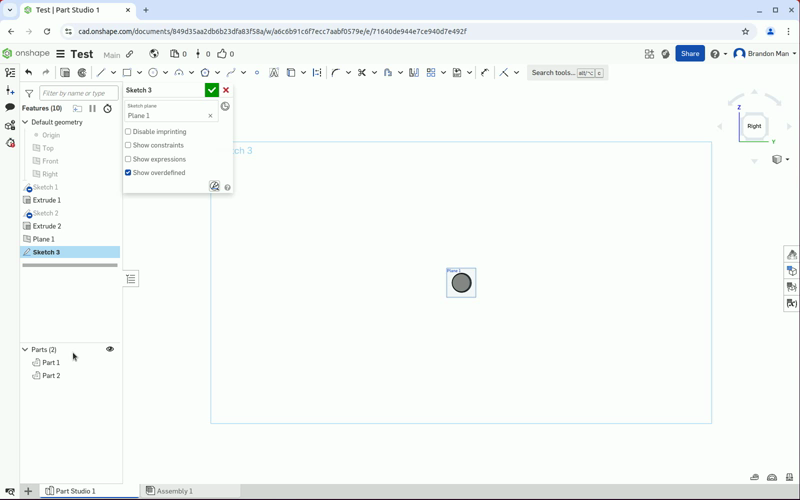
key(y)
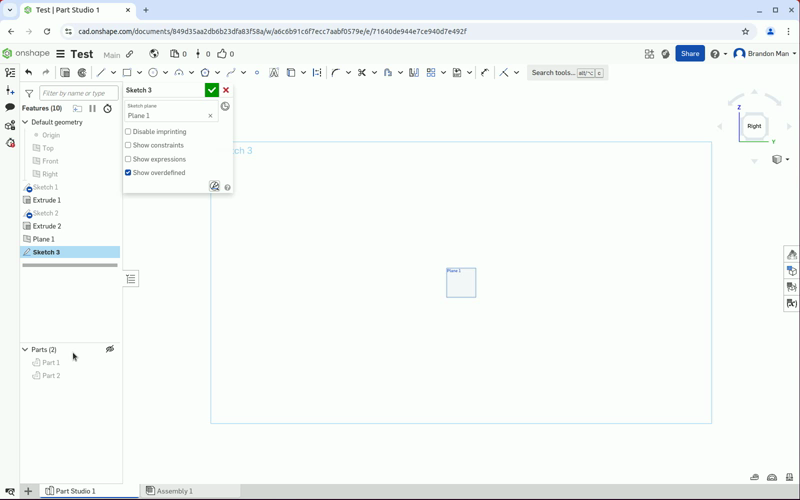
key(l)
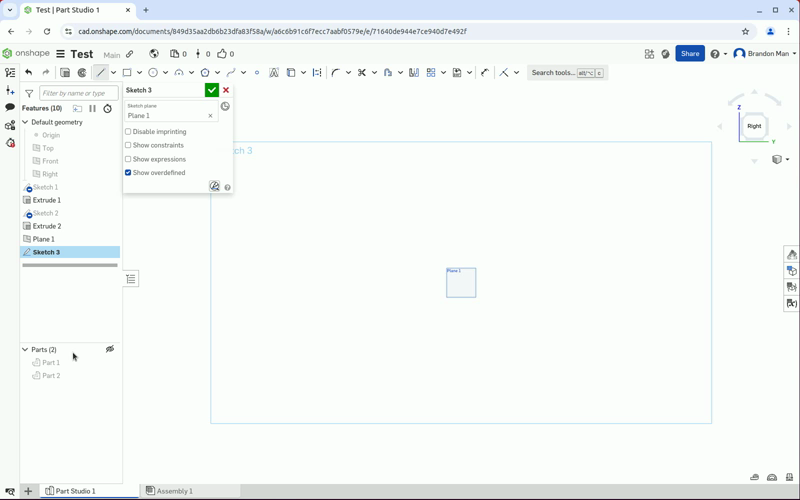
key_down(shift)
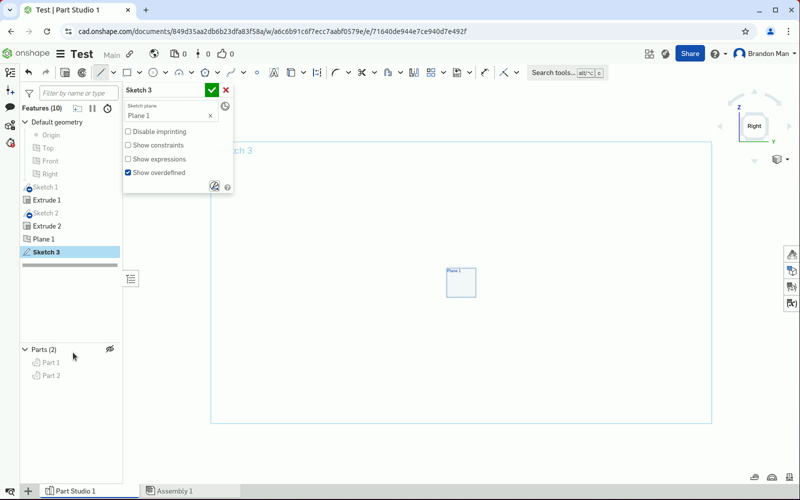
mouse_move(452, 285)
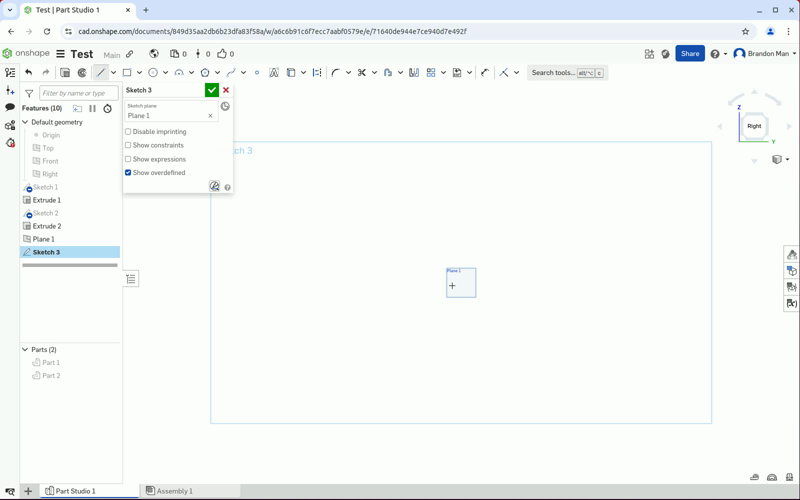
click(452, 285)
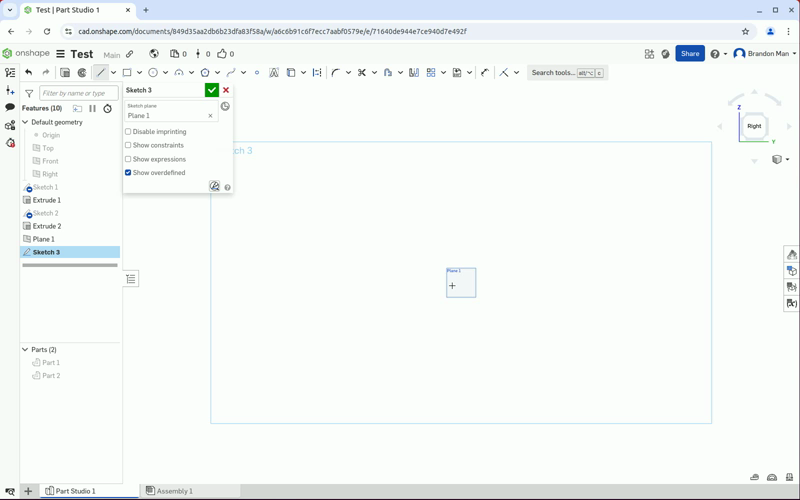
key_up(shift)
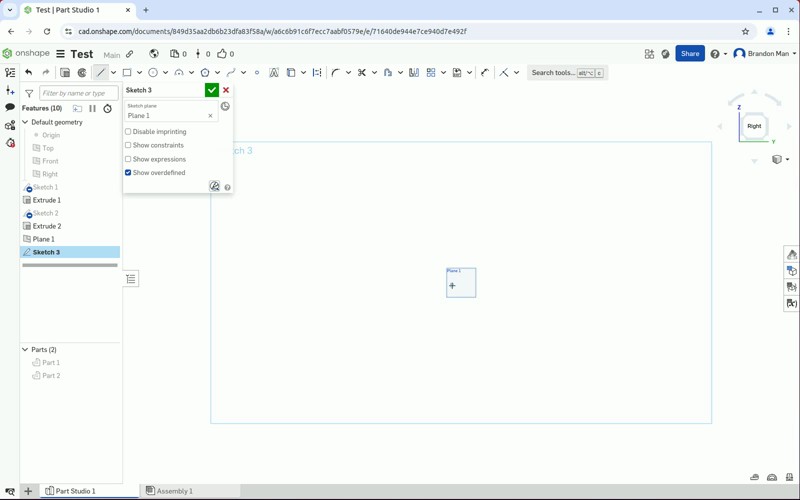
key_down(shift)
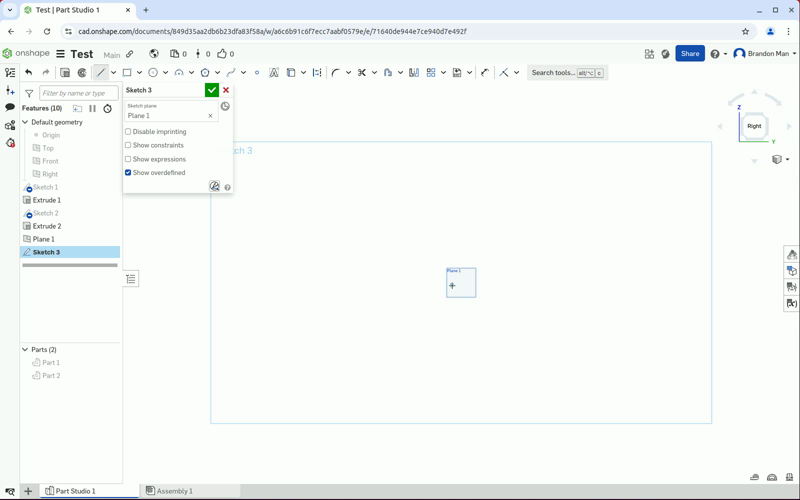
mouse_move(482, 285)
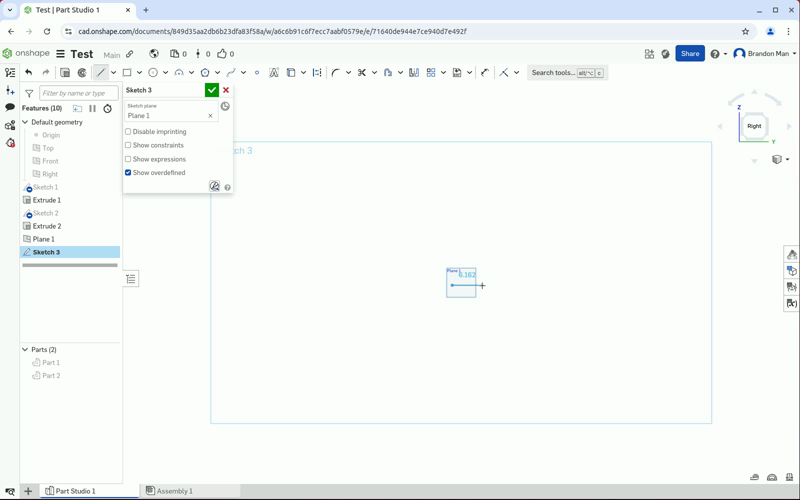
mouse_move(460, 291)
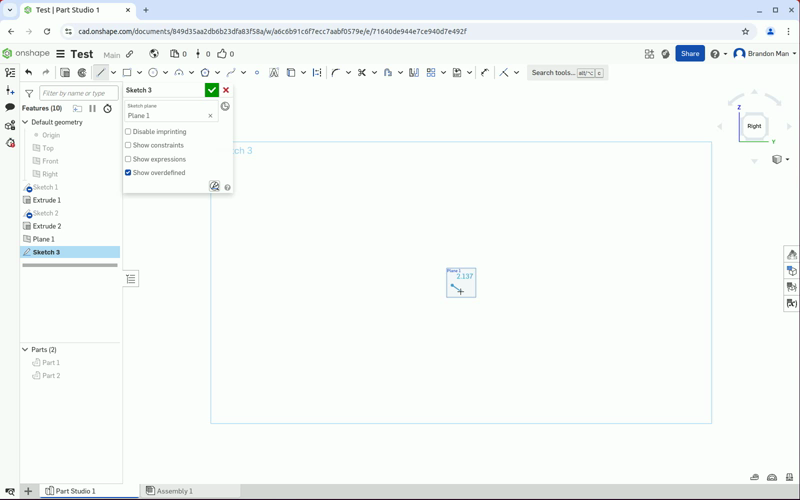
click(460, 291)
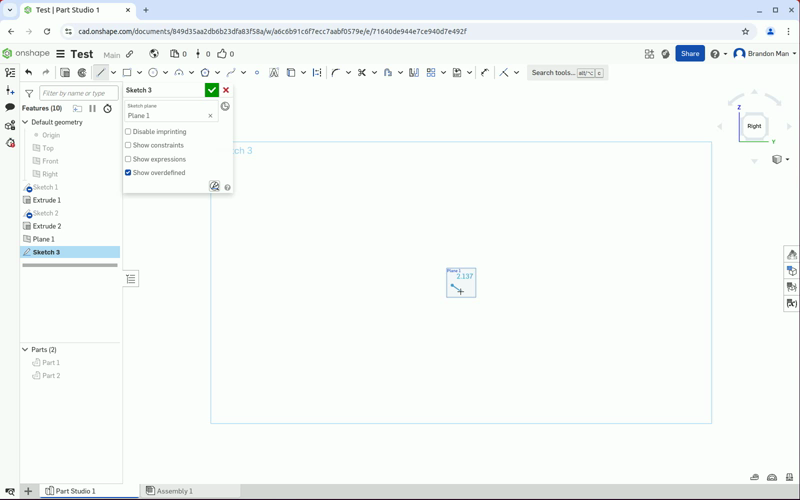
key_up(shift)
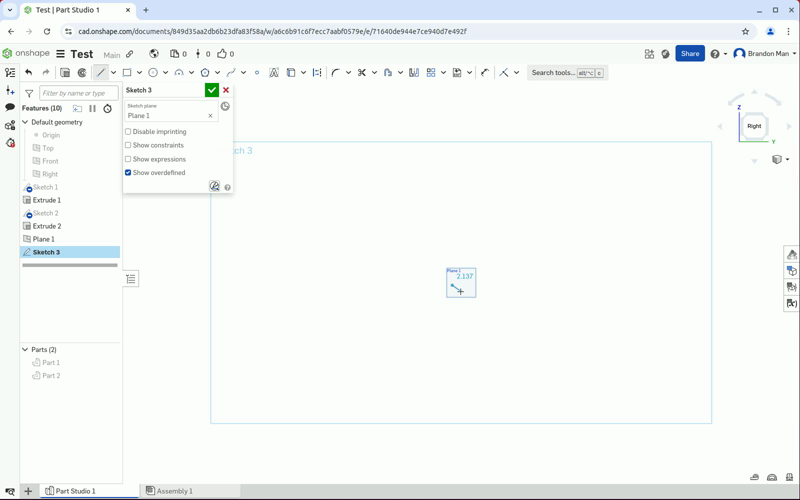
key_down(shift)
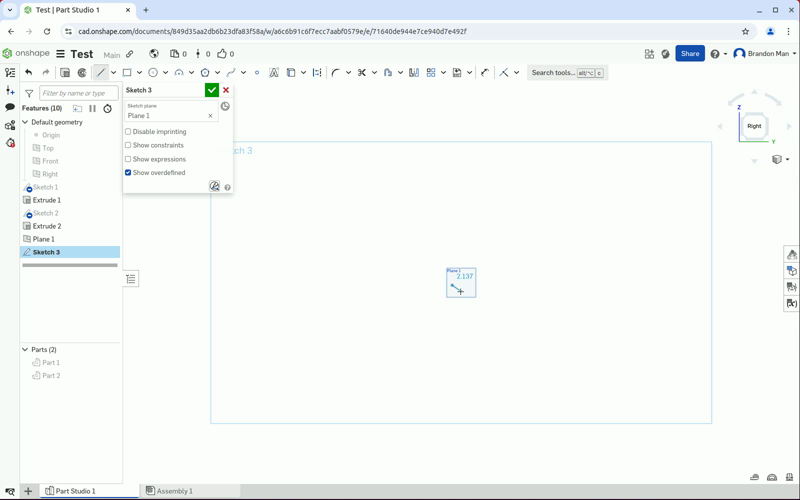
mouse_move(490, 291)
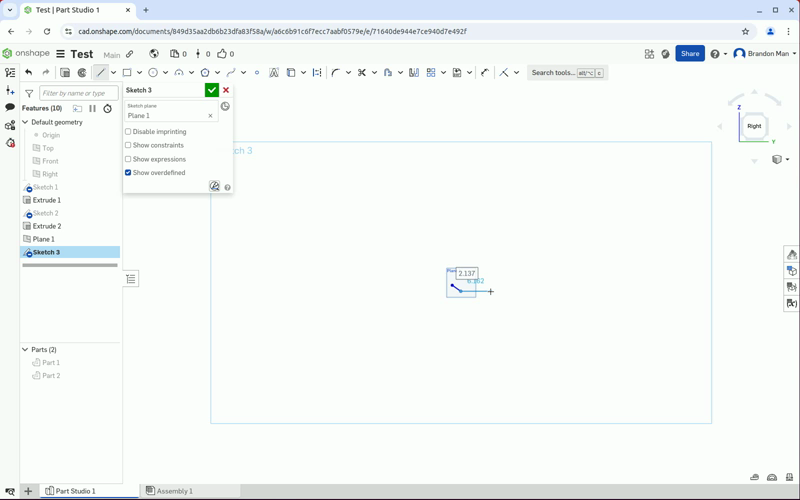
mouse_move(468, 285)
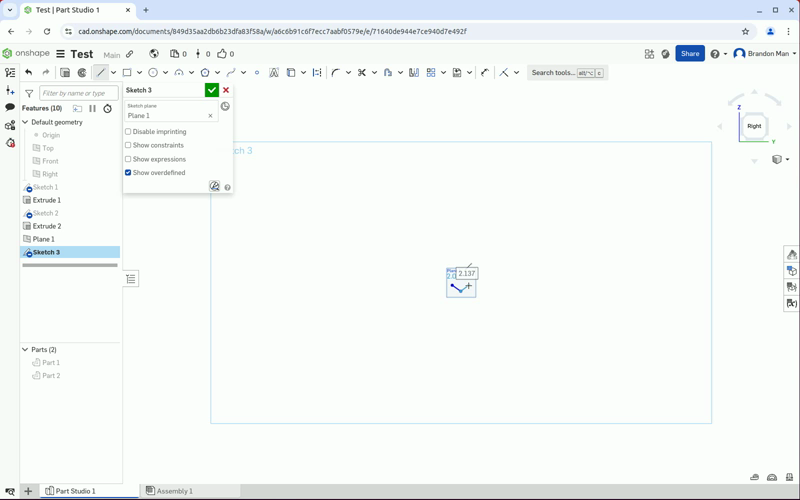
click(468, 285)
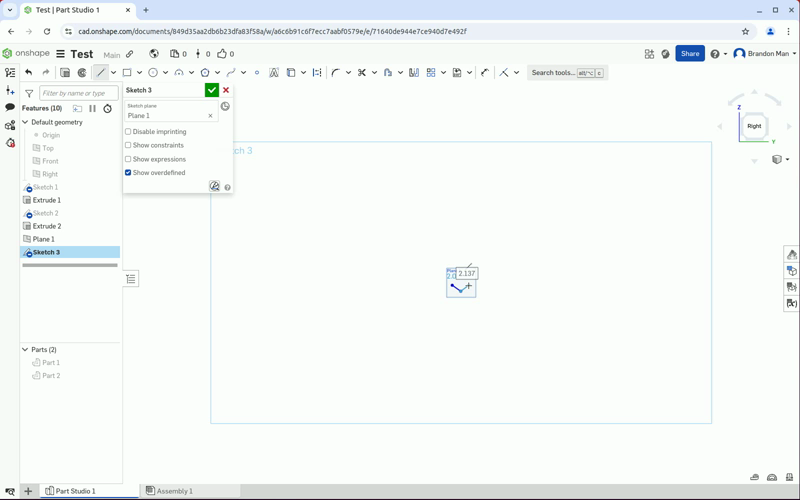
key_up(shift)
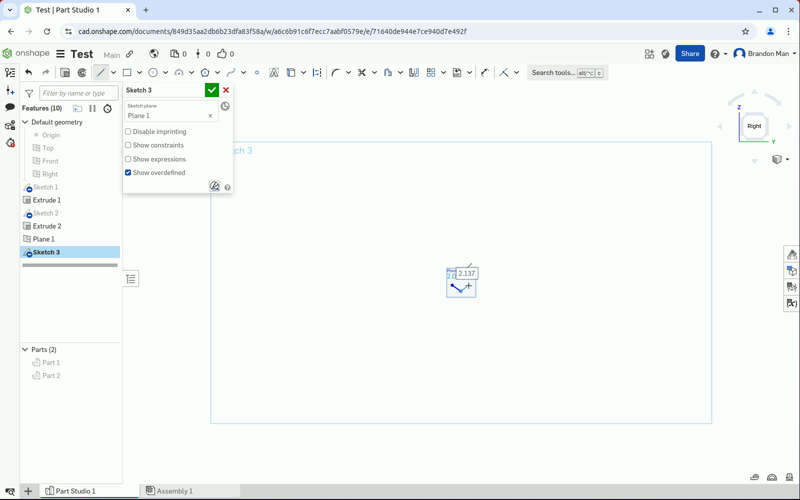
key_down(shift)
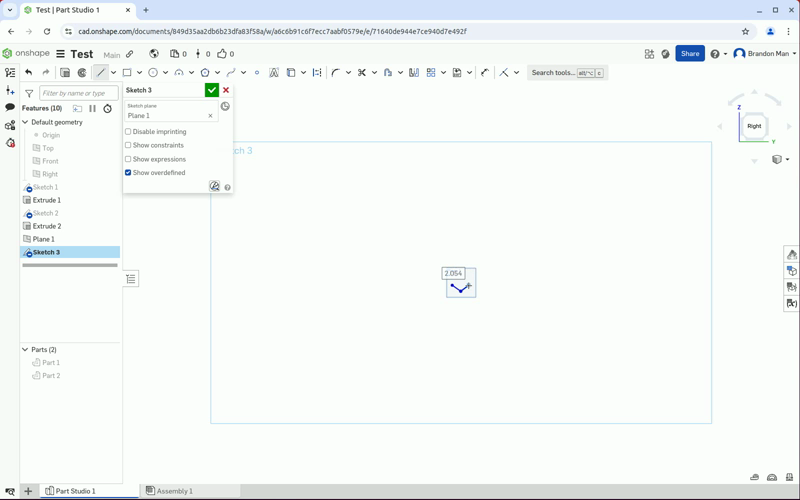
mouse_move(498, 285)
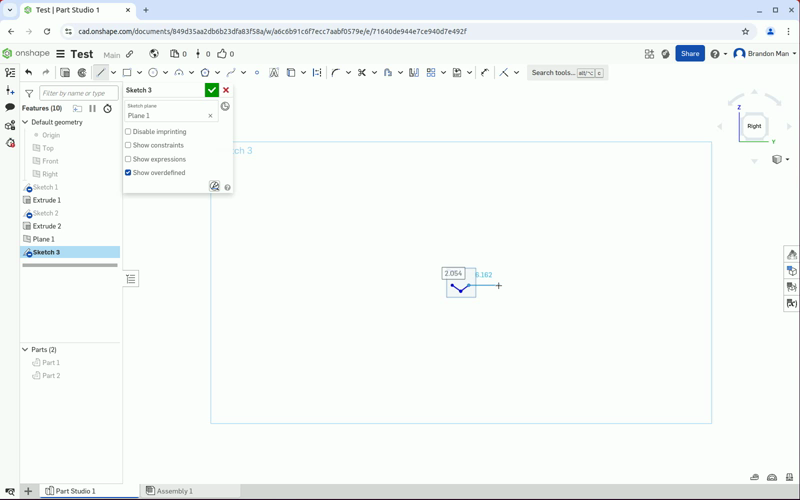
mouse_move(465, 275)
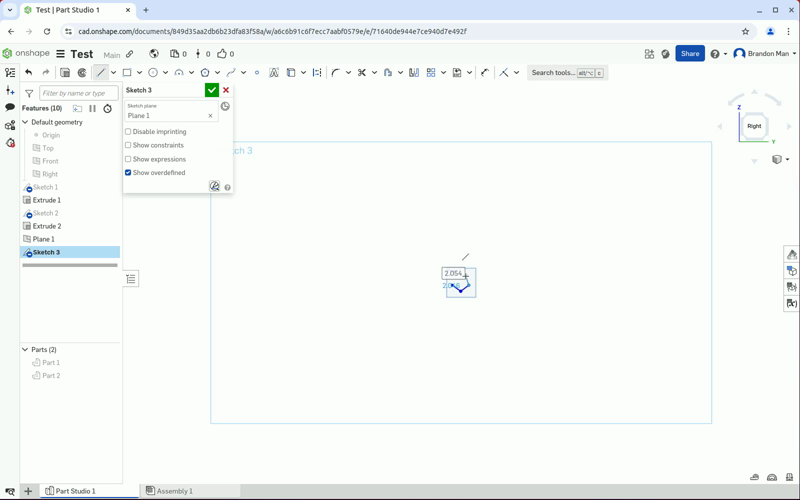
click(465, 275)
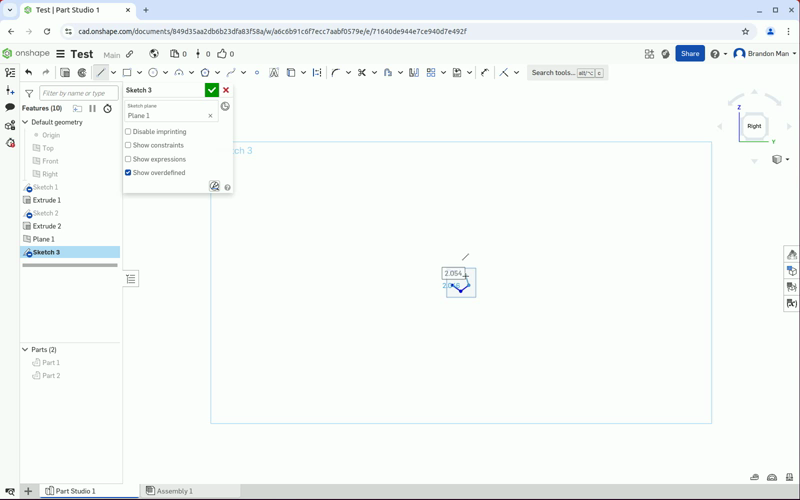
key_up(shift)
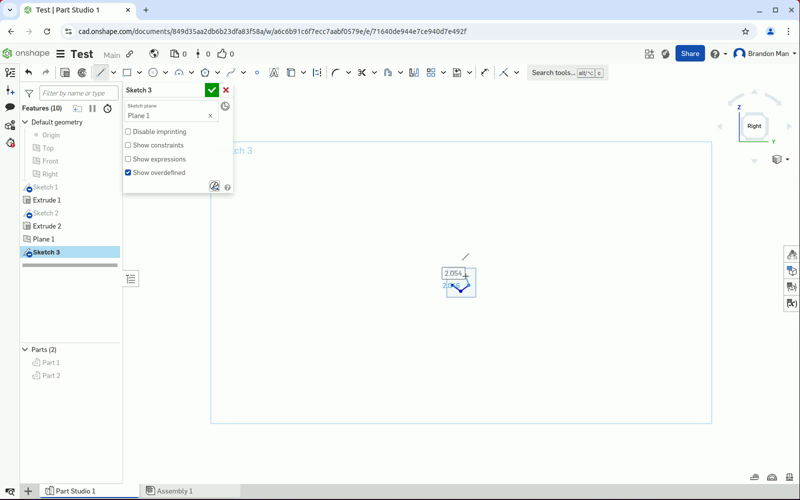
key_down(shift)
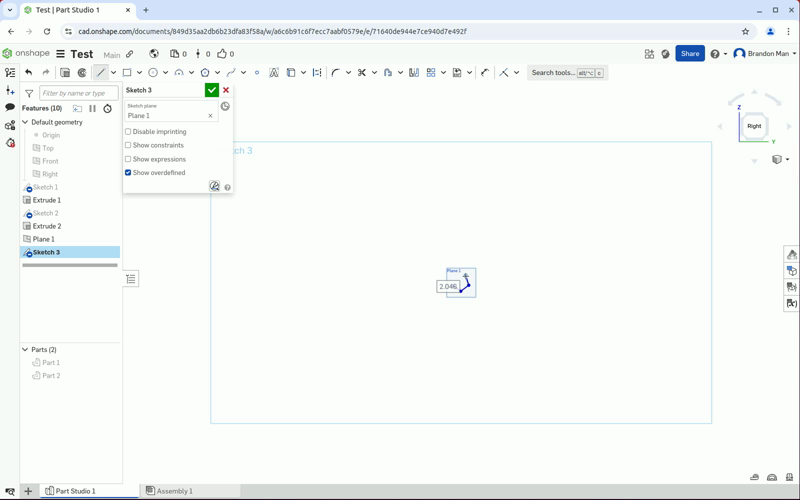
mouse_move(495, 275)
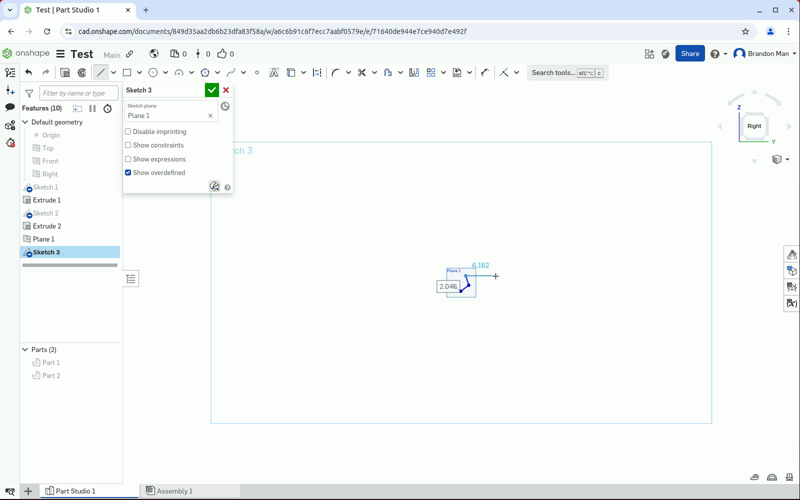
mouse_move(455, 275)
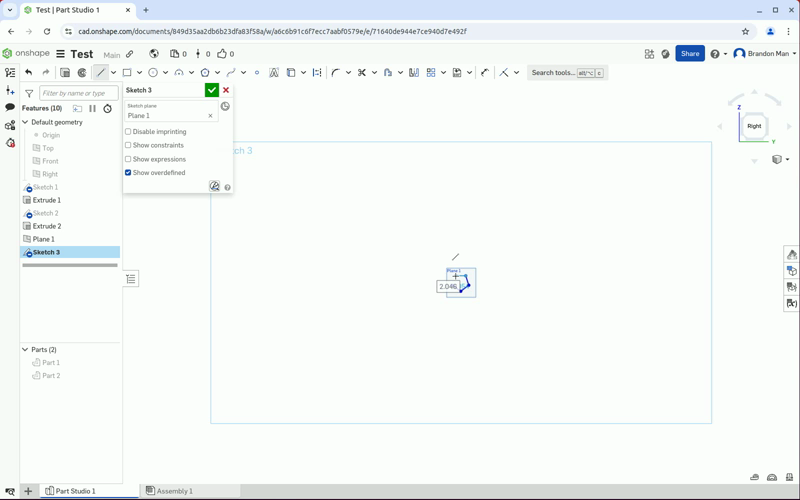
click(455, 275)
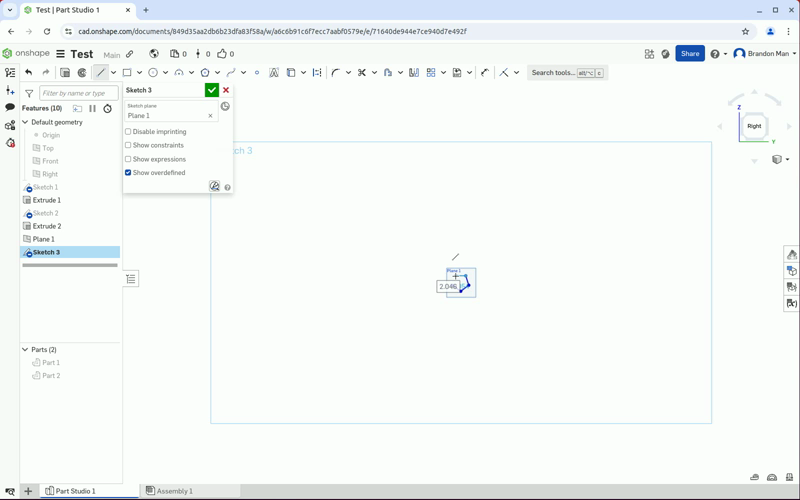
key_up(shift)
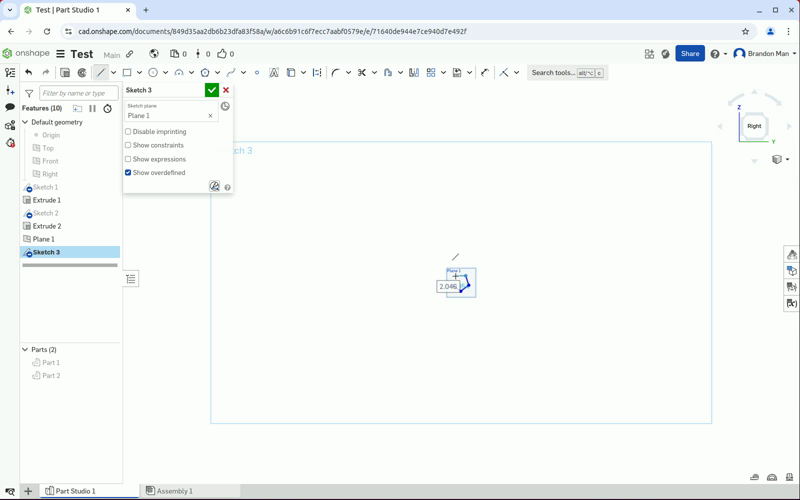
mouse_move(485, 275)
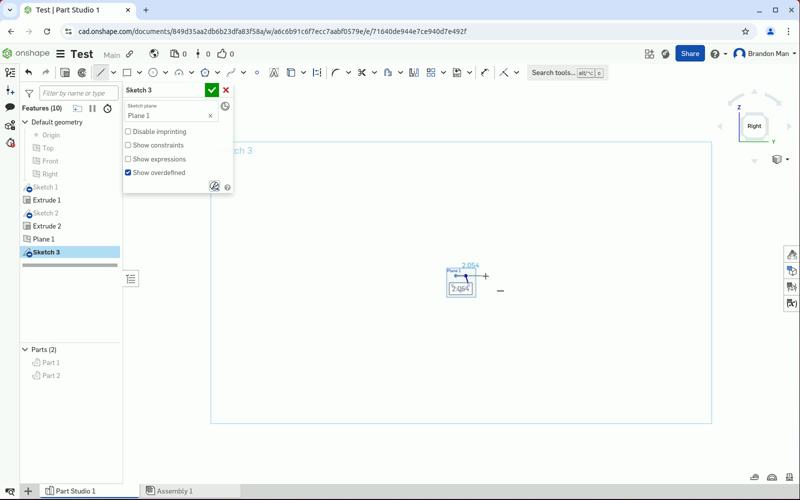
key_down(shift)
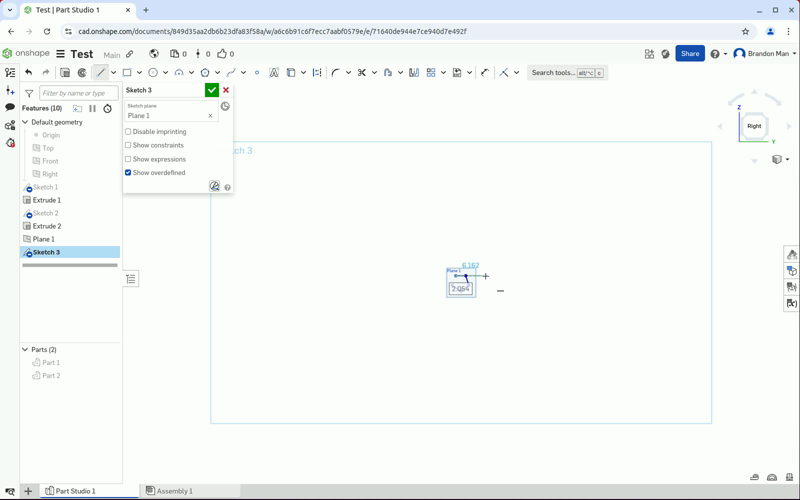
mouse_move(452, 285)
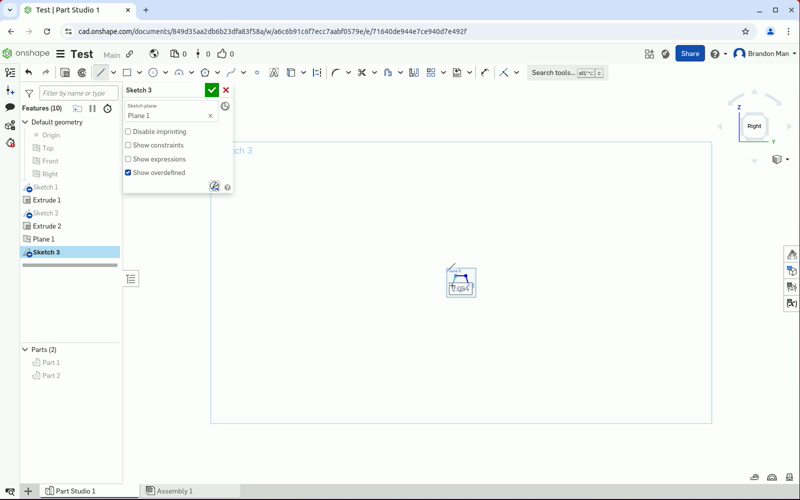
key_up(shift)
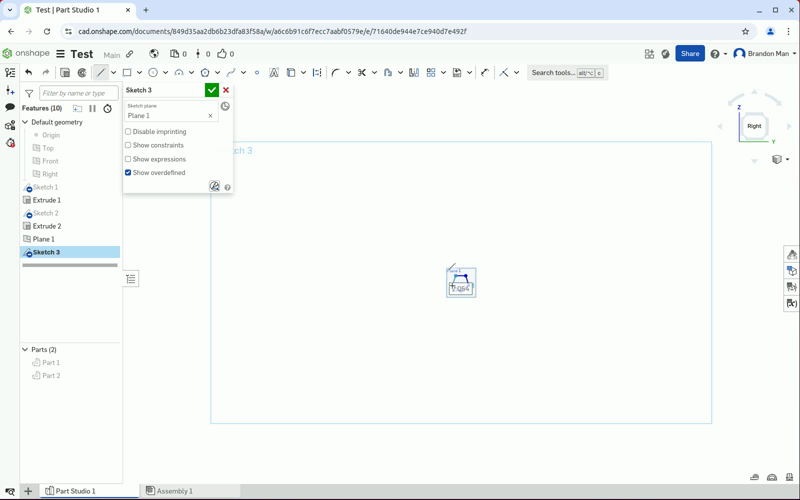
click(452, 285)
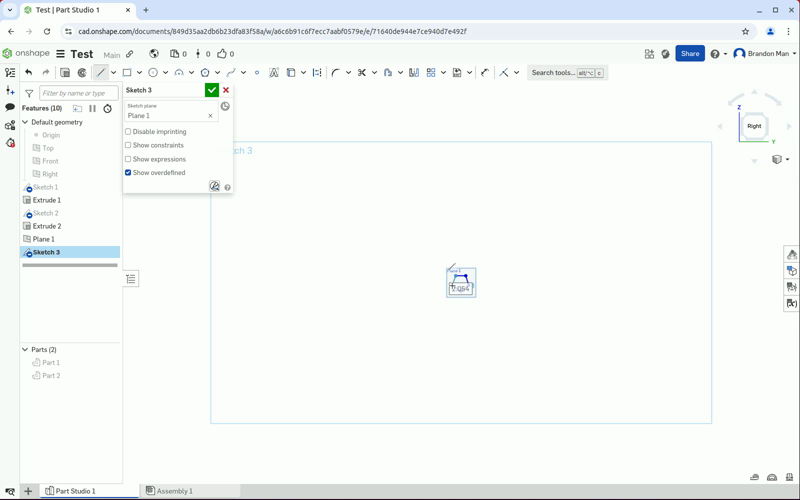
key(esc)
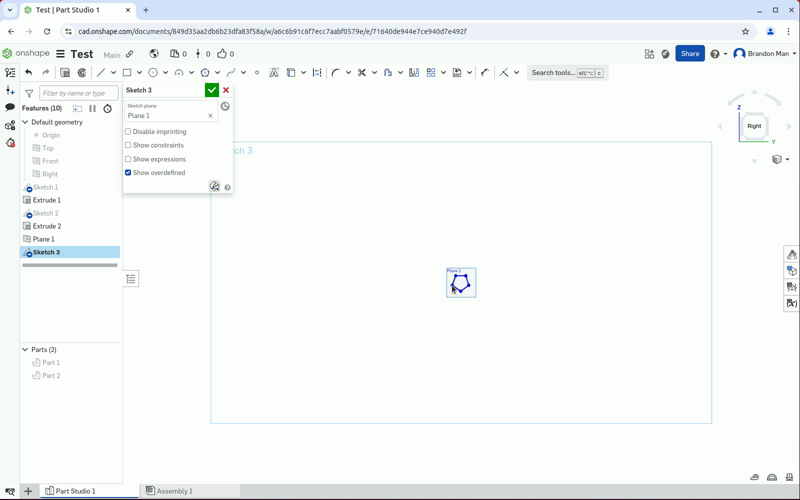
mouse_move(462, 286)
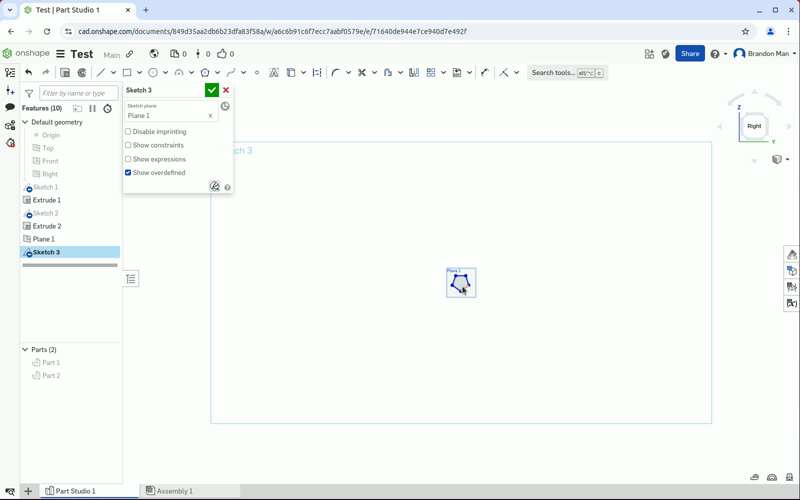
scroll(6)
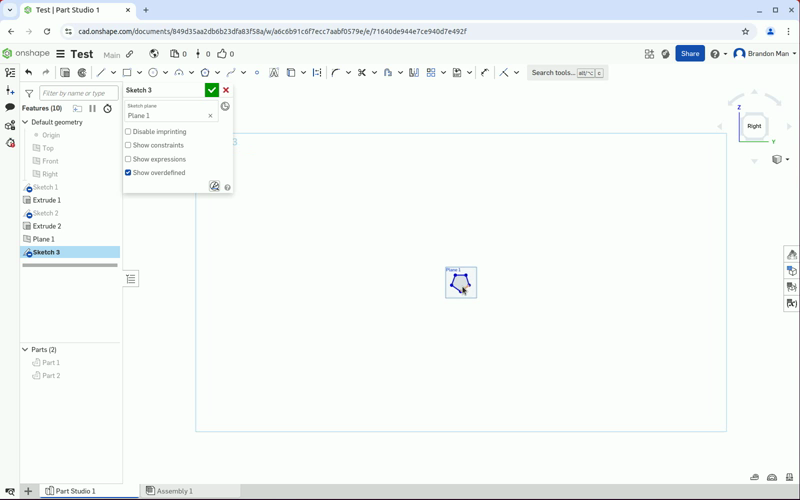
scroll(6)
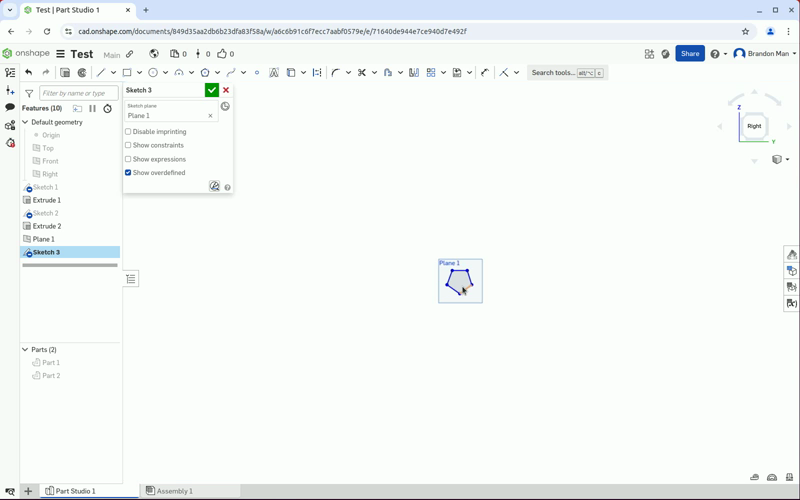
scroll(6)
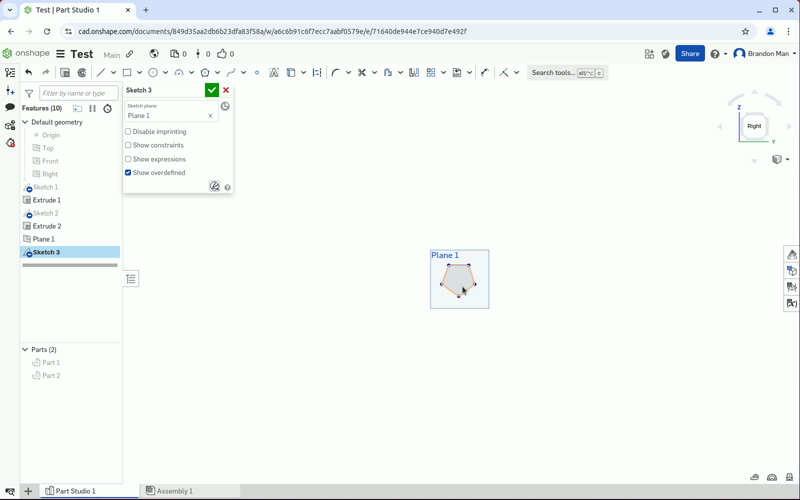
scroll(6)
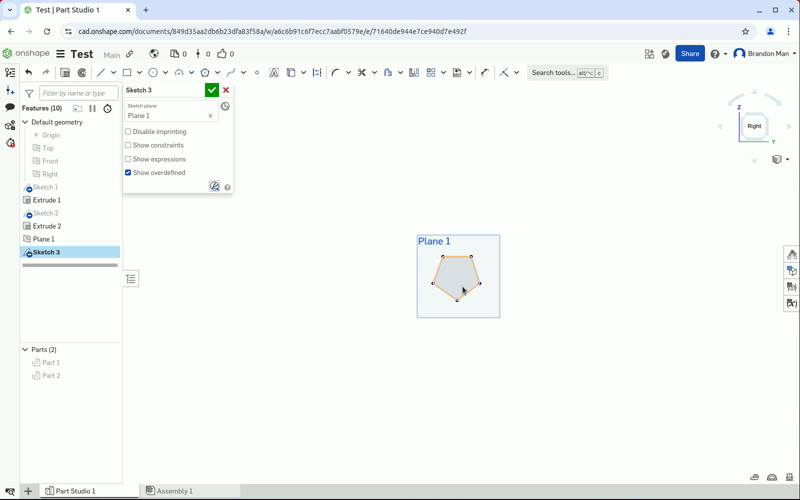
scroll(6)
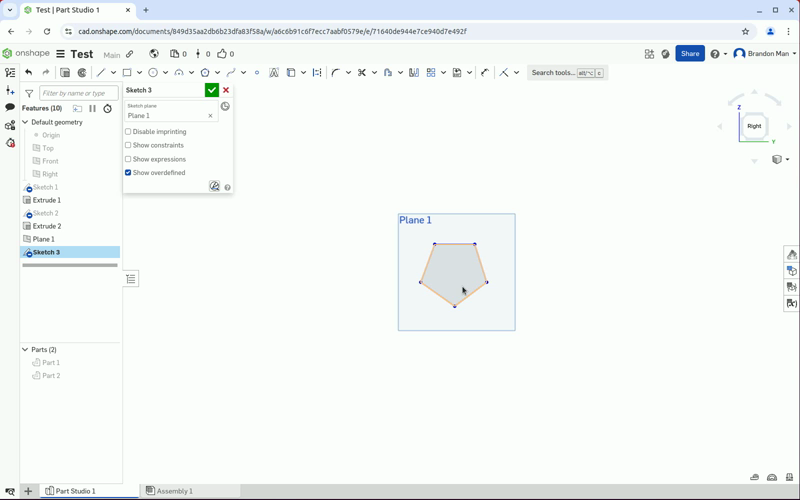
scroll(6)
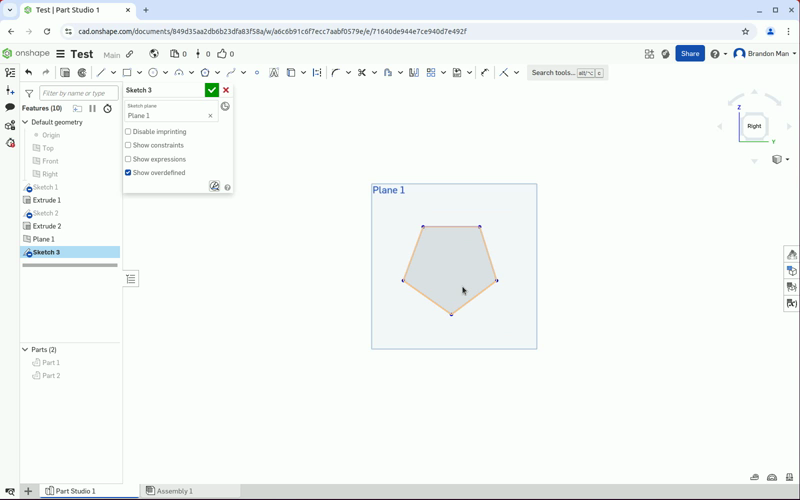
scroll(6)
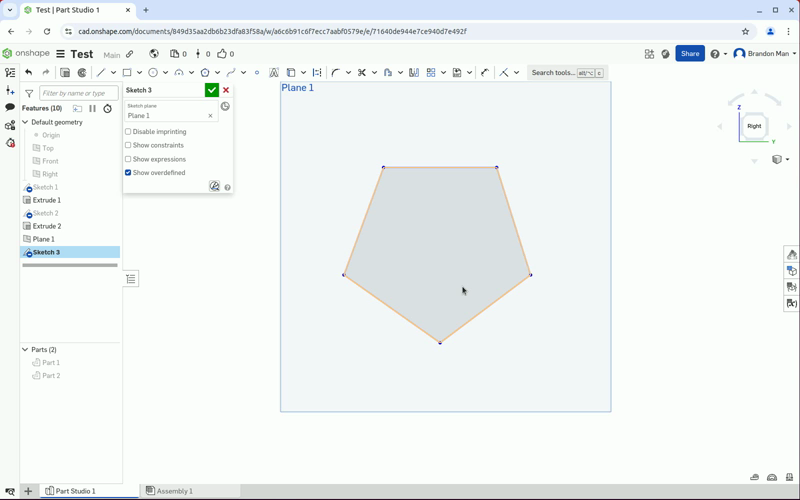
click(462, 286)
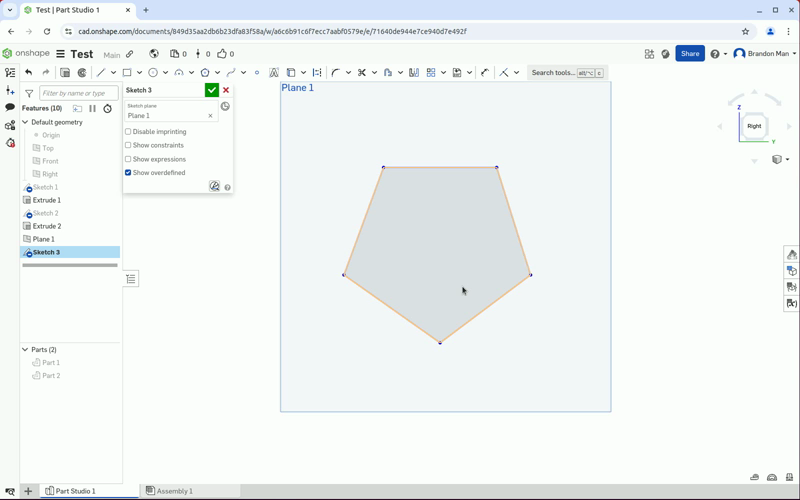
scroll(-6)
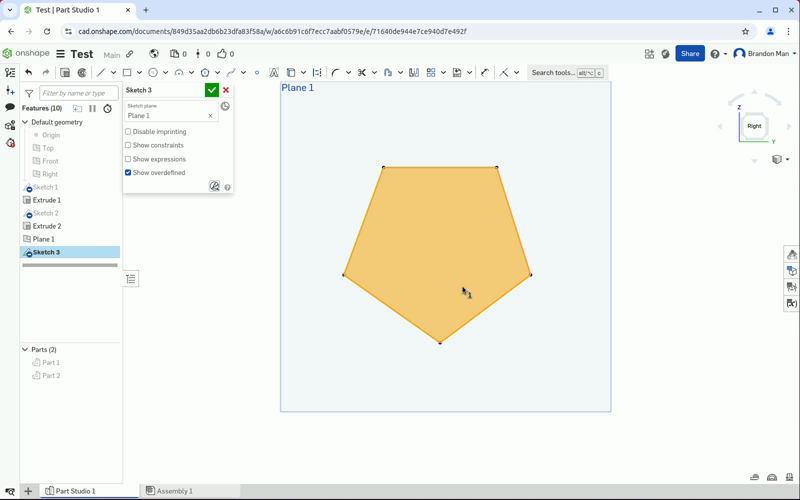
scroll(-6)
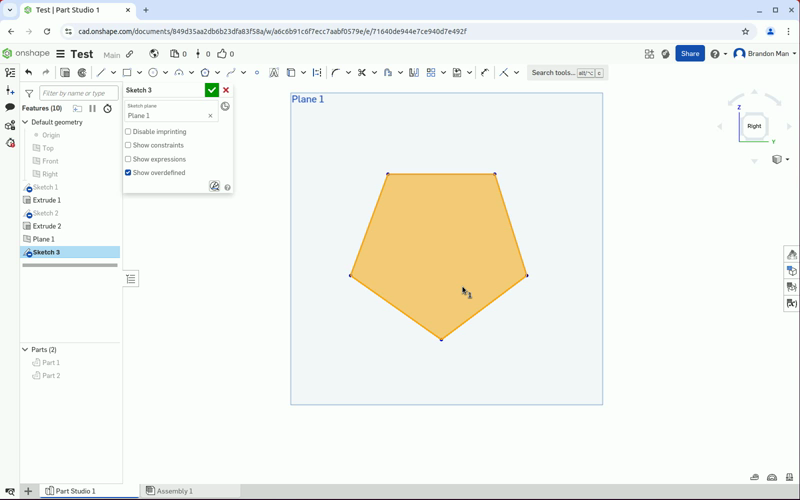
scroll(-6)
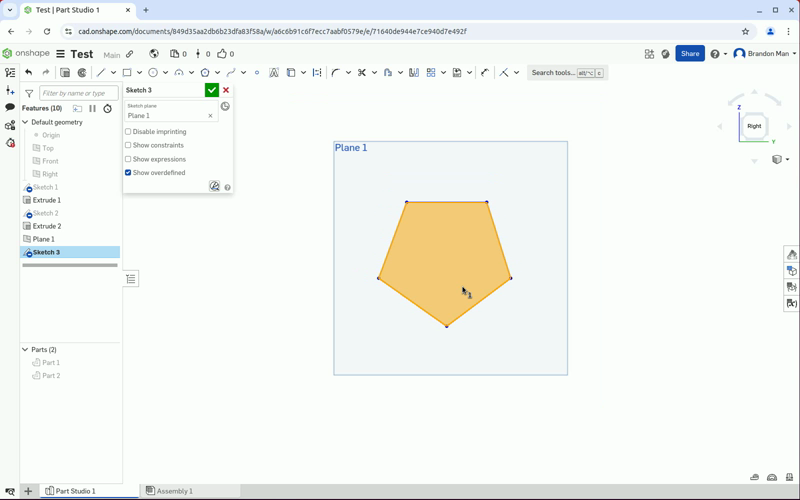
scroll(-6)
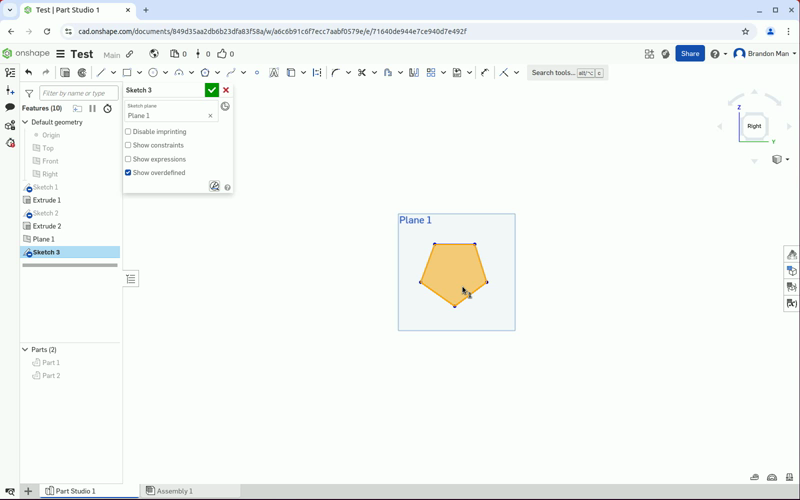
scroll(-6)
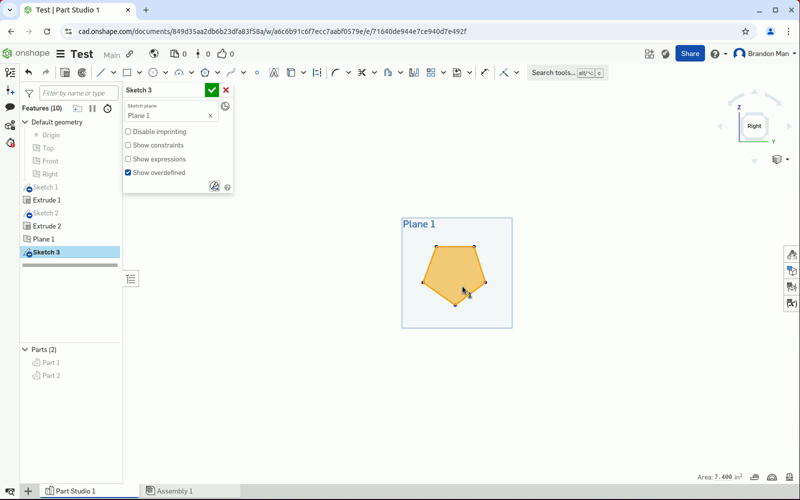
scroll(-6)
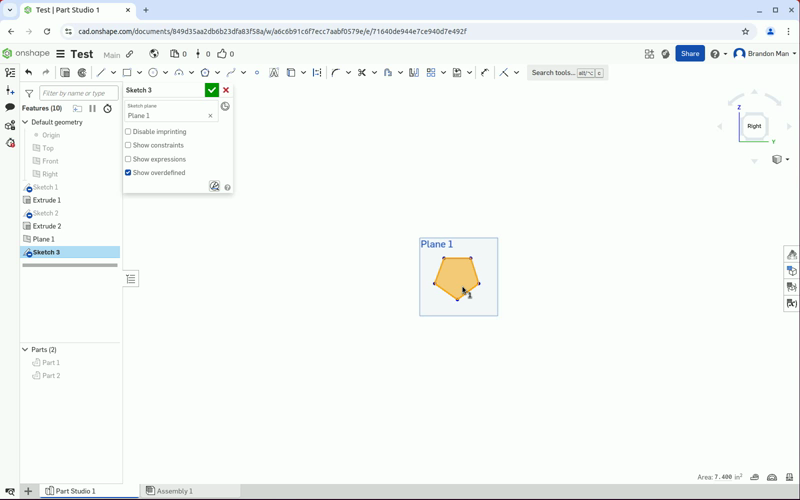
scroll(-6)
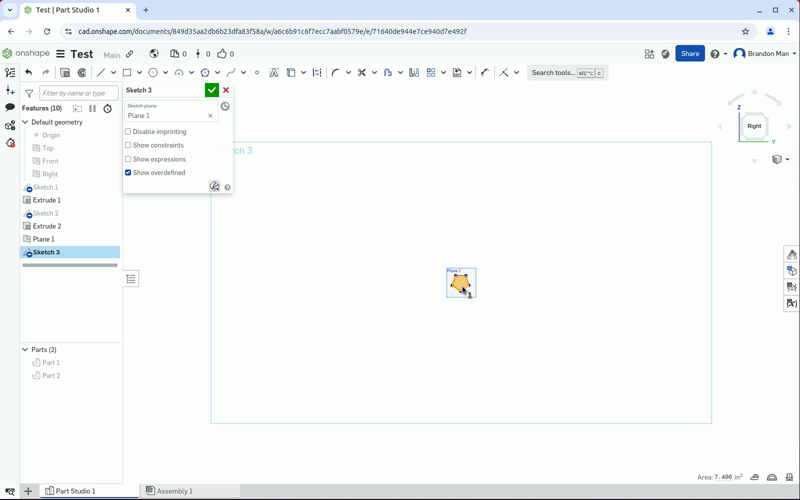
mouse_move(73, 352)
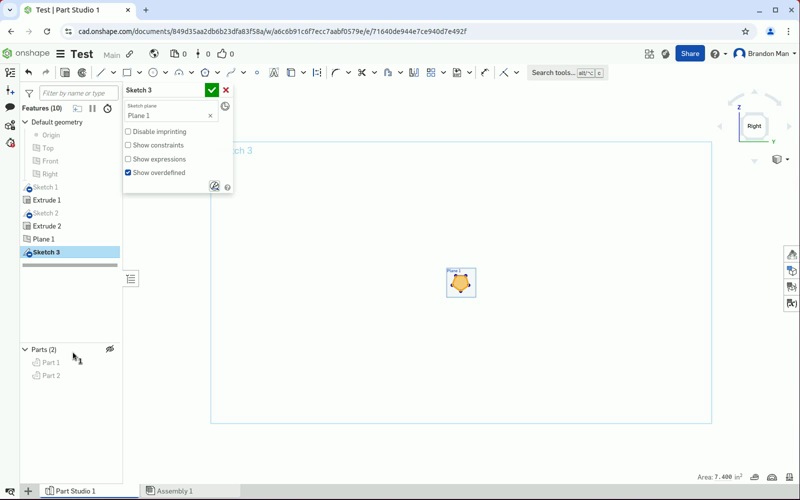
key(shift+y)
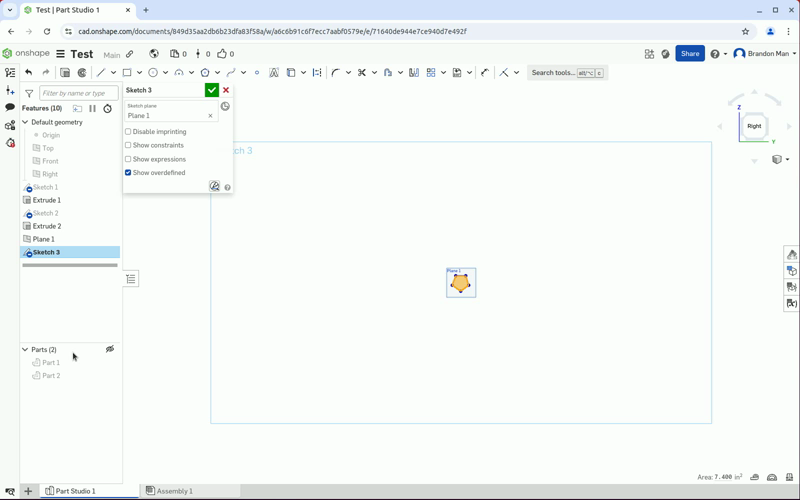
key(shift+e)
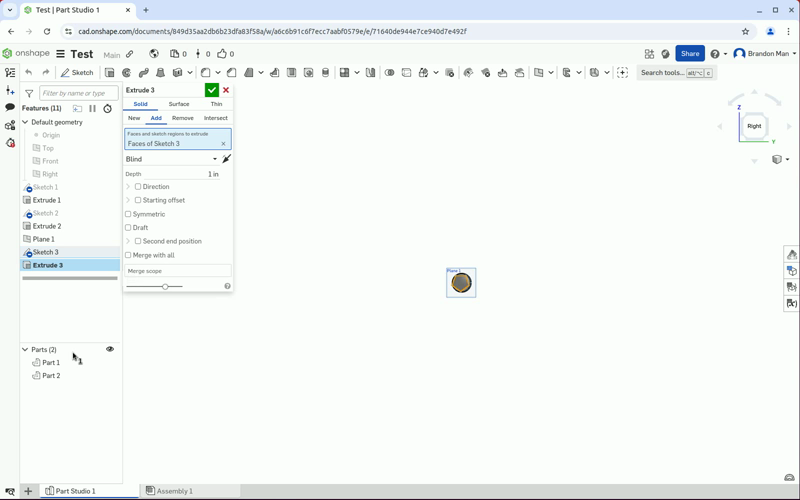
mouse_move(143, 106)
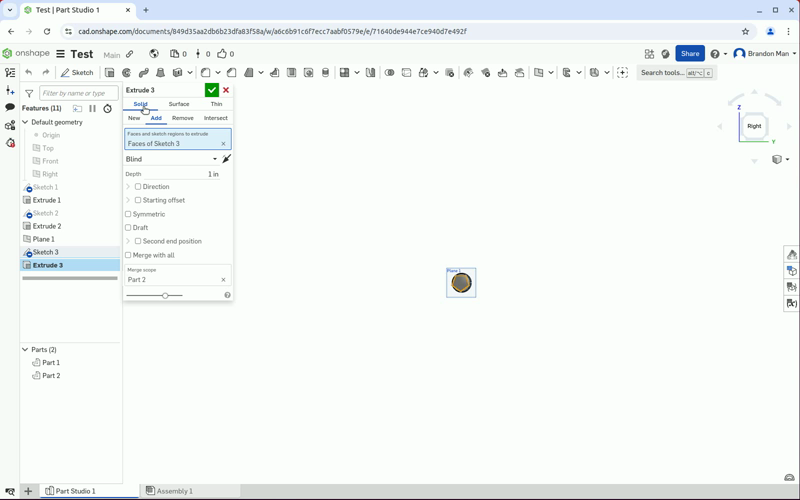
click(143, 106)
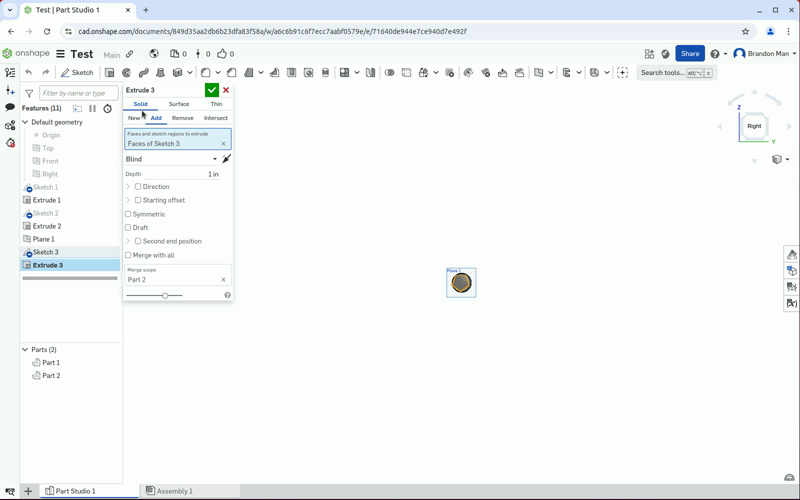
mouse_move(137, 120)
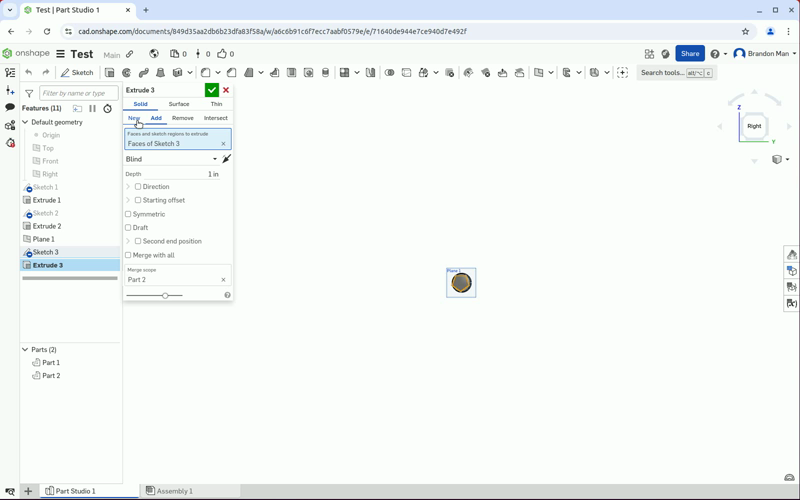
click(137, 120)
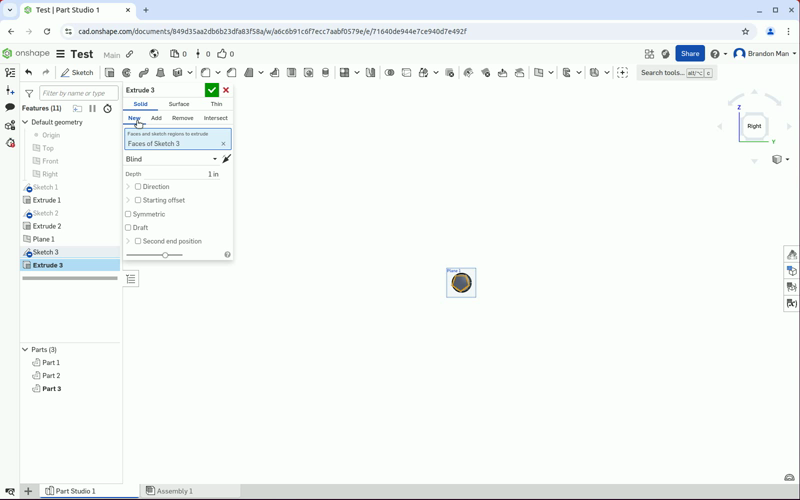
key(tab, 4)
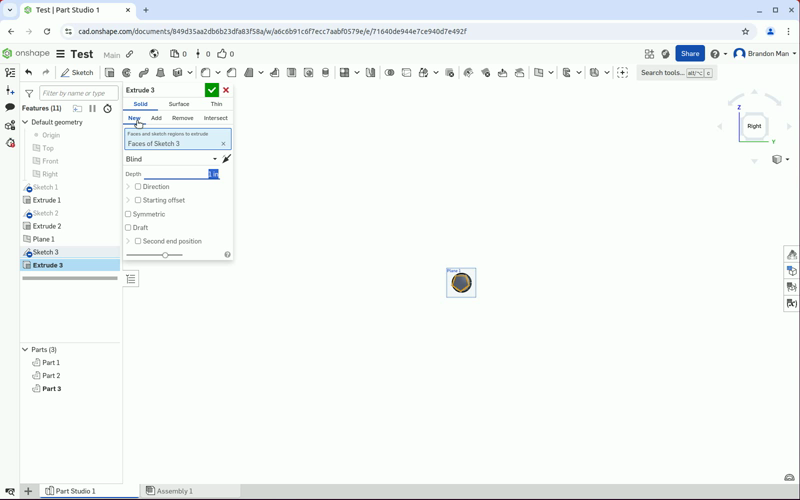
text(1.685)
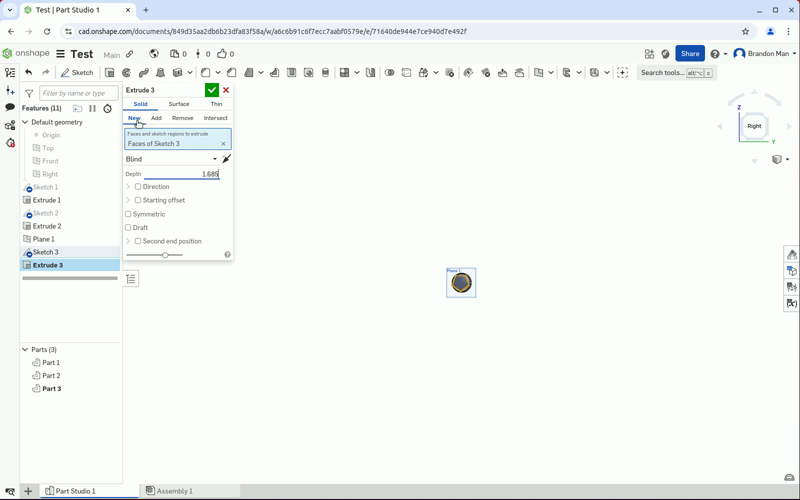
key(tab, 3)
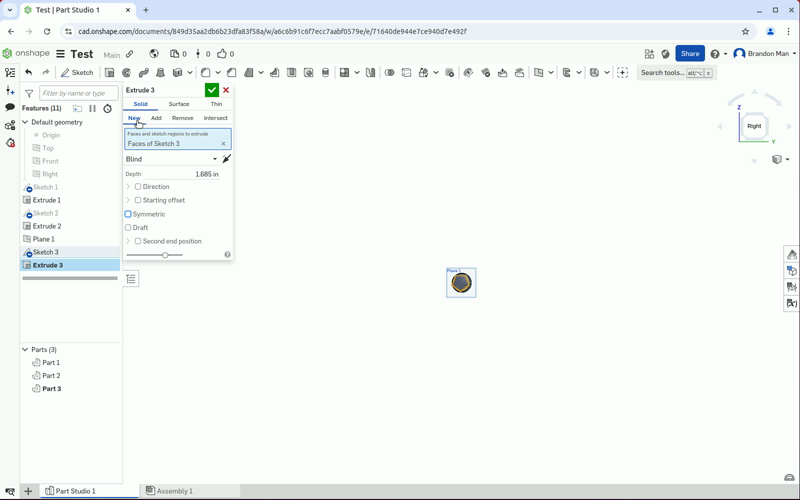
key(tab, 2)
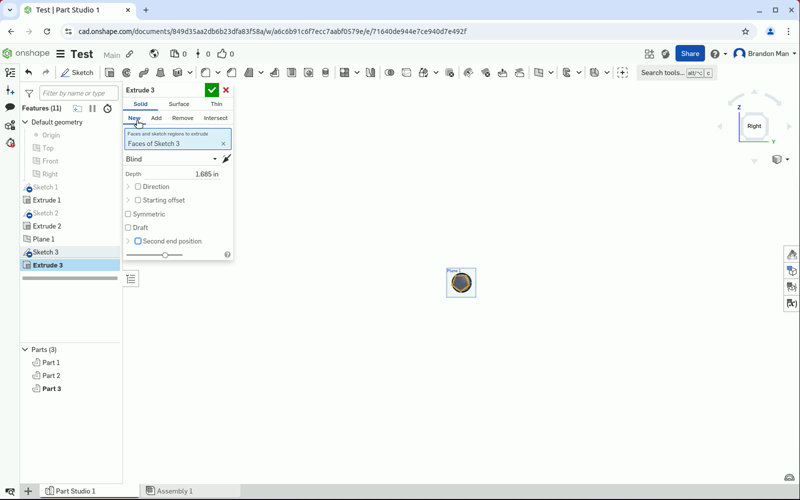
key(space)
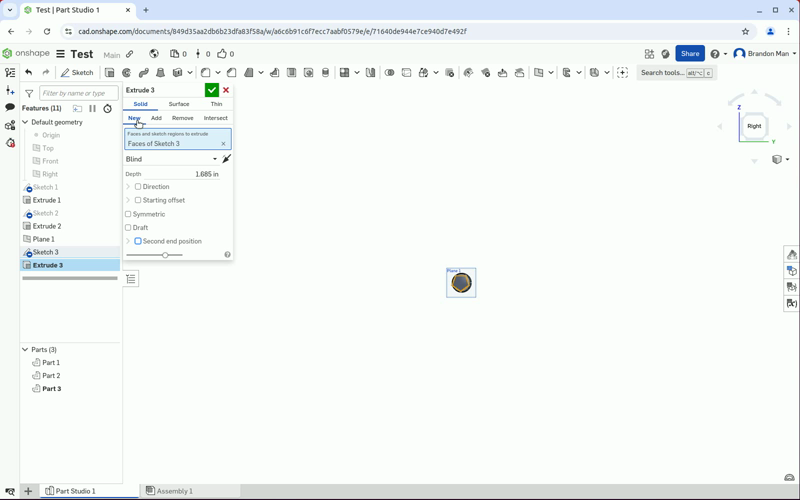
key(tab, 3)
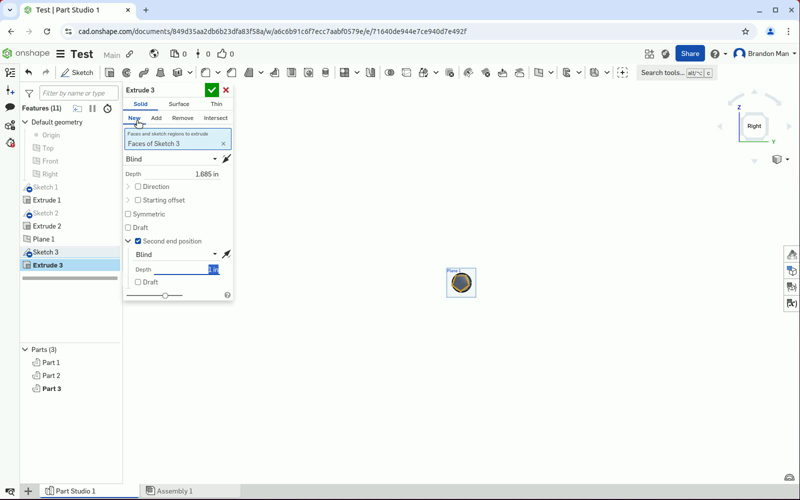
text(24.071)
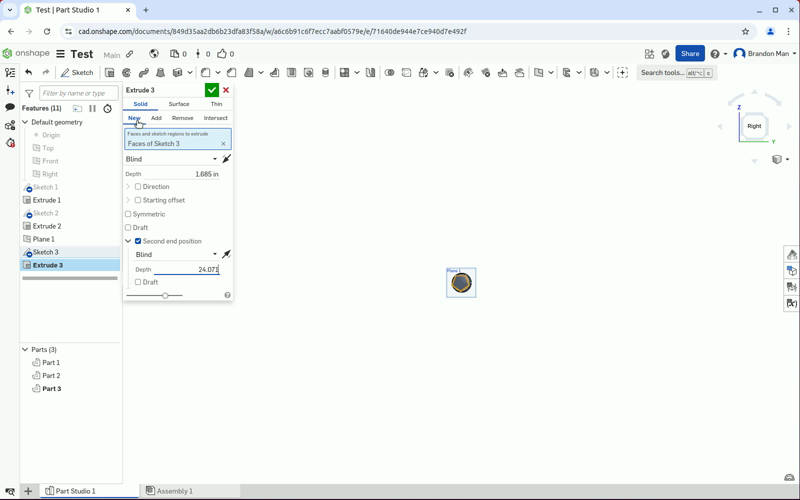
key(enter)
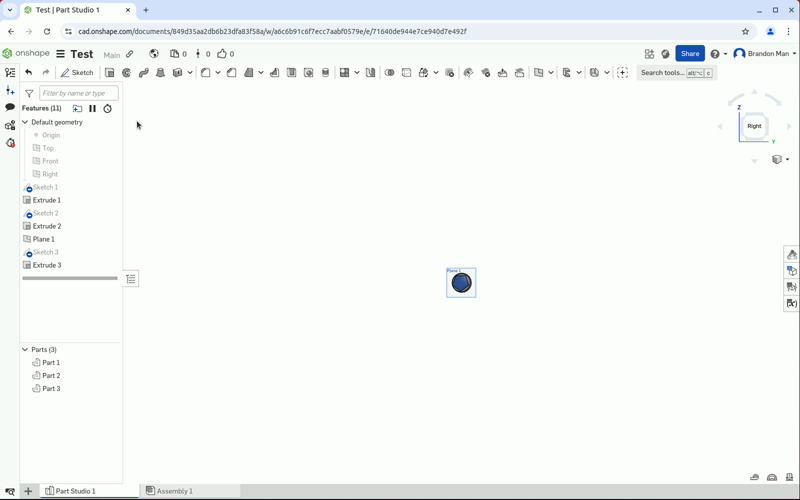
key(shift+h)
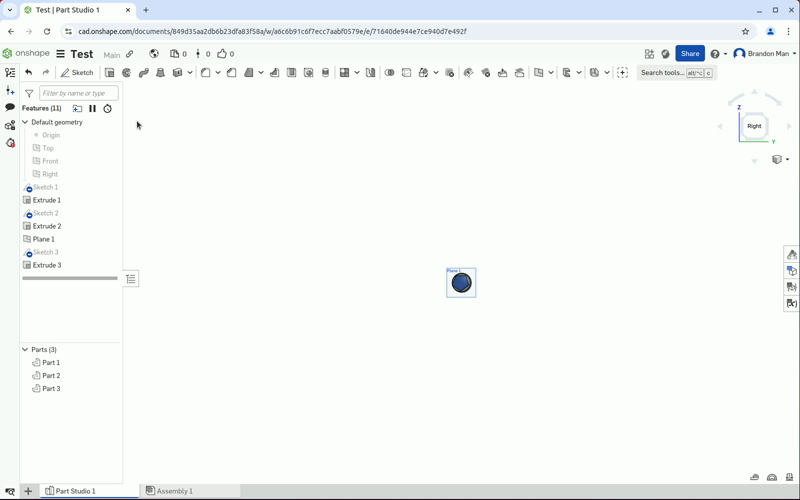
key(shift+h)
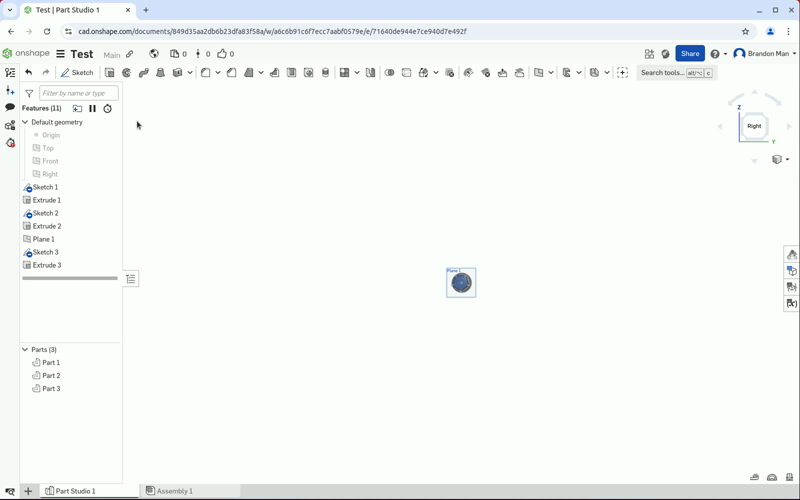
key(shift+7)
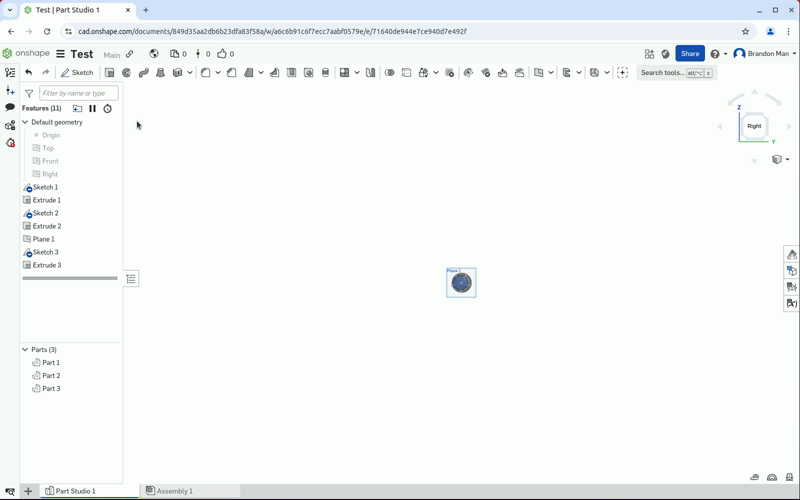
key(right, 2)
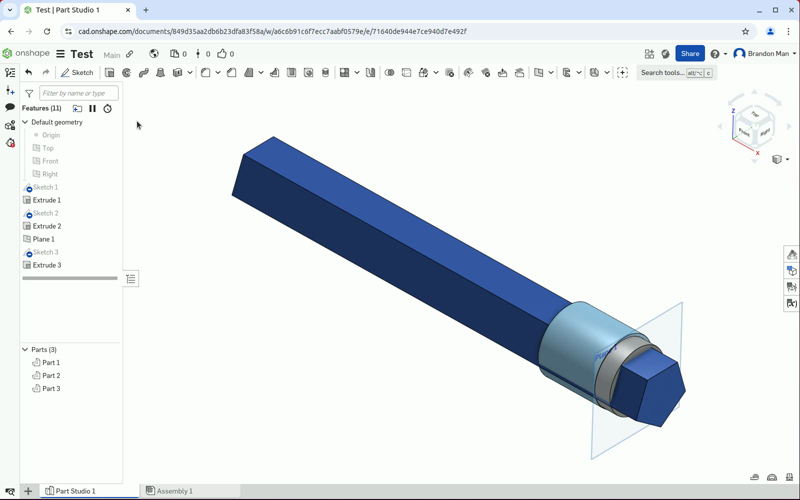
key(down, 2)
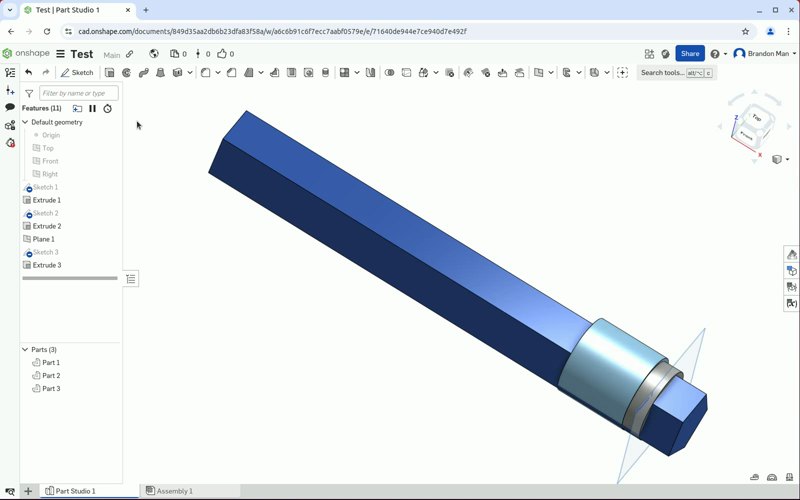
key(up, 2)
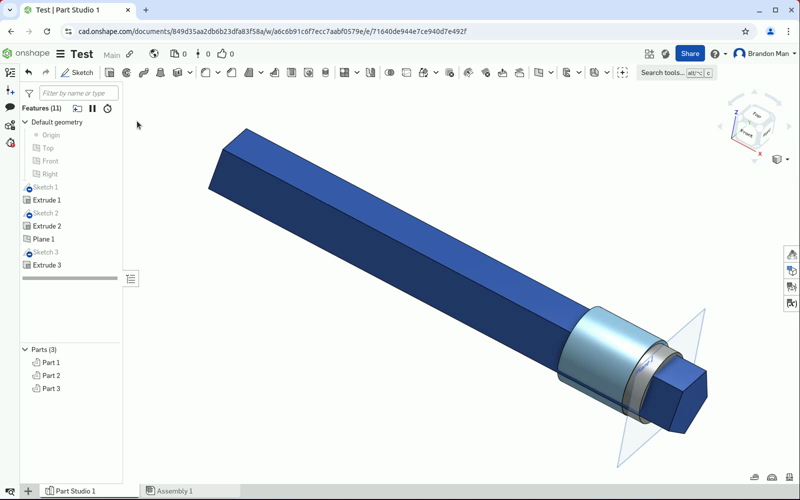
key(left, 2)
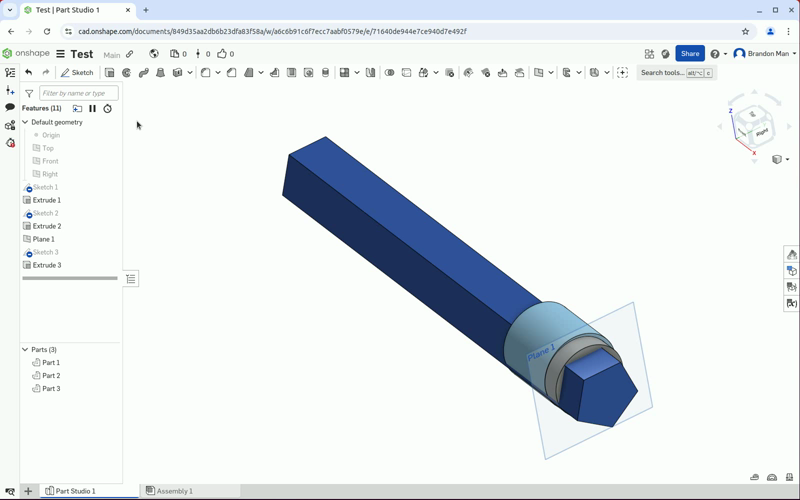
mouse_move(73, 189)
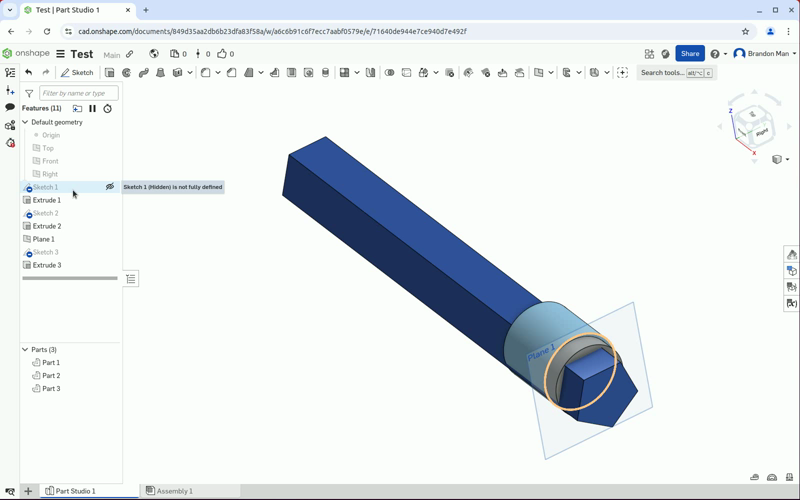
click(73, 189)